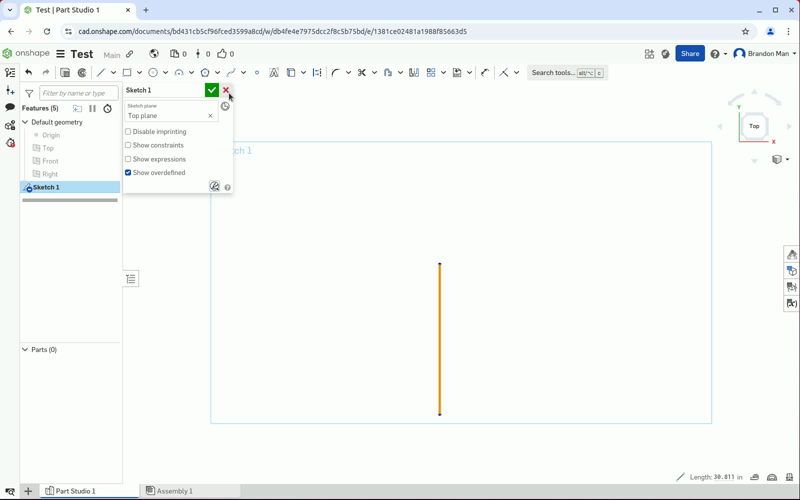
key(shift+h)
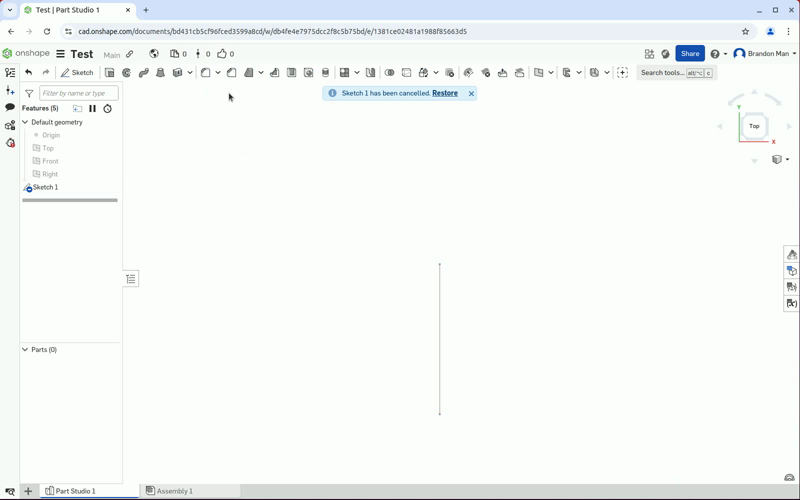
key(shift+s)
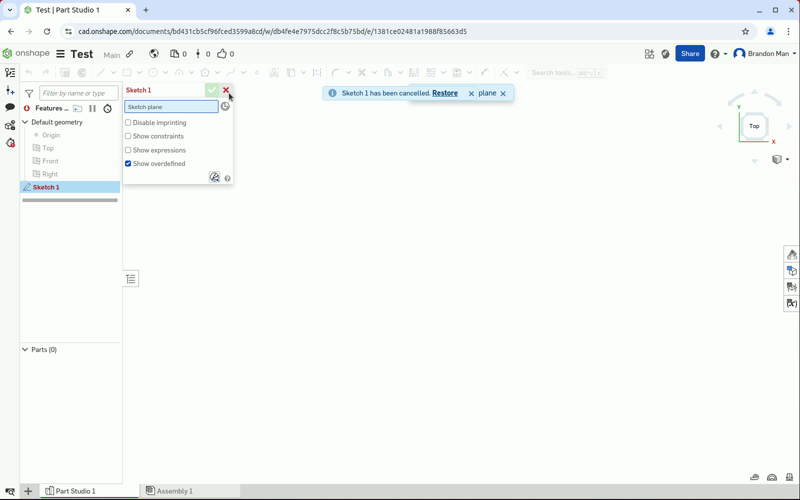
mouse_move(73, 150)
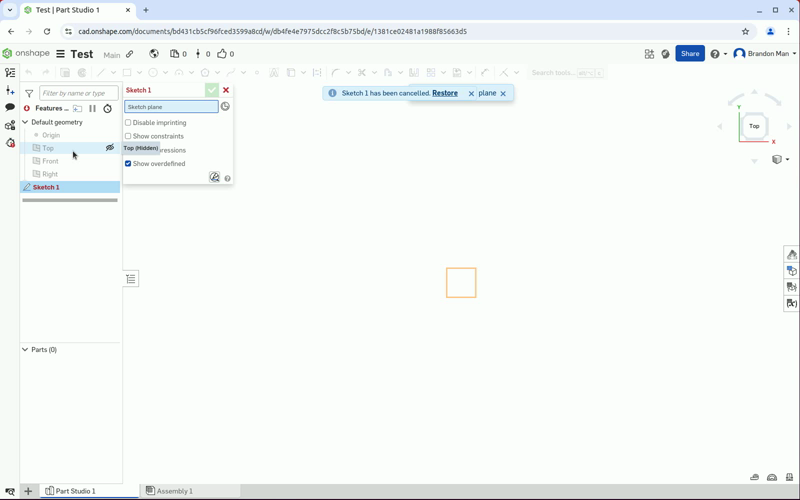
click(73, 150)
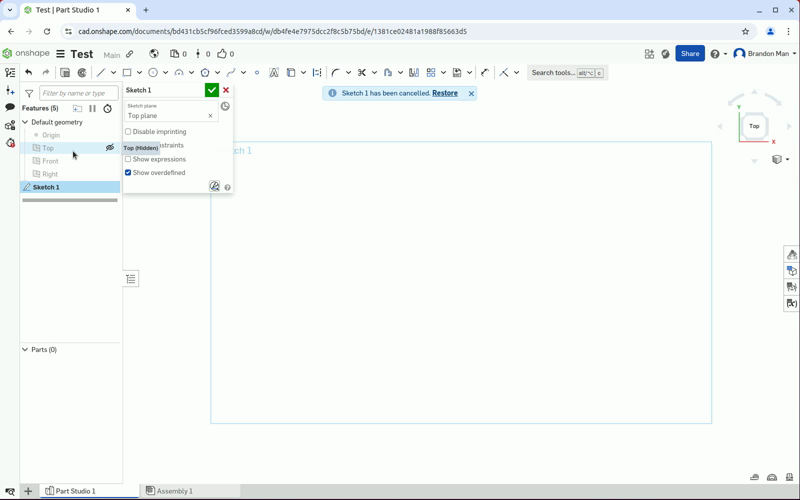
mouse_move(73, 352)
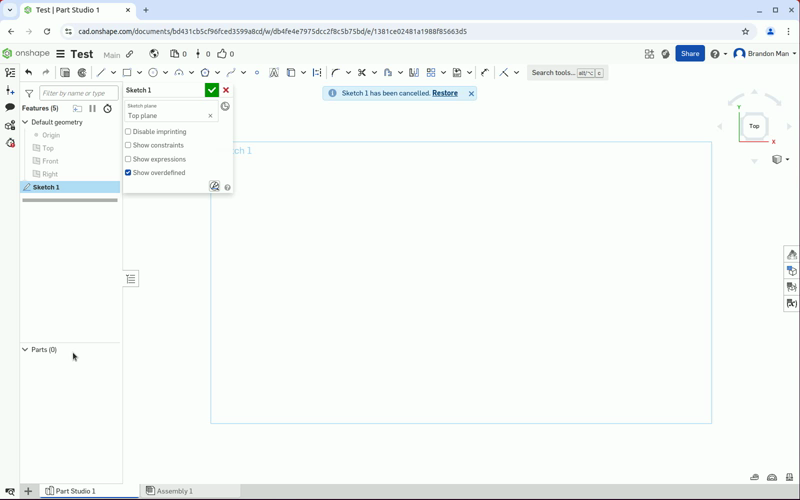
key(y)
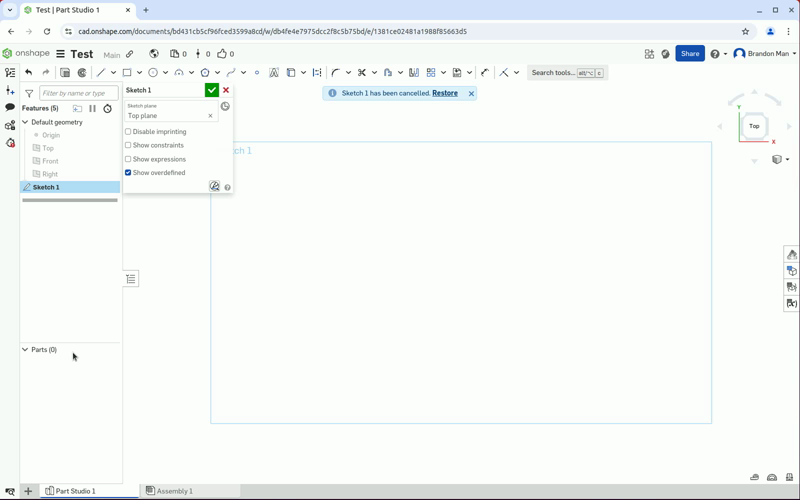
key(l)
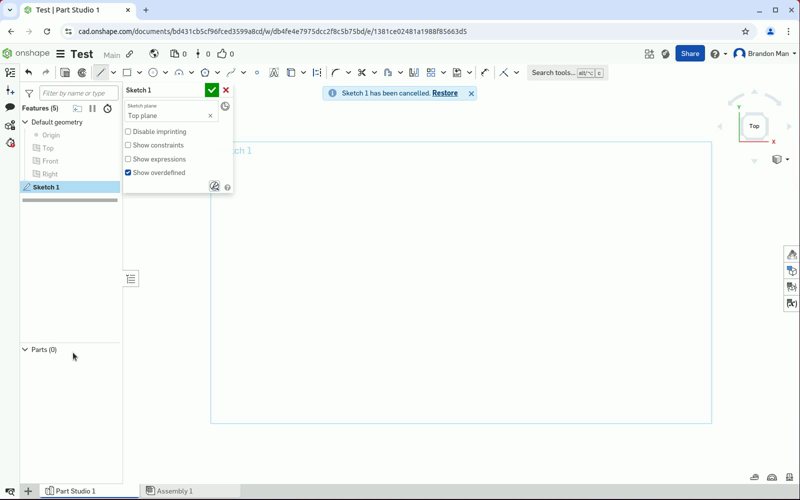
key_down(shift)
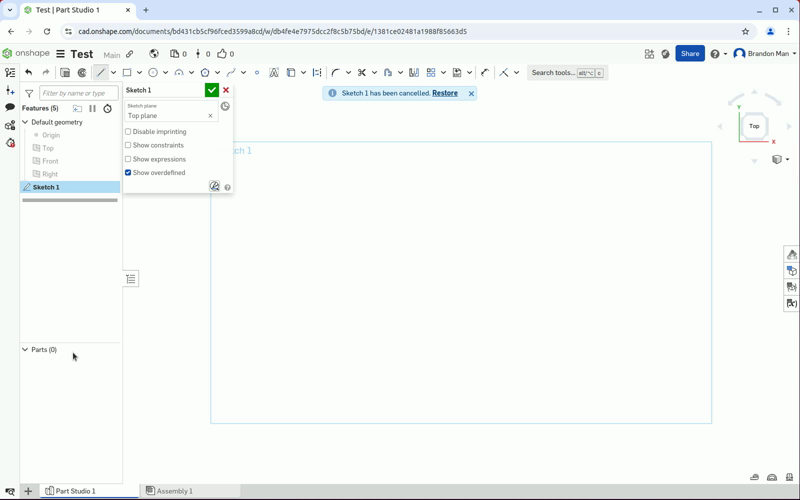
mouse_move(374, 320)
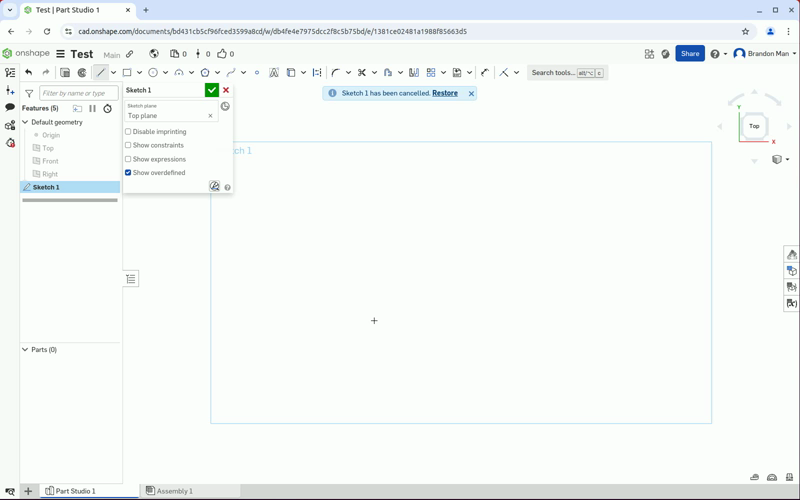
click(374, 320)
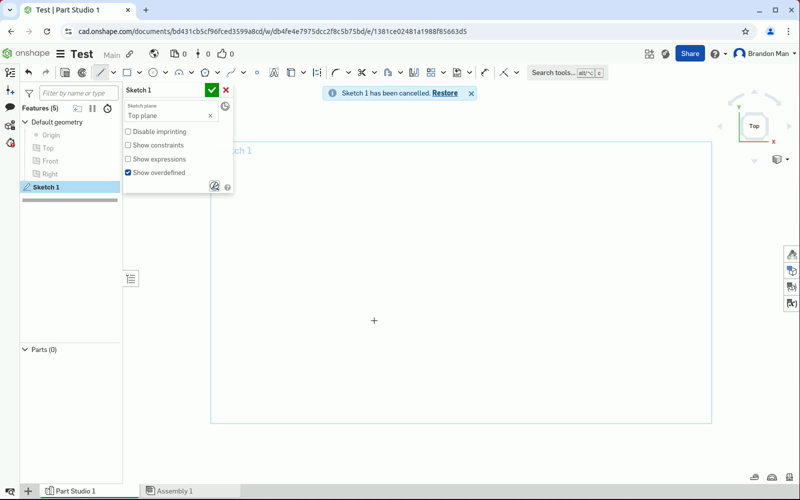
key_up(shift)
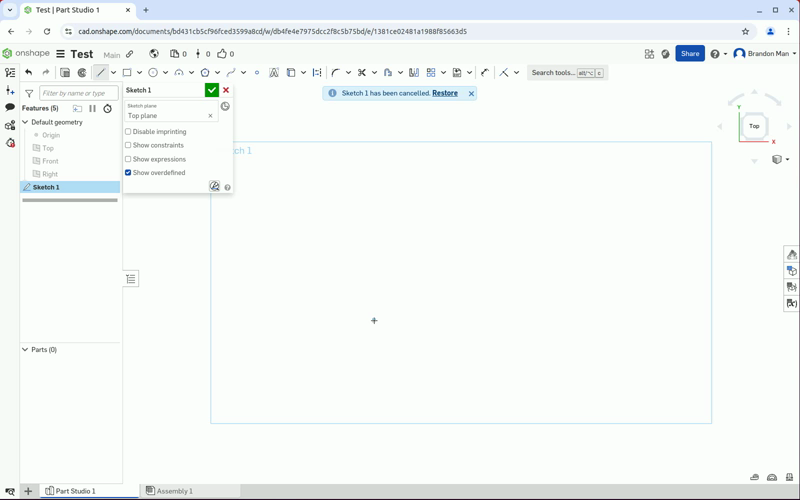
key_down(shift)
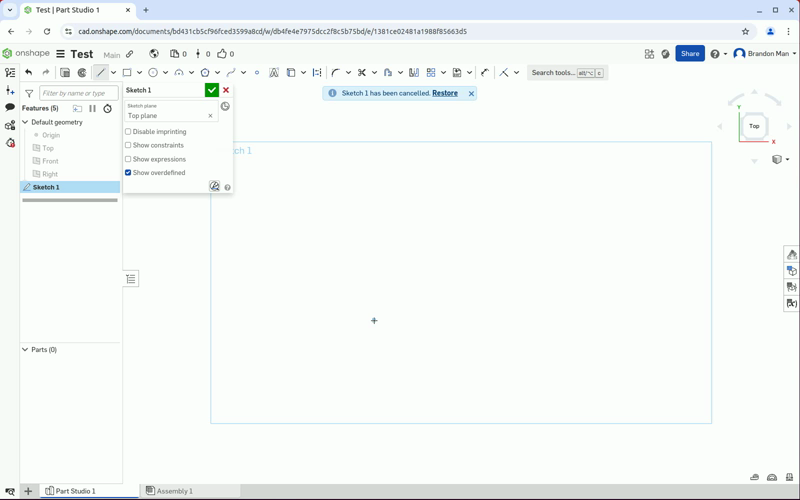
mouse_move(548, 320)
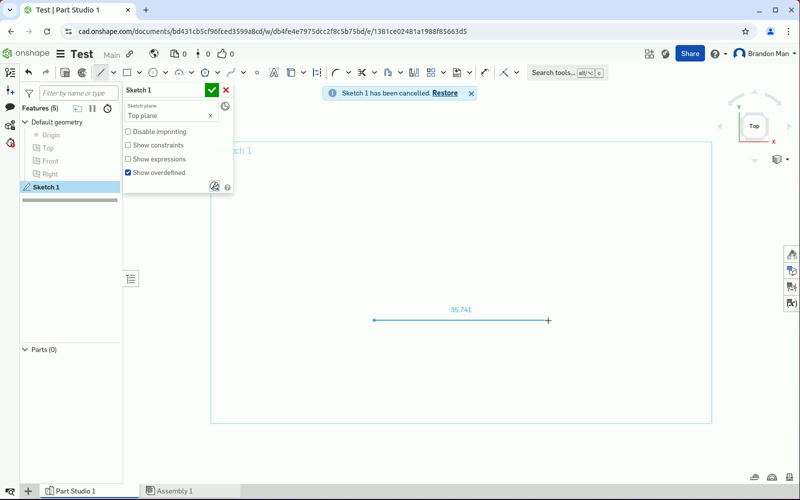
click(548, 320)
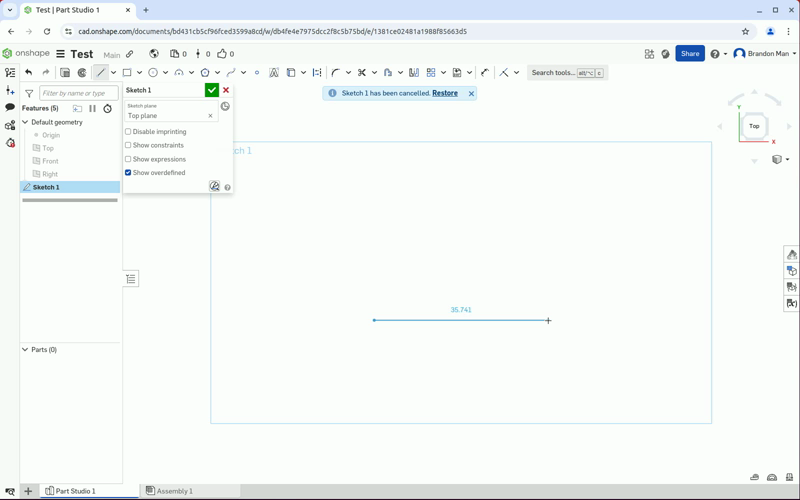
key_up(shift)
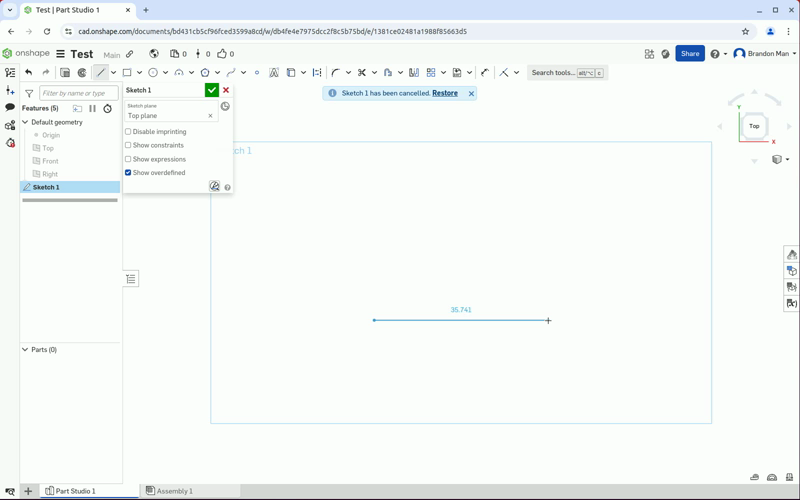
key_down(shift)
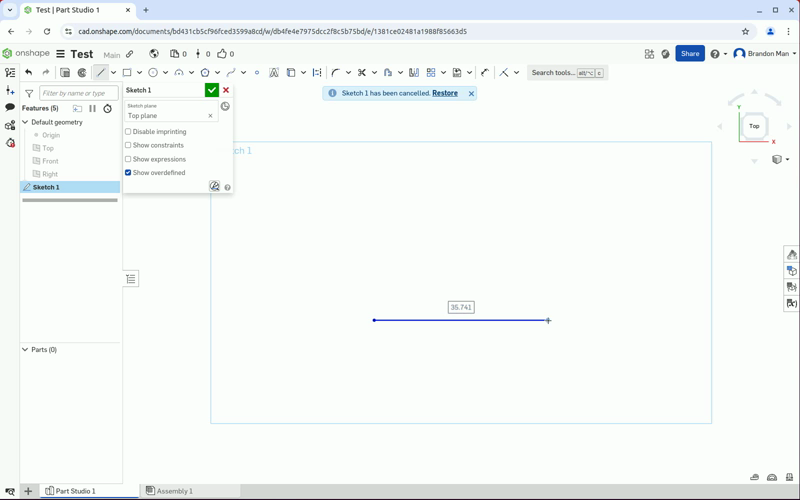
mouse_move(578, 320)
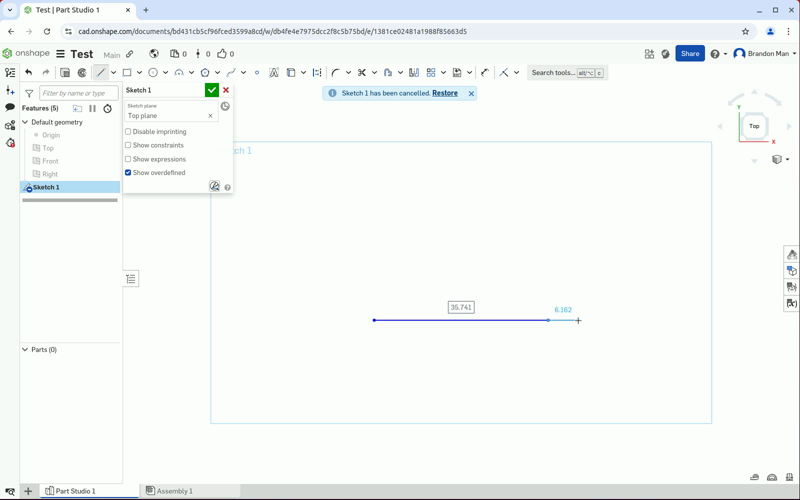
mouse_move(548, 283)
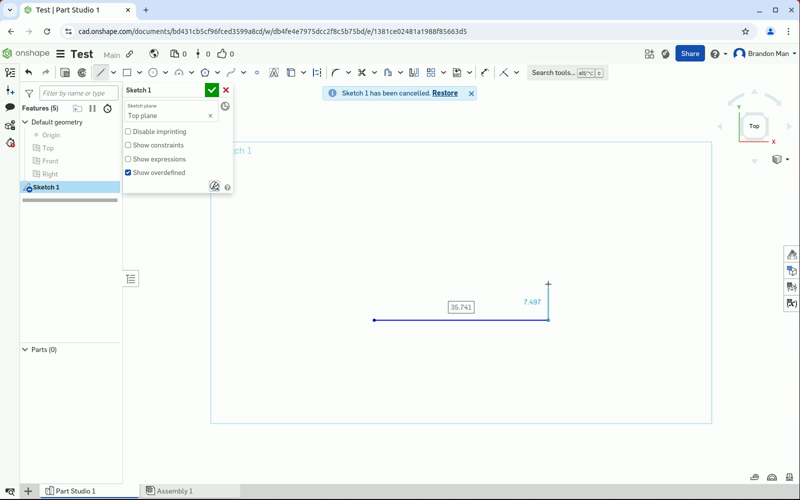
click(548, 283)
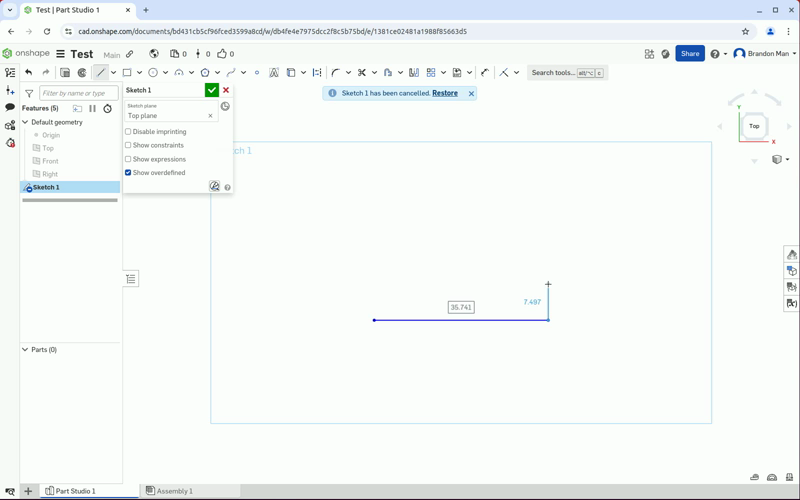
key_up(shift)
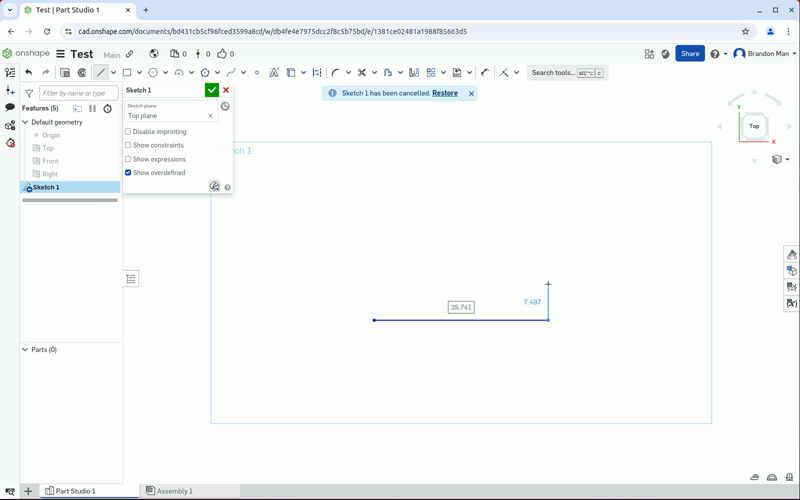
key_down(shift)
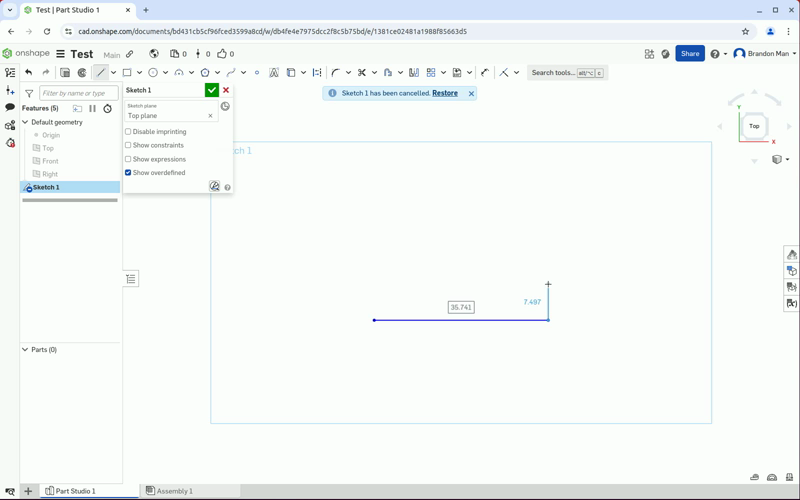
mouse_move(578, 283)
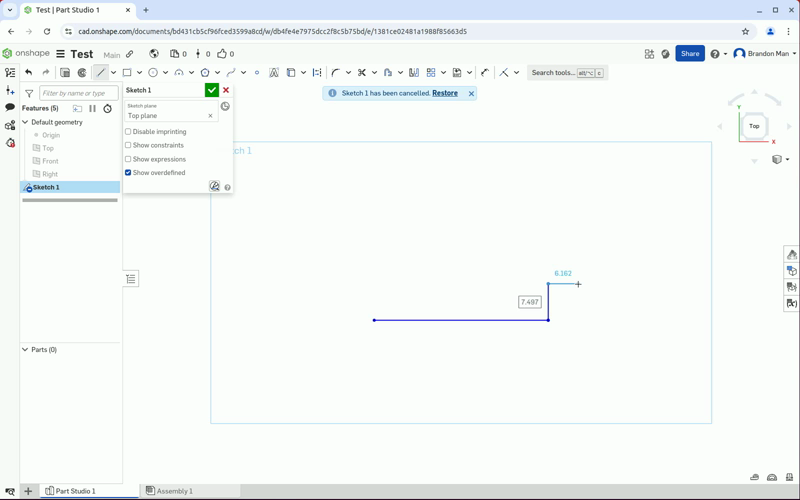
mouse_move(513, 283)
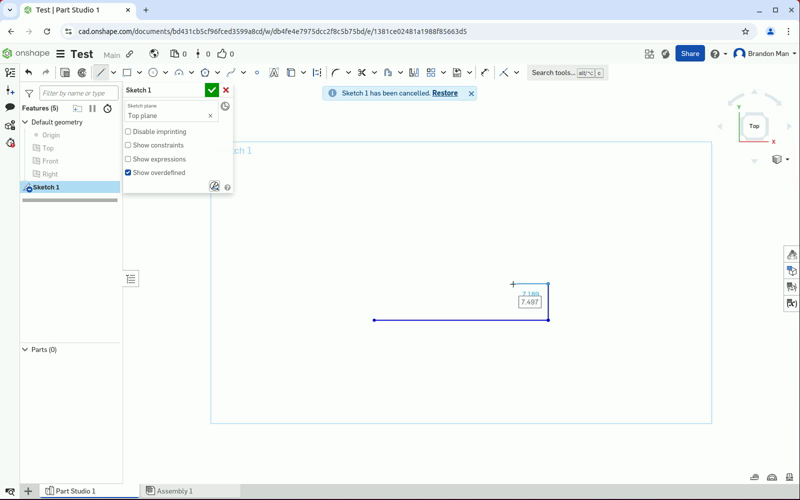
click(513, 283)
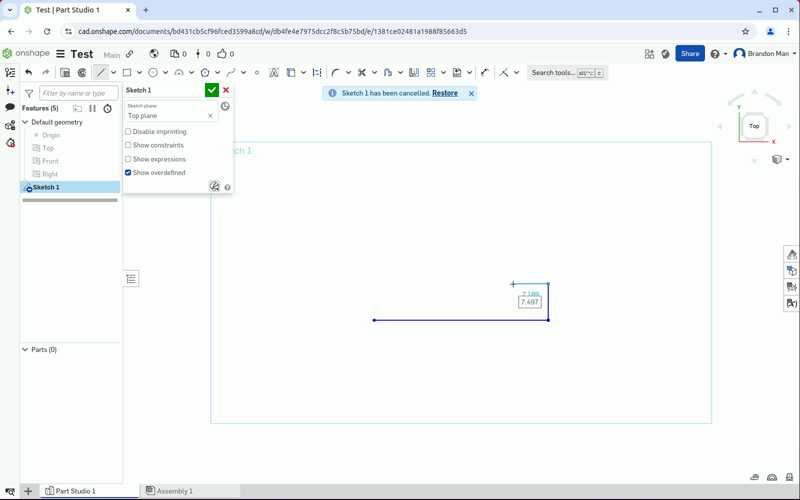
key_up(shift)
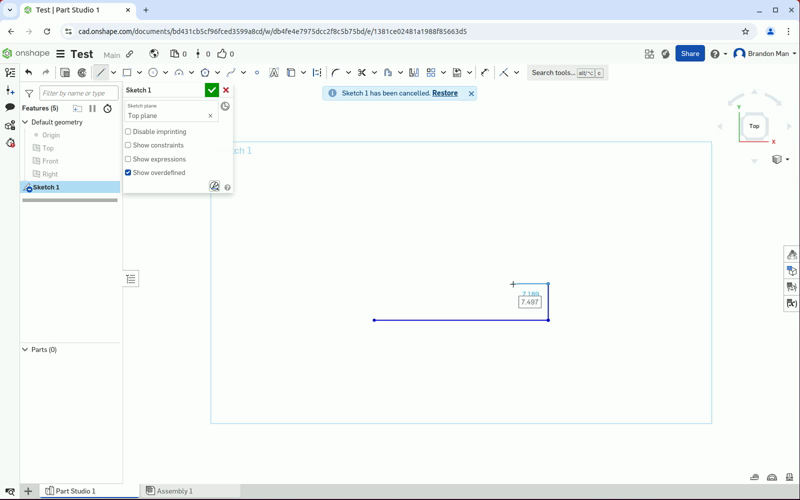
key(esc)
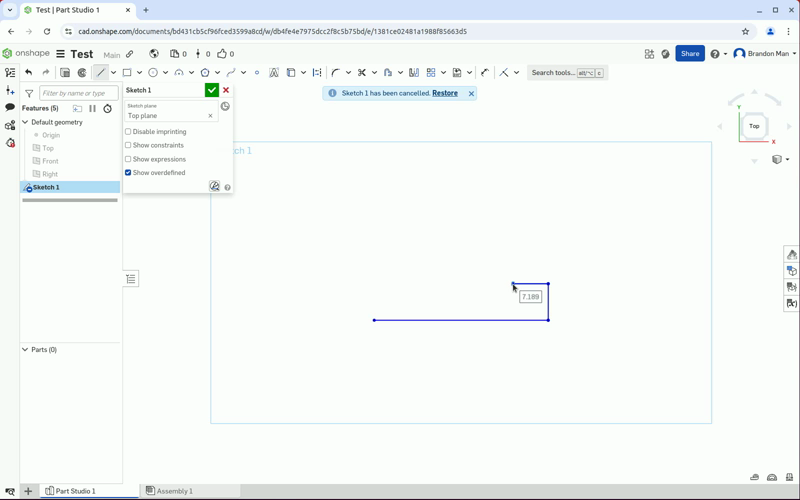
key(a)
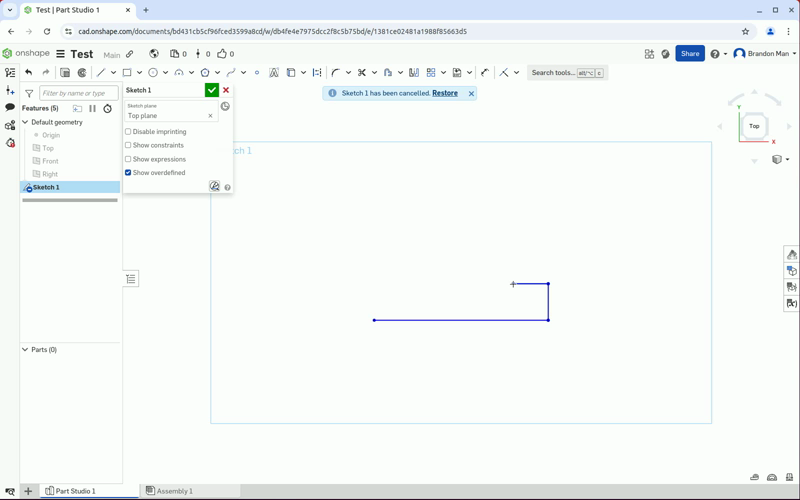
mouse_move(513, 283)
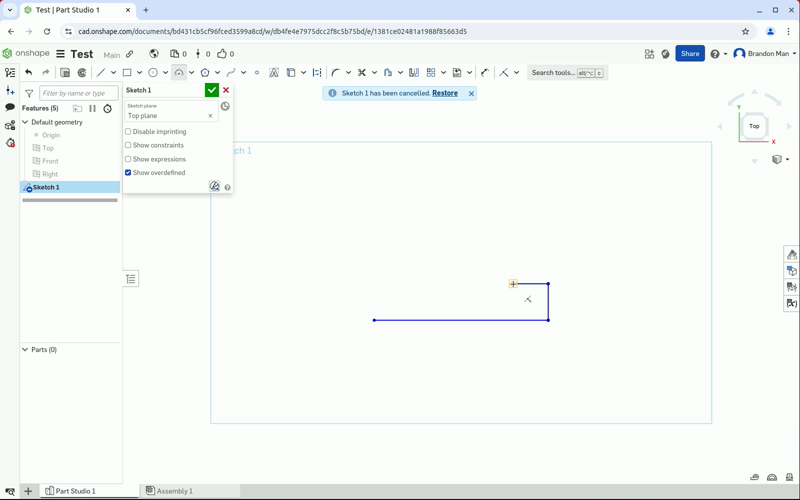
click(513, 283)
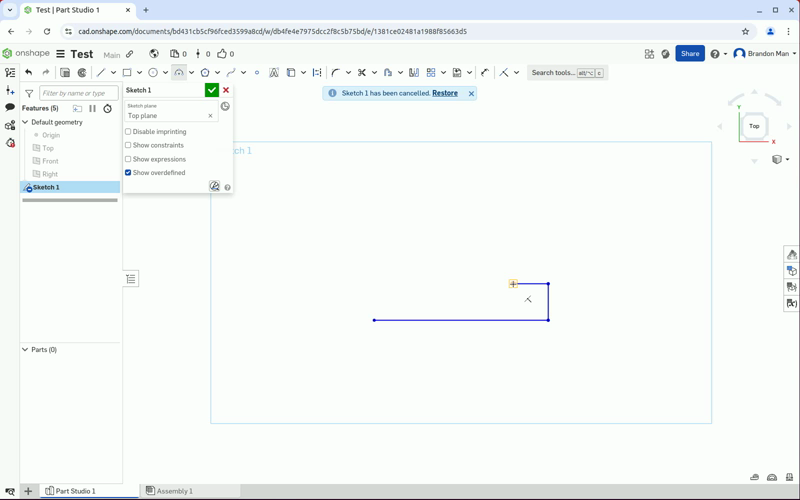
key_down(shift)
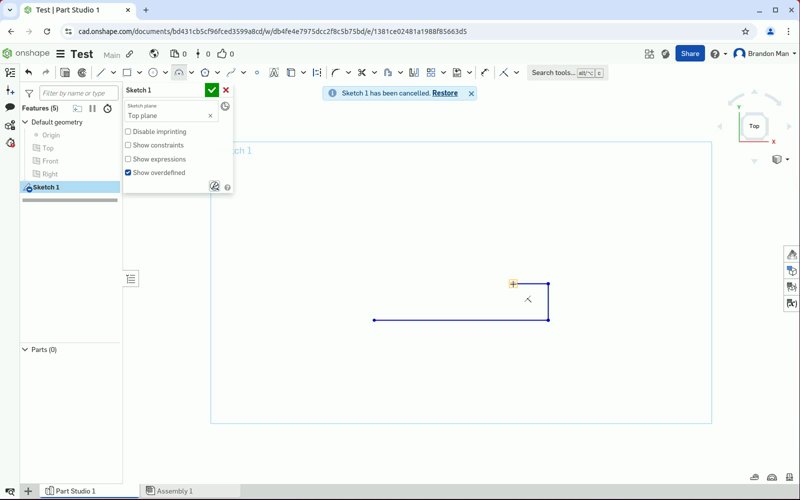
mouse_move(496, 283)
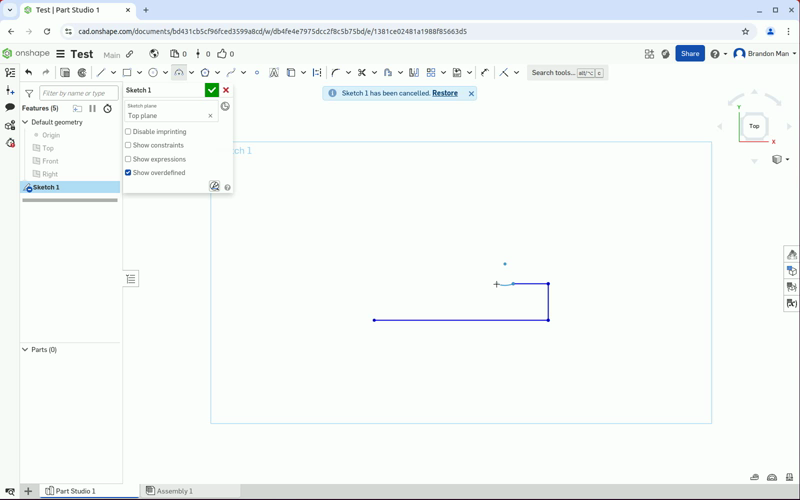
click(496, 283)
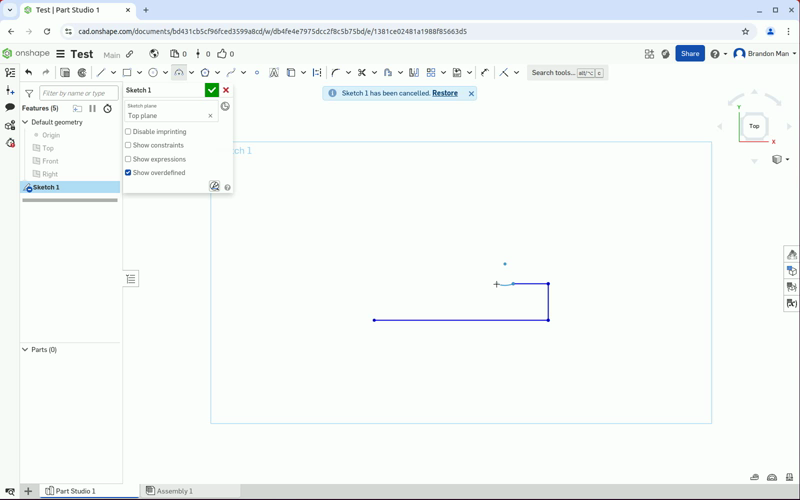
mouse_move(504, 291)
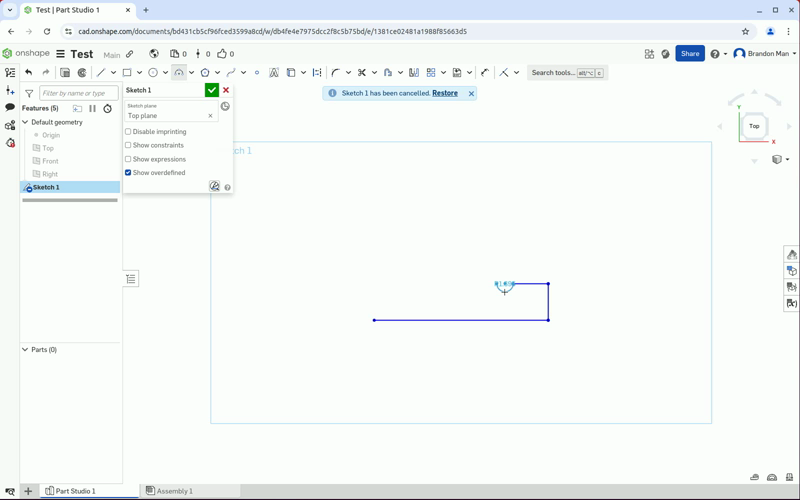
click(504, 291)
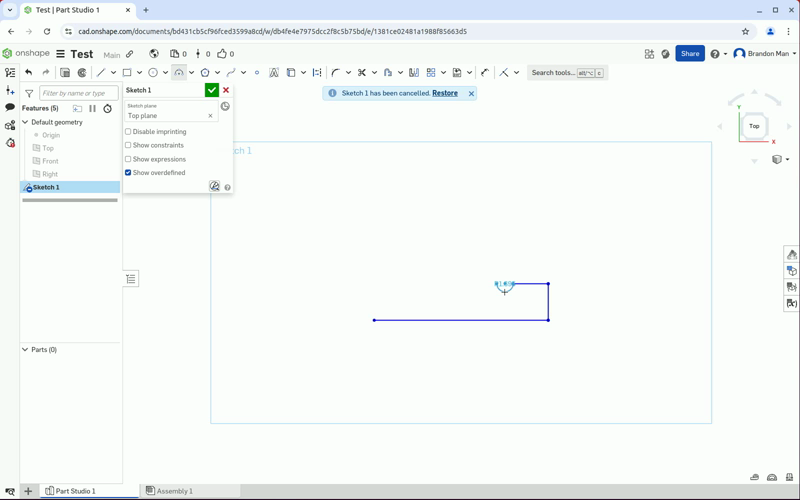
key_up(shift)
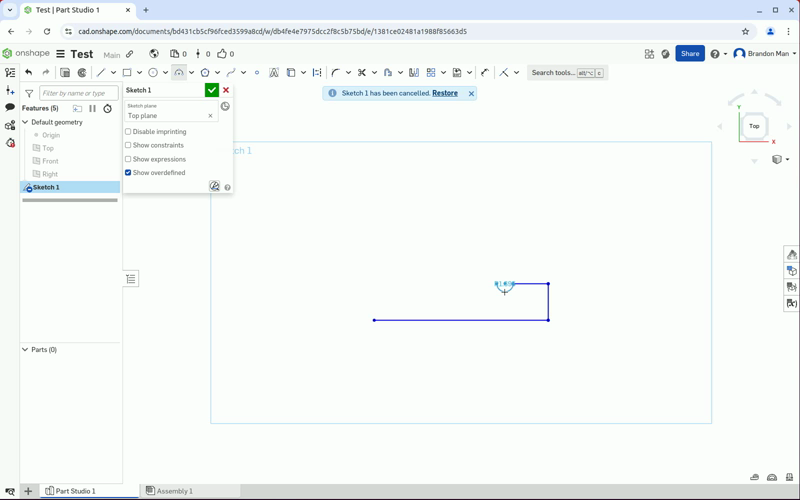
key(esc)
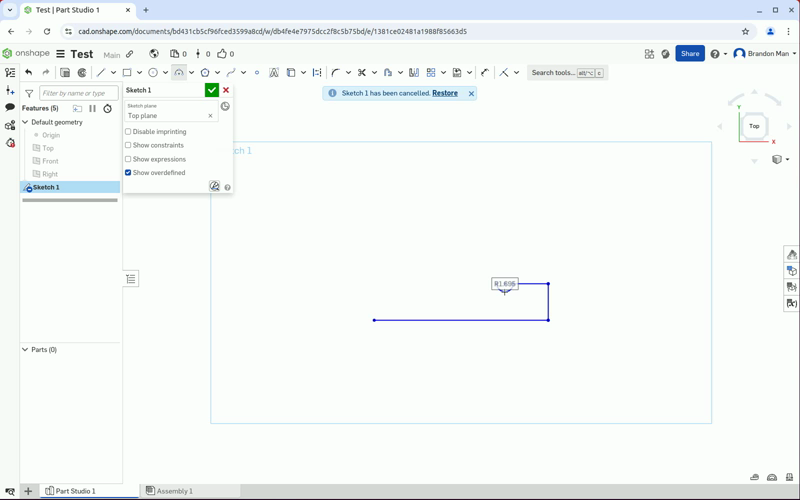
key(l)
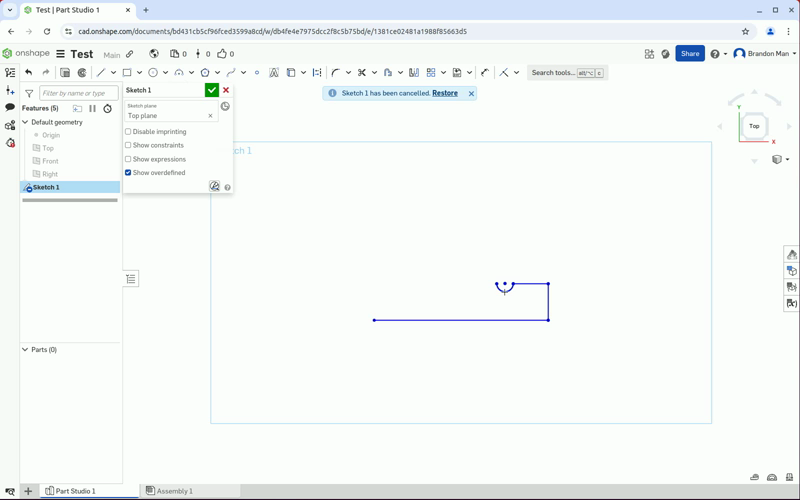
mouse_move(496, 283)
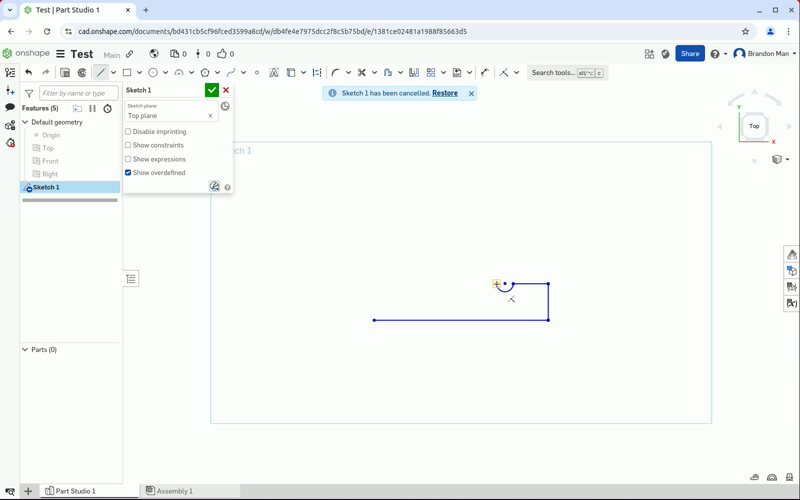
click(496, 283)
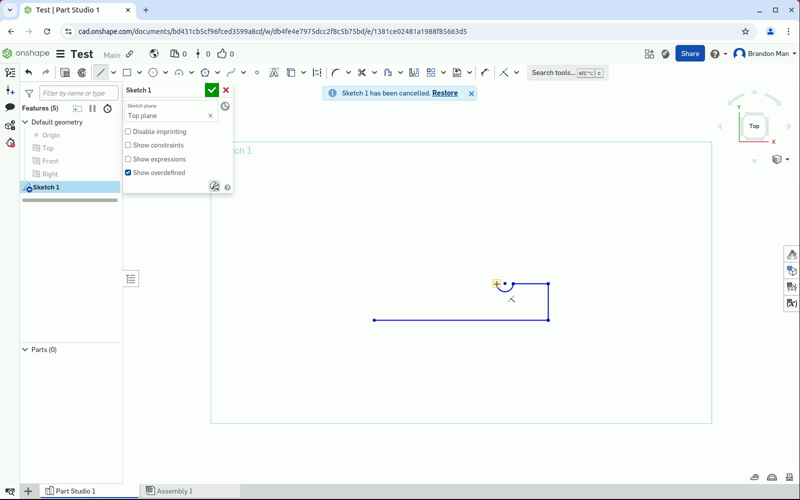
key_down(shift)
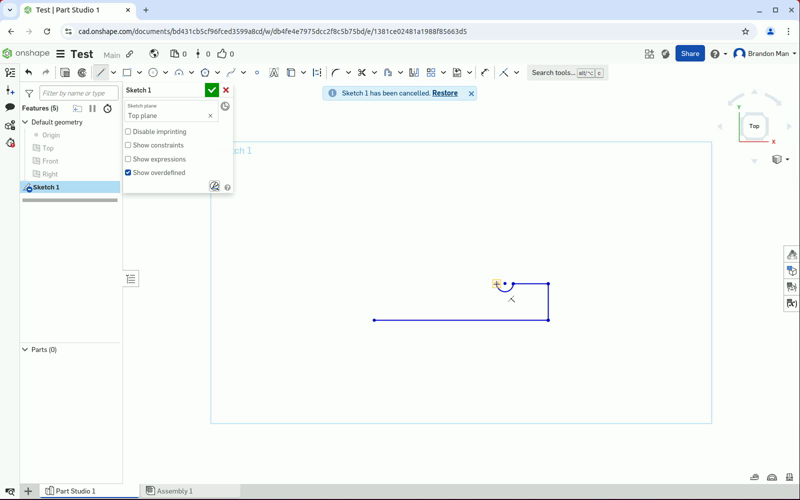
mouse_move(526, 283)
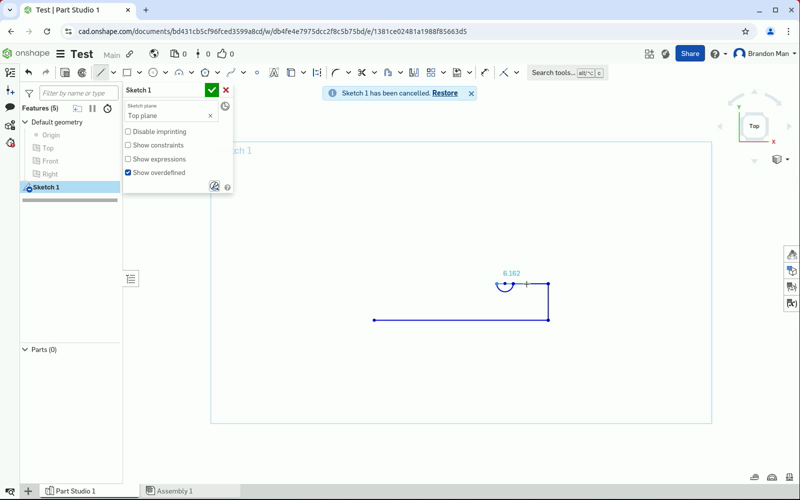
mouse_move(461, 283)
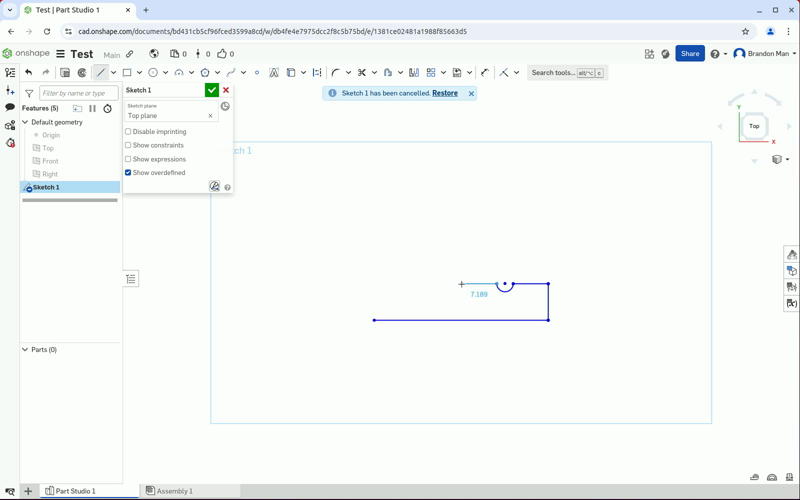
click(461, 283)
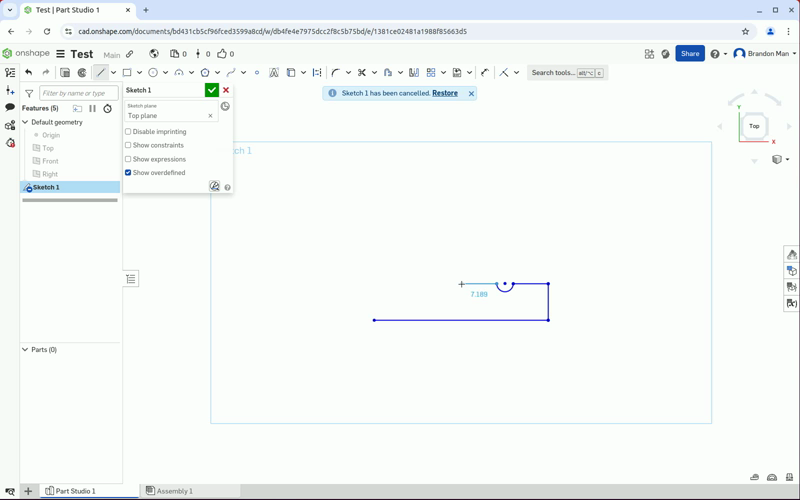
key_up(shift)
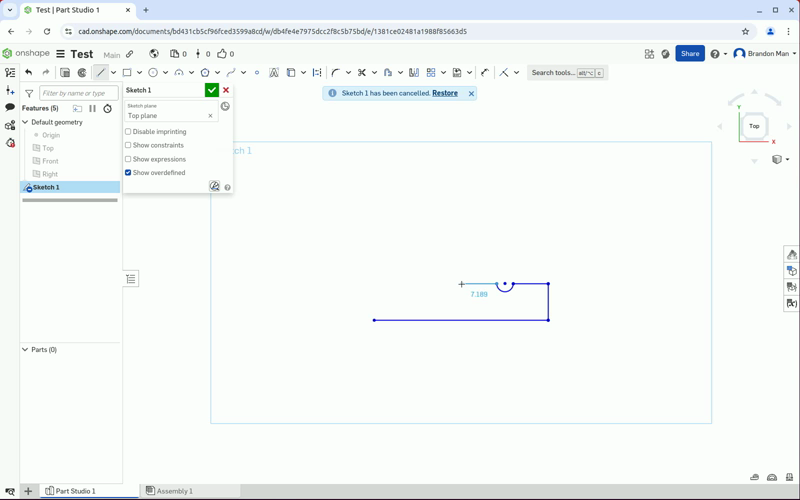
key_down(shift)
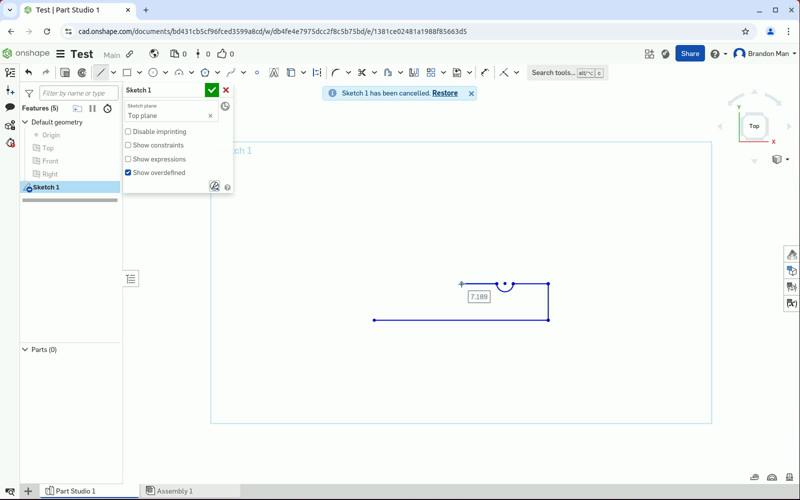
mouse_move(492, 283)
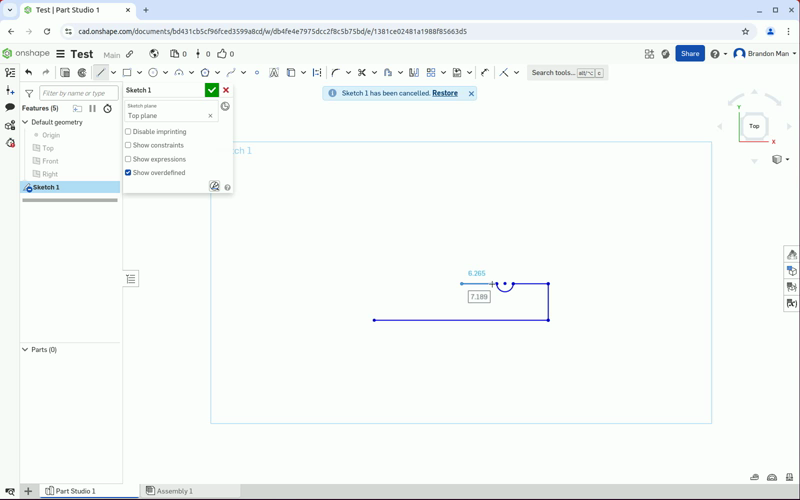
mouse_move(425, 283)
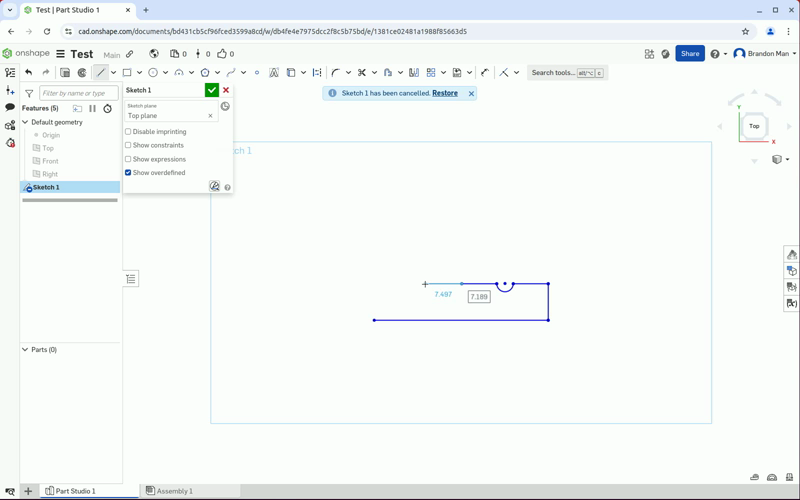
click(425, 283)
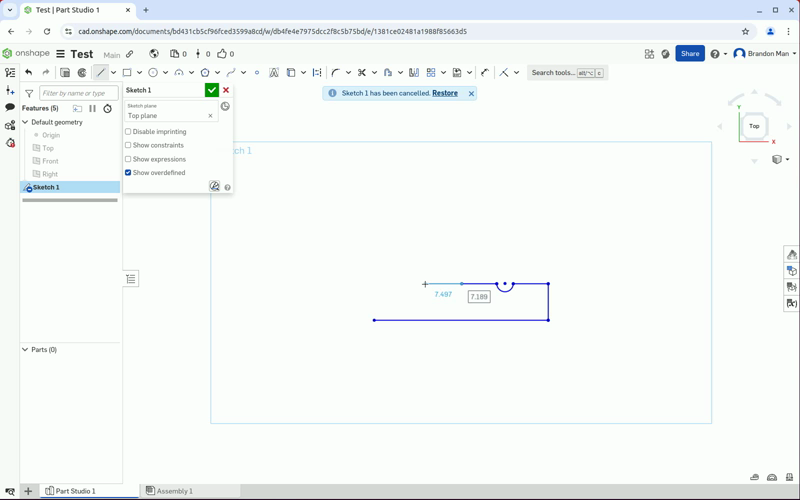
key_up(shift)
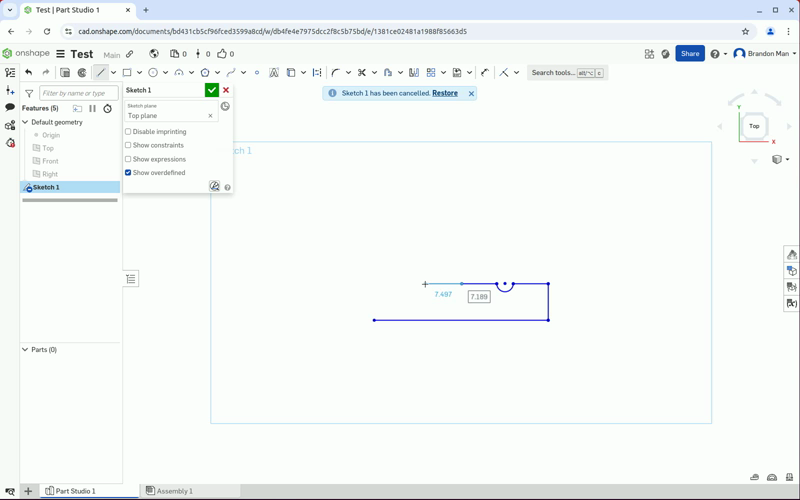
key(esc)
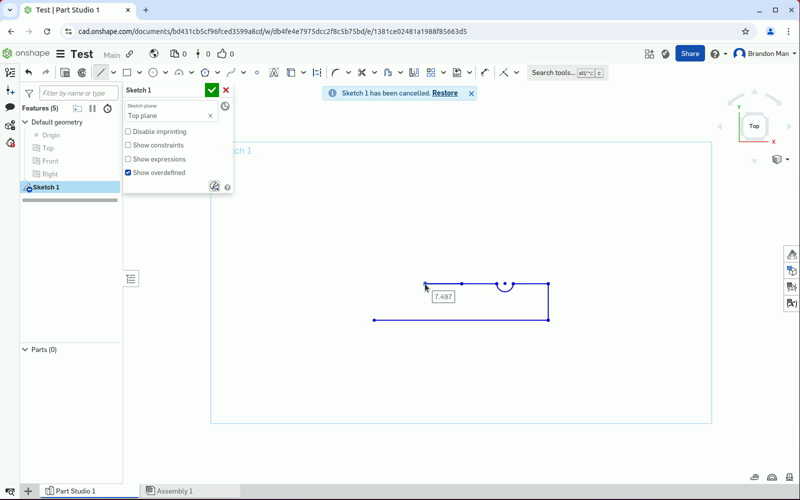
key(a)
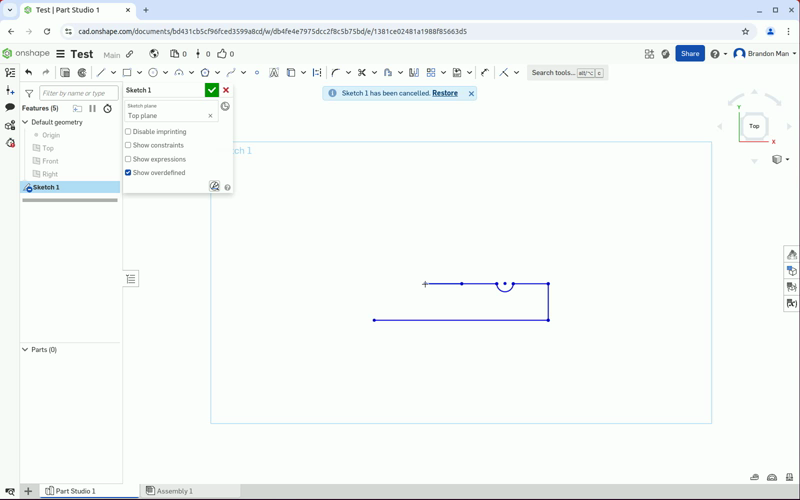
mouse_move(425, 283)
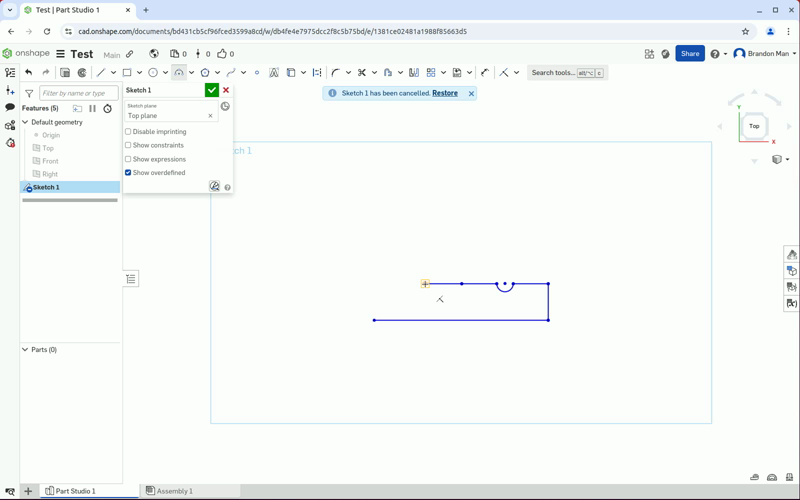
click(425, 283)
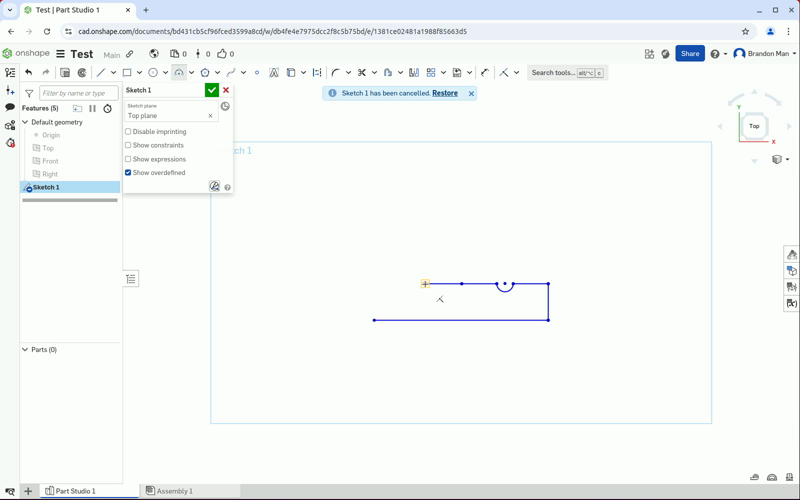
key_down(shift)
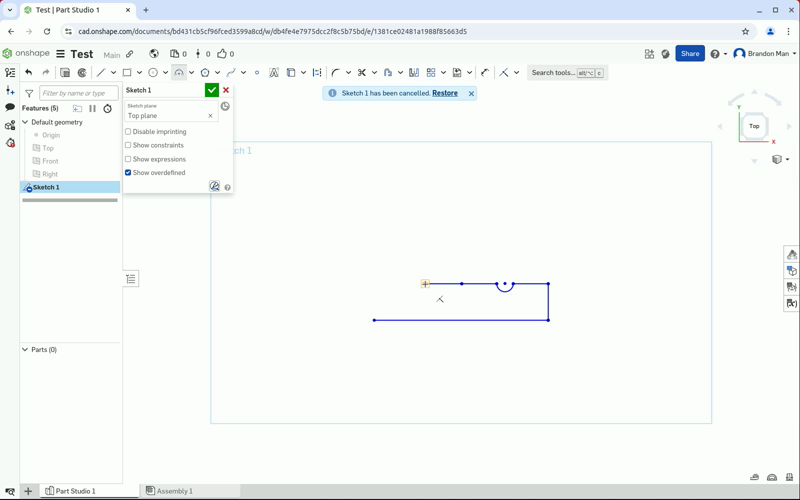
mouse_move(408, 283)
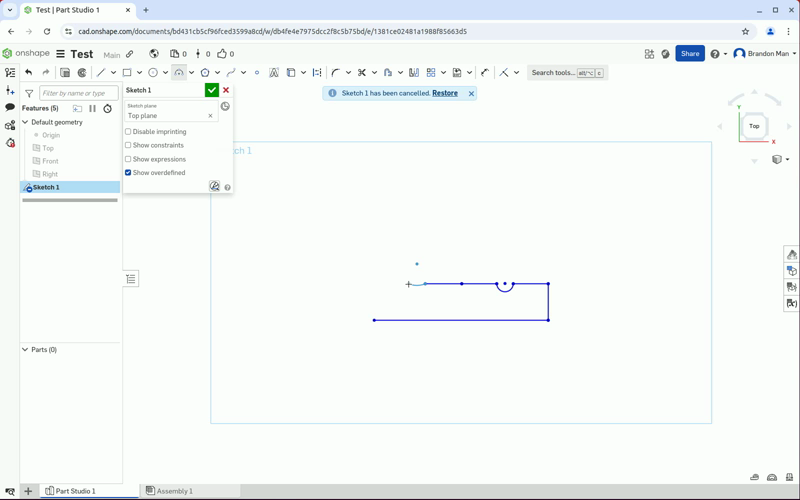
click(408, 283)
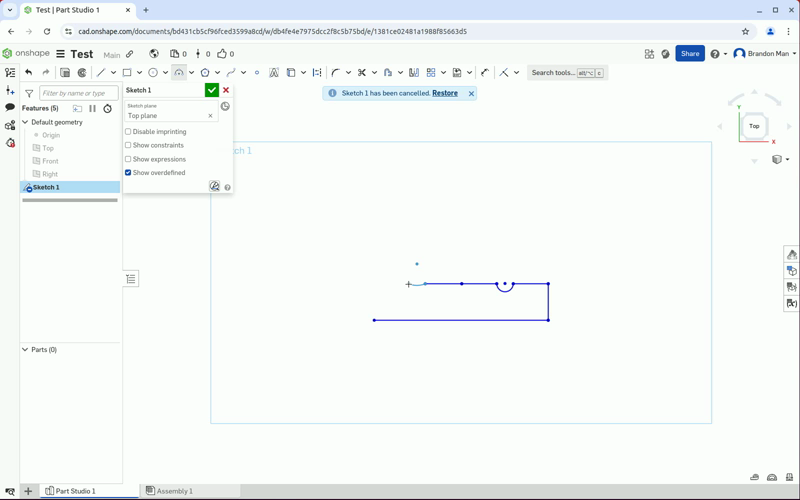
mouse_move(416, 291)
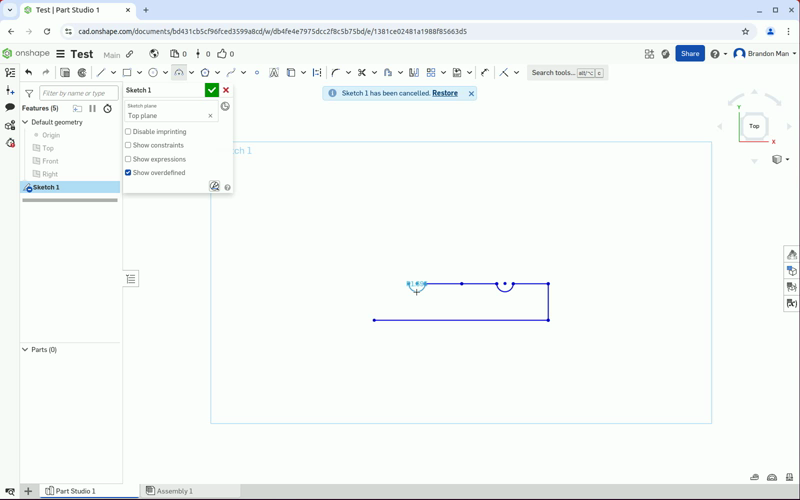
click(416, 291)
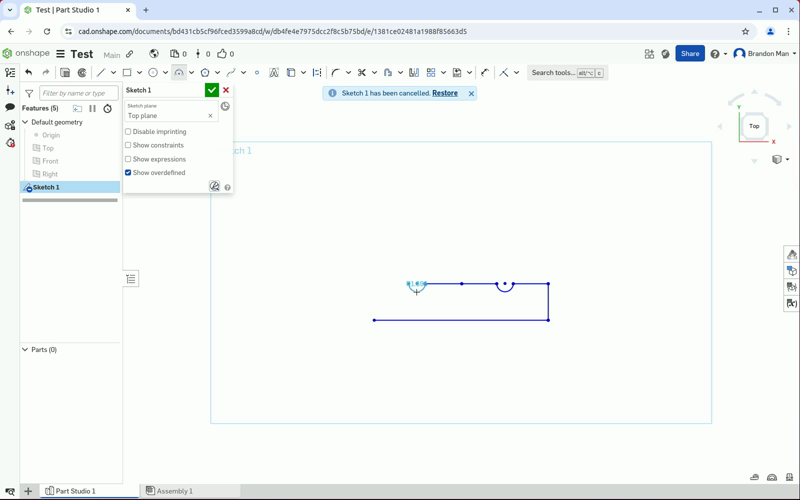
key_up(shift)
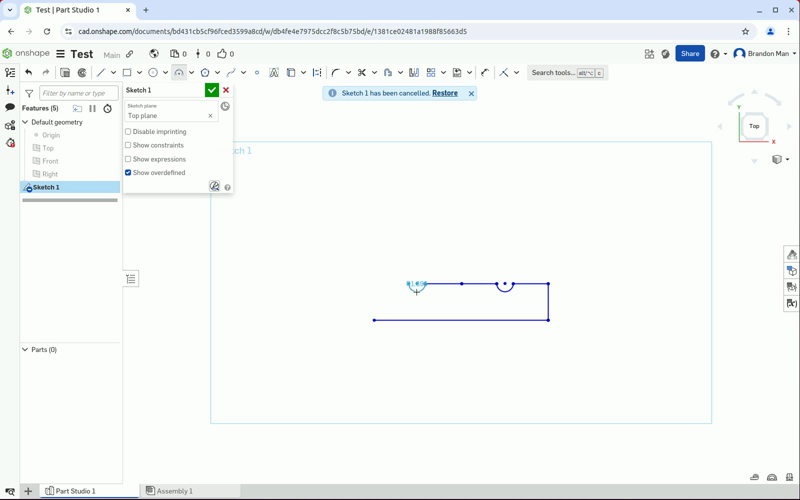
key(esc)
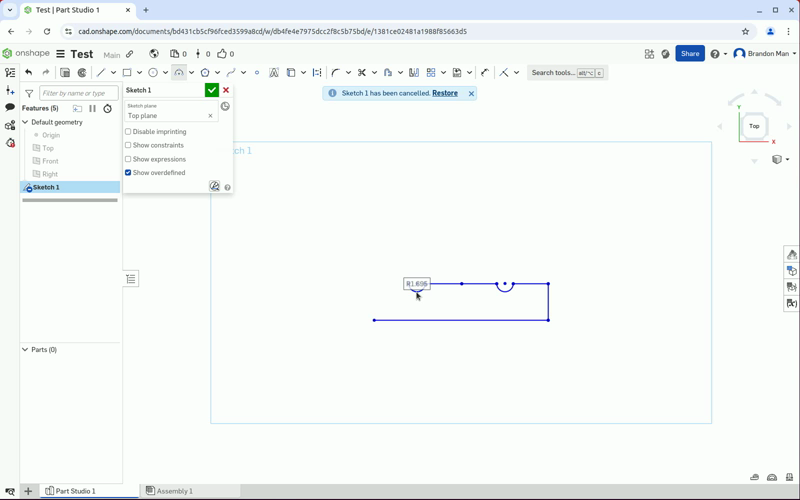
key(l)
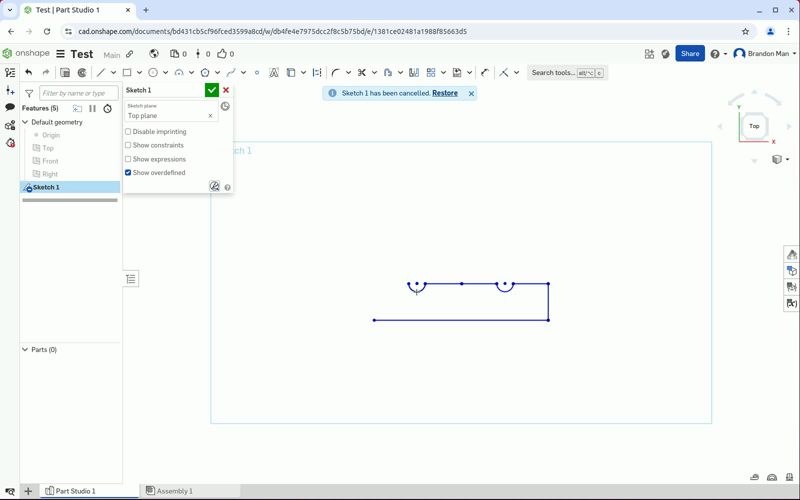
mouse_move(408, 283)
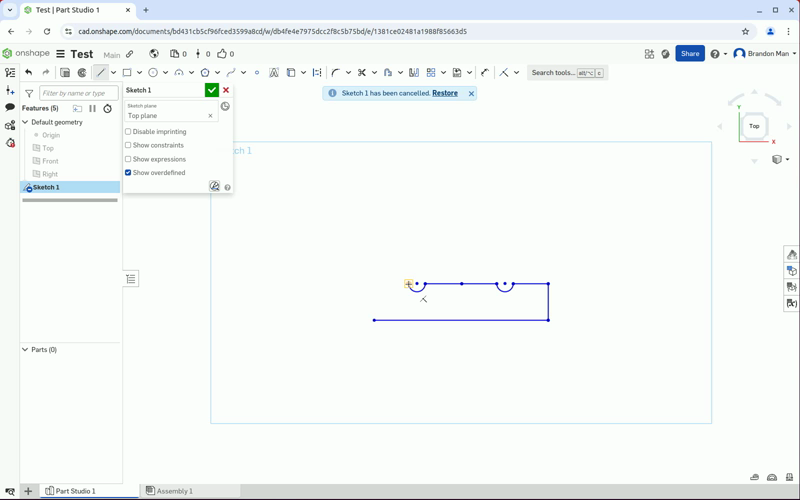
click(408, 283)
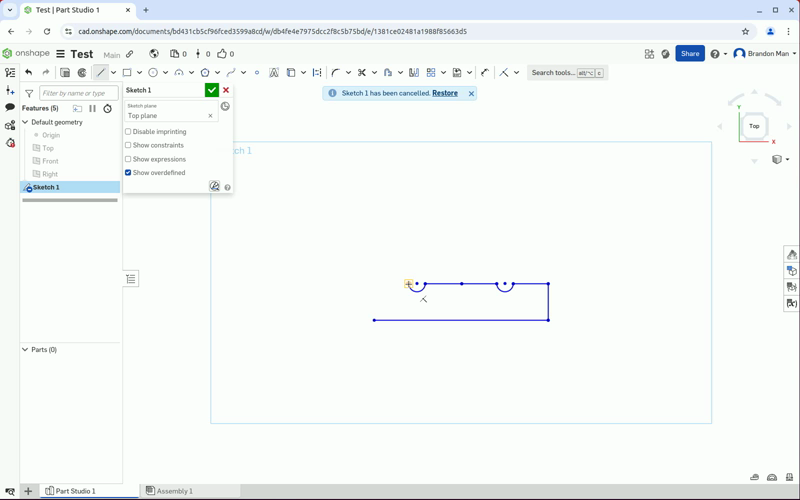
key_down(shift)
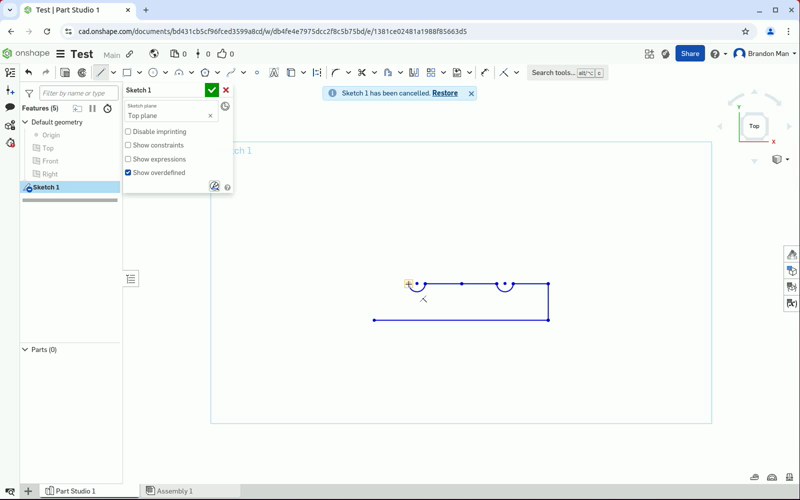
mouse_move(438, 283)
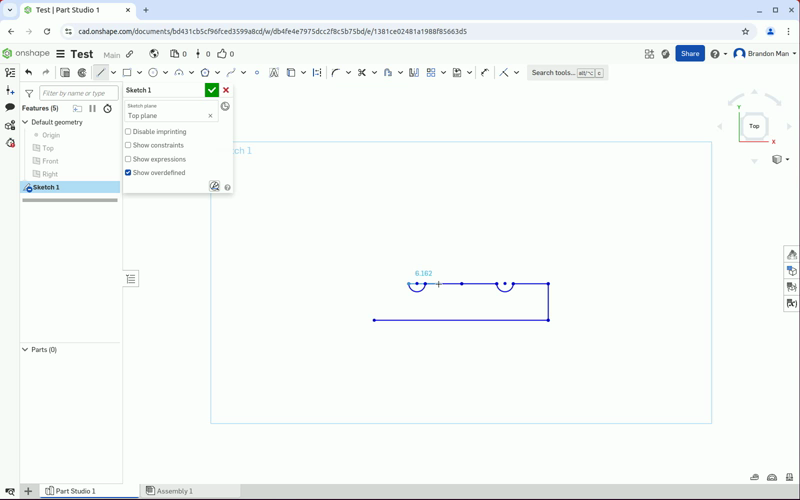
mouse_move(374, 283)
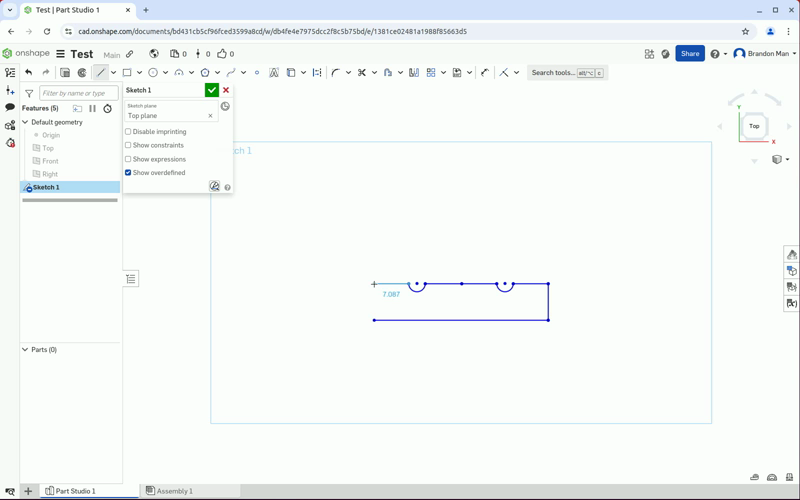
click(374, 283)
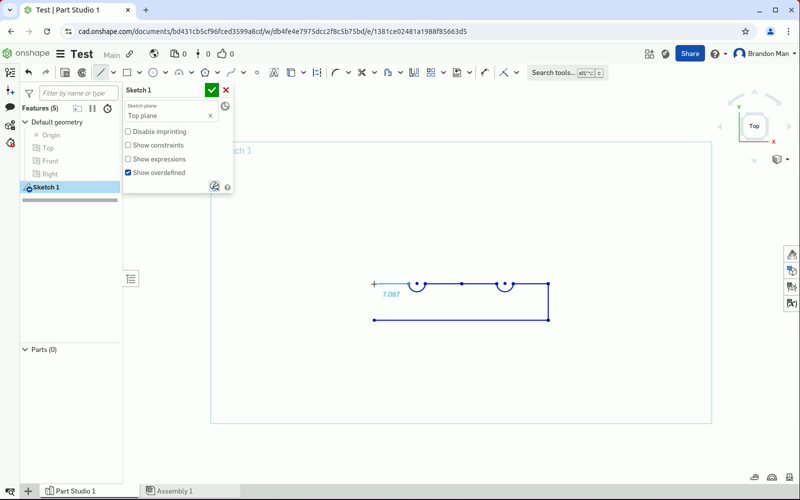
key_up(shift)
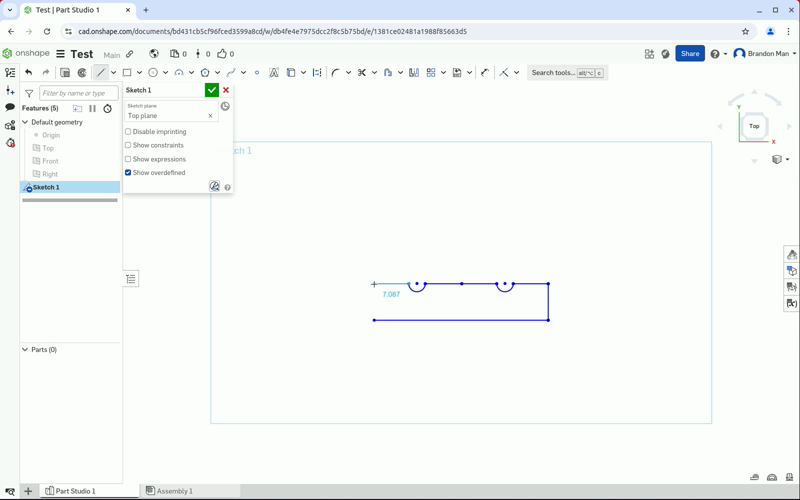
mouse_move(404, 283)
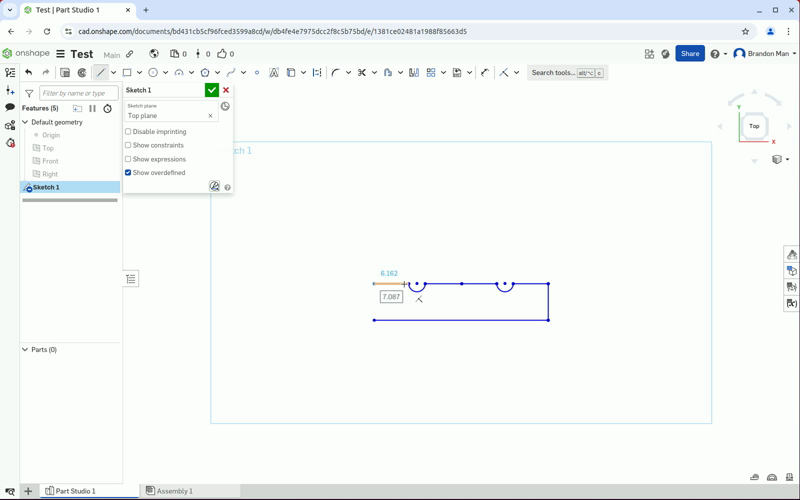
key_down(shift)
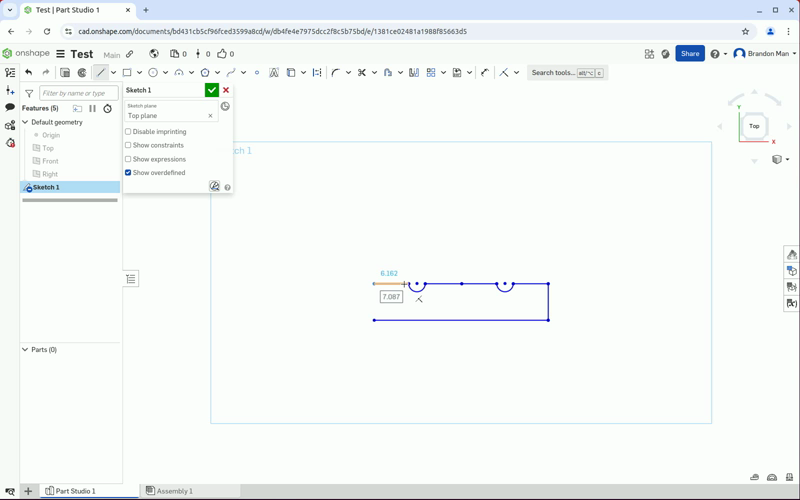
mouse_move(374, 320)
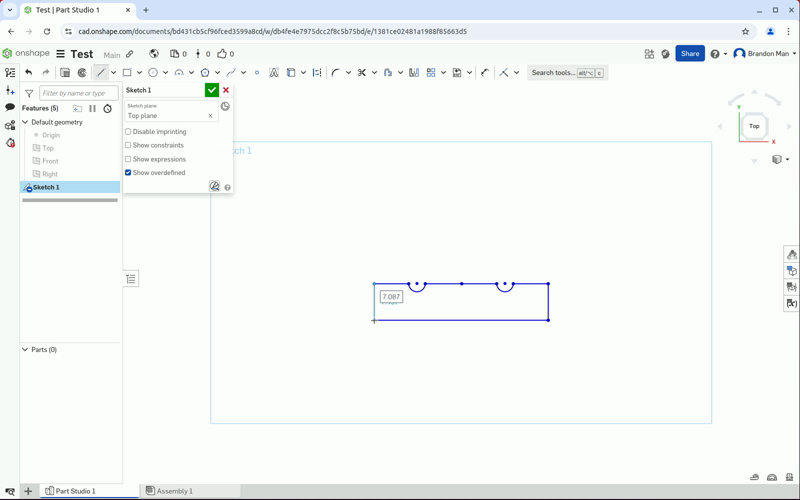
key_up(shift)
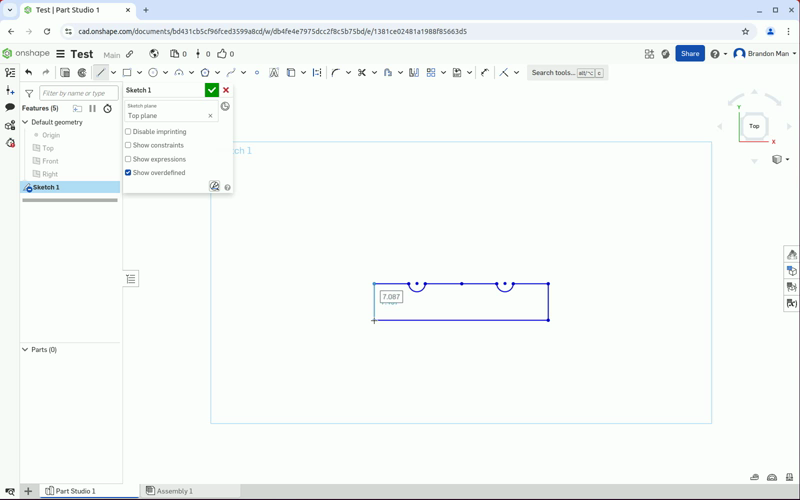
click(374, 320)
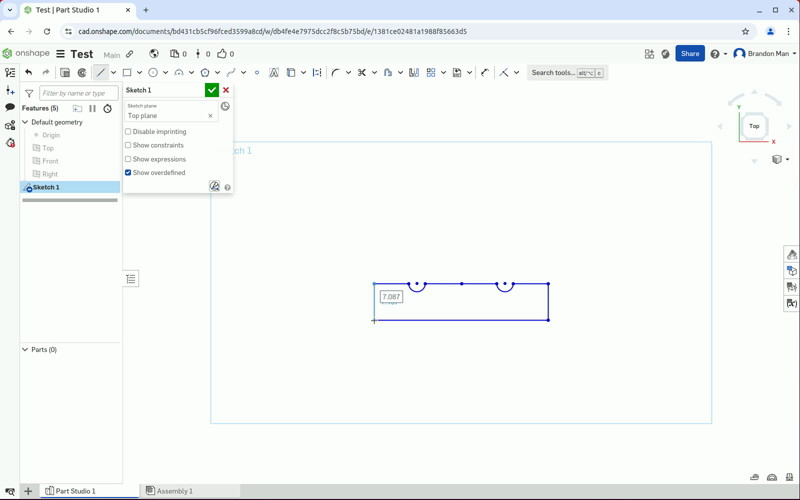
key(esc)
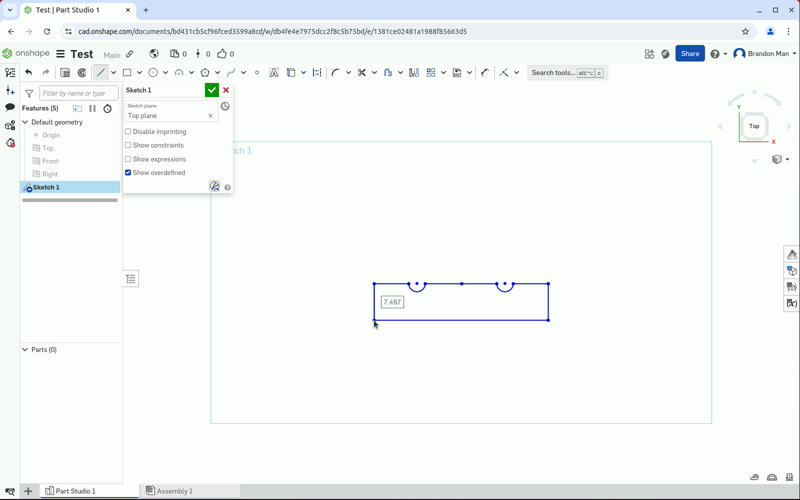
mouse_move(504, 292)
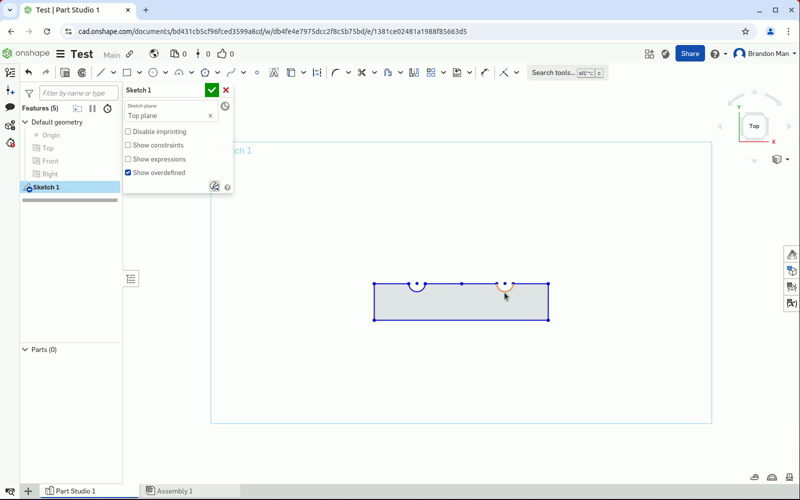
scroll(6)
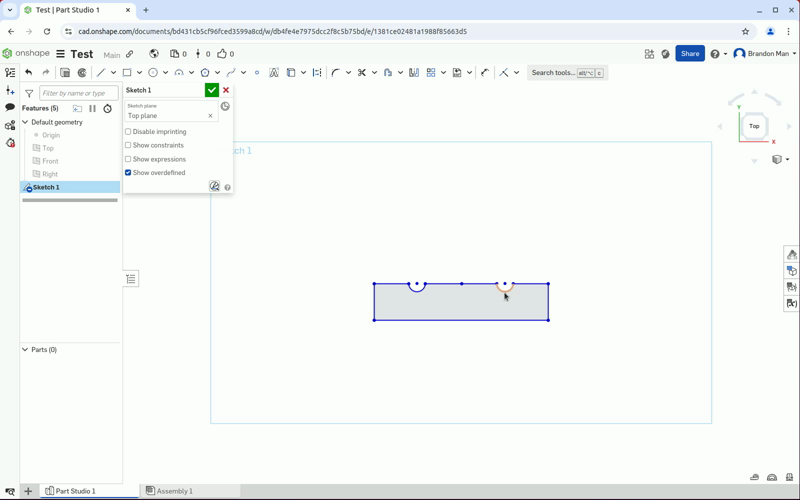
scroll(6)
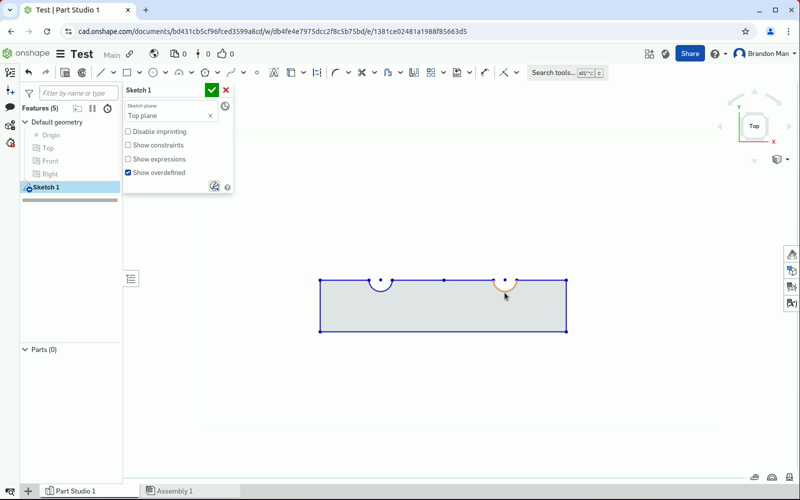
scroll(6)
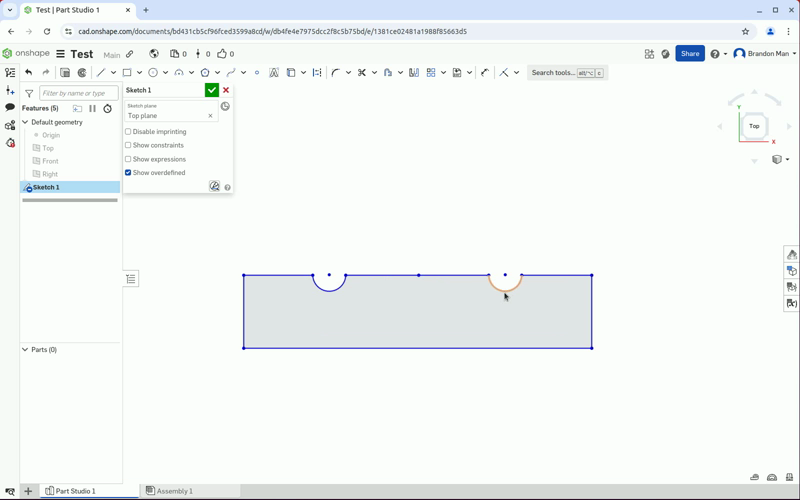
scroll(6)
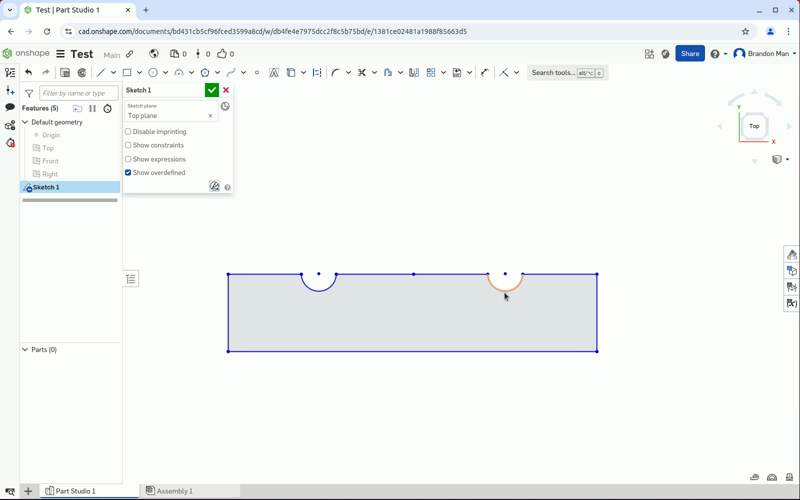
scroll(6)
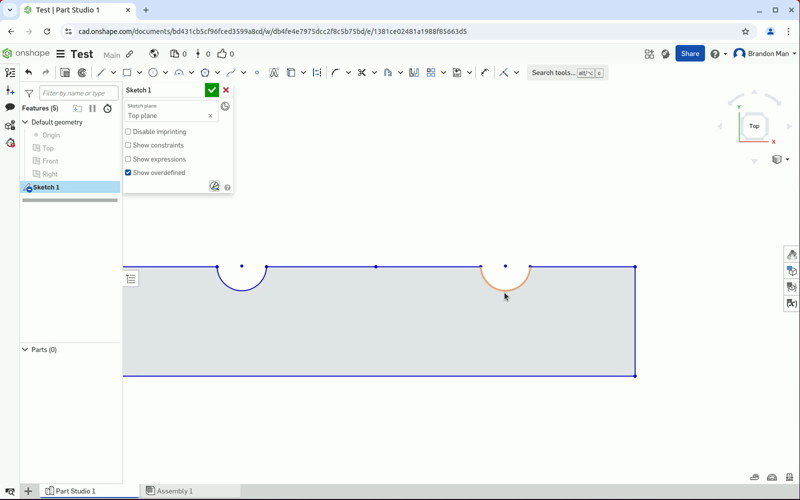
scroll(6)
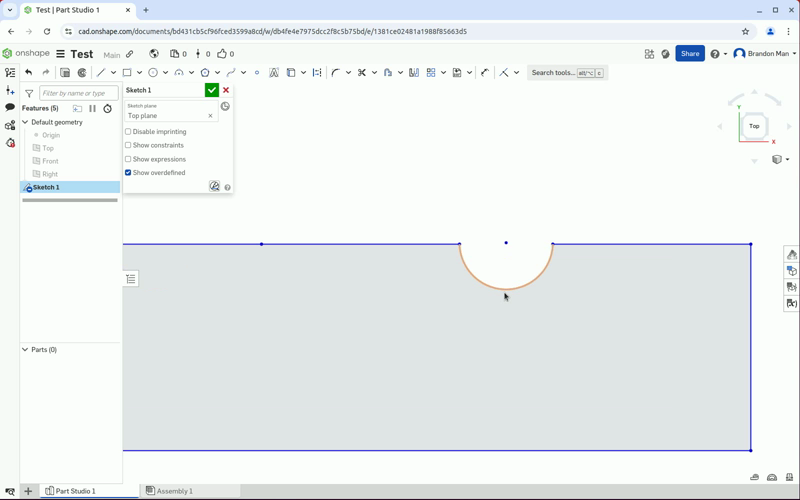
scroll(6)
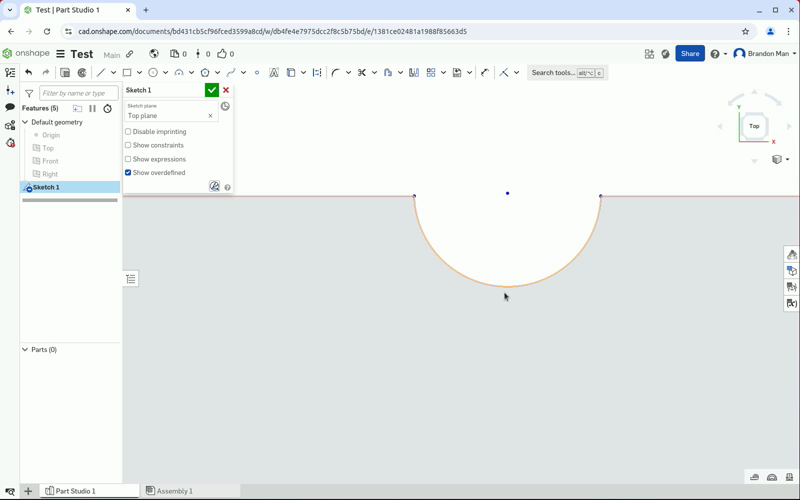
click(504, 292)
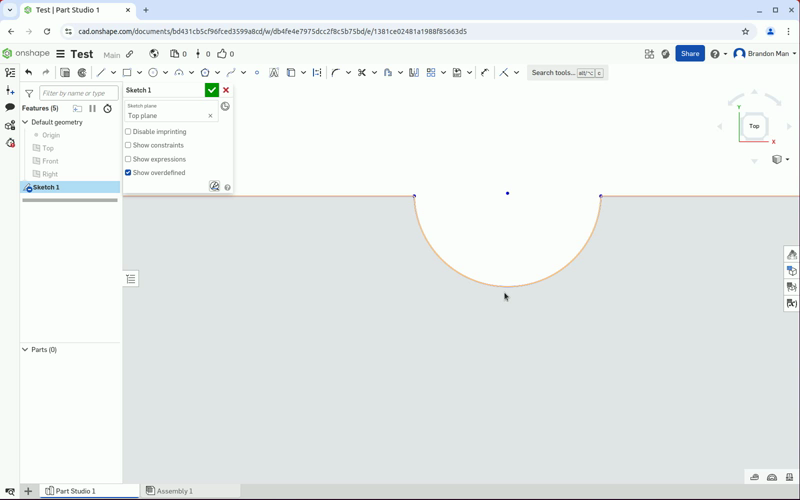
scroll(-6)
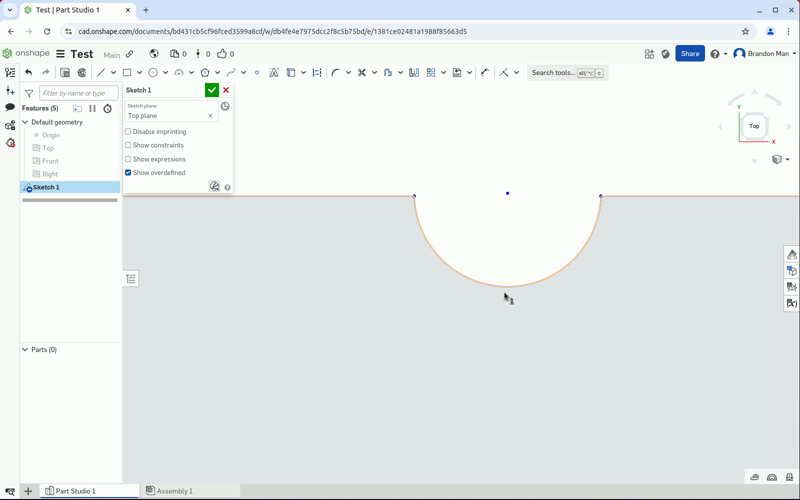
scroll(-6)
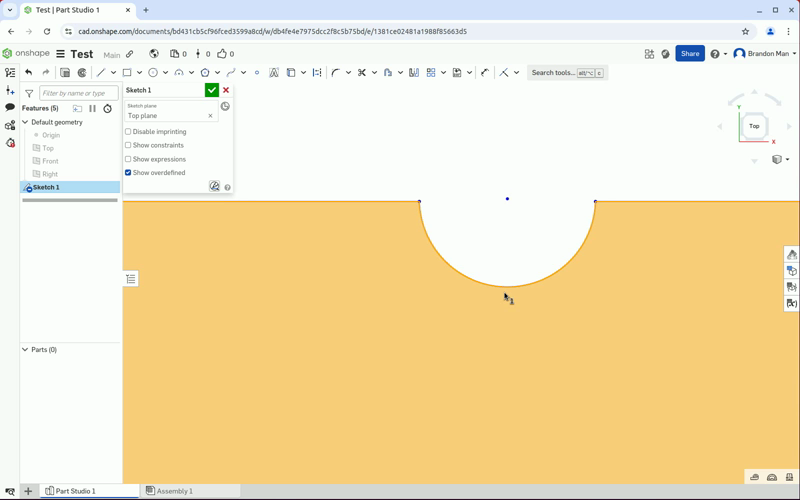
scroll(-6)
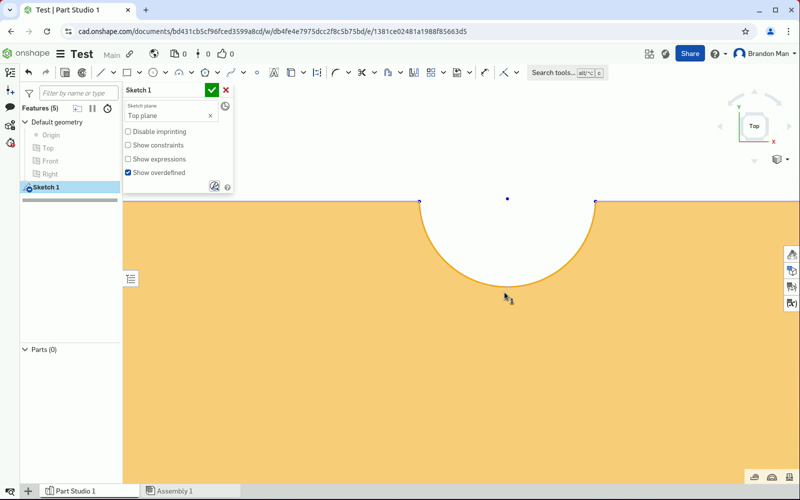
scroll(-6)
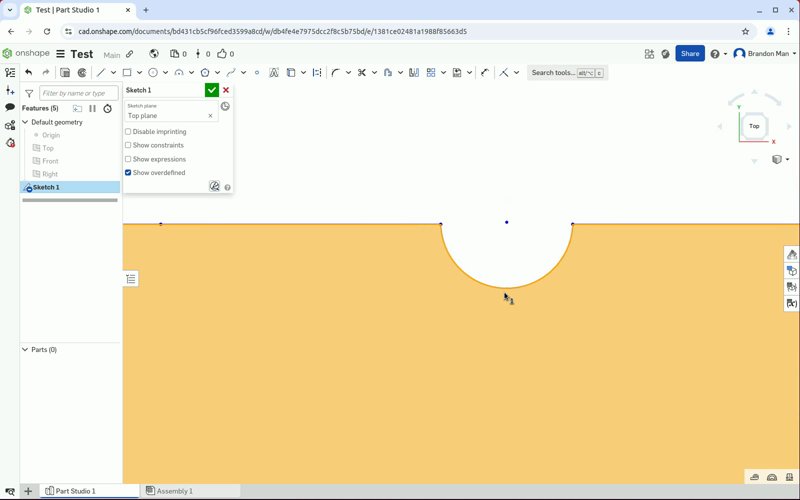
scroll(-6)
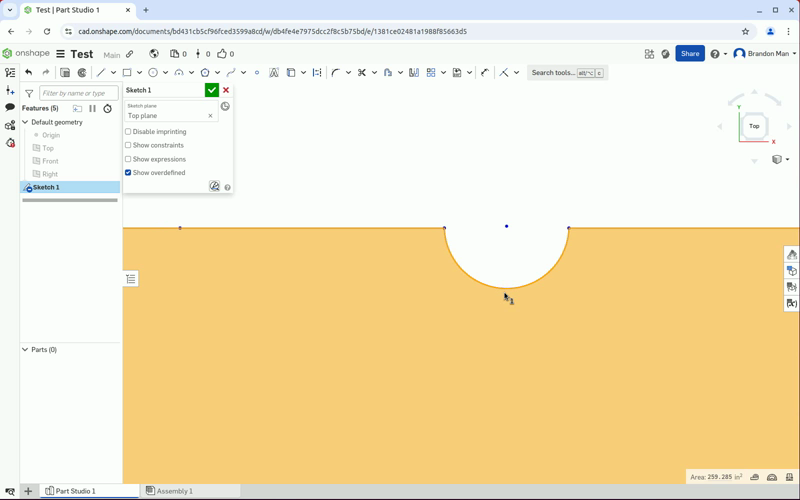
scroll(-6)
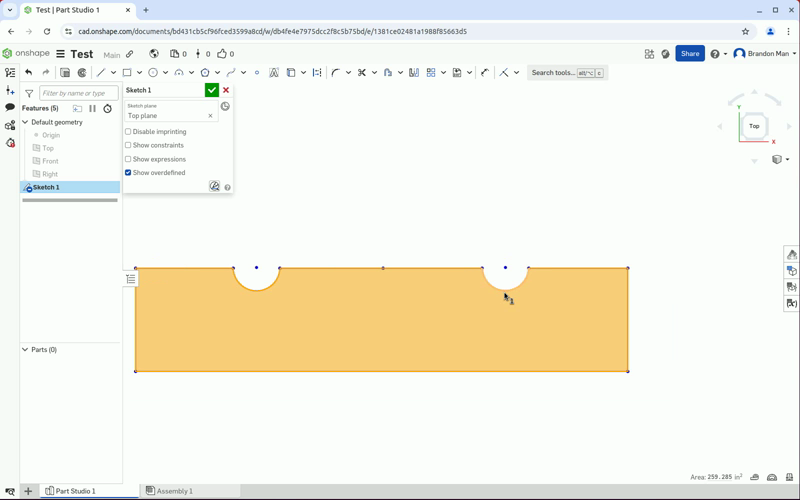
scroll(-6)
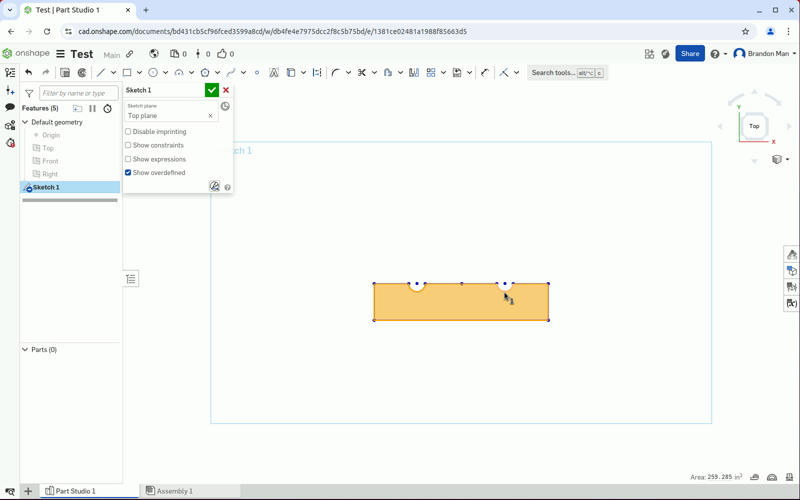
mouse_move(73, 352)
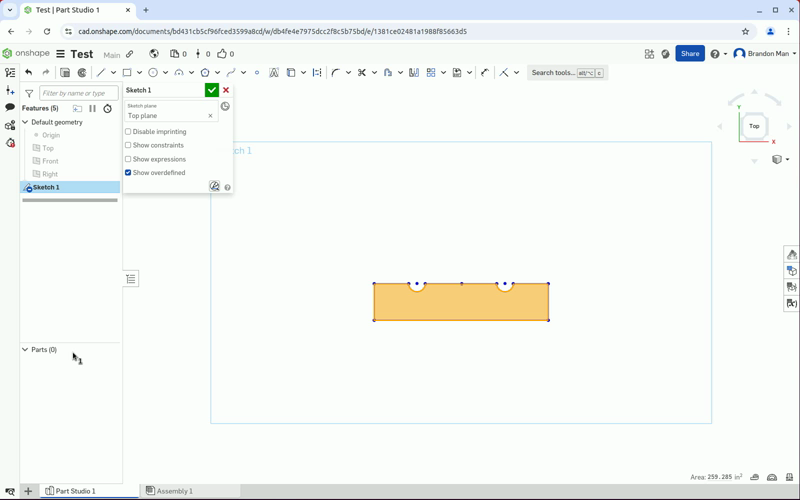
key(shift+y)
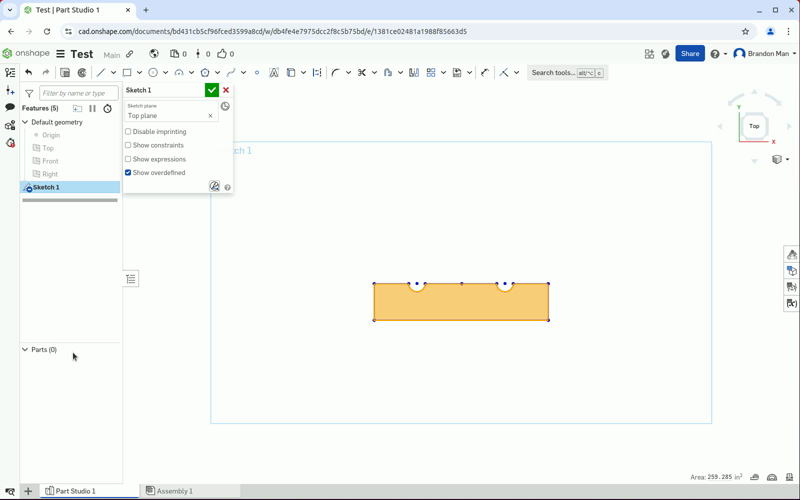
key(shift+e)
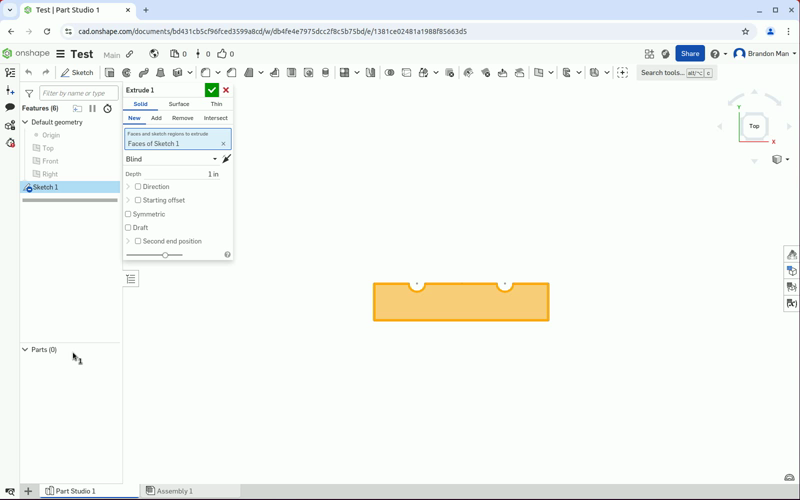
mouse_move(143, 106)
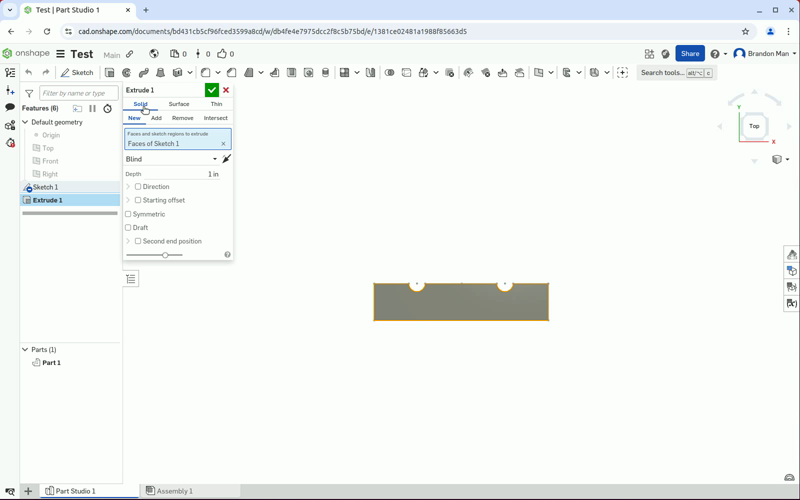
click(143, 106)
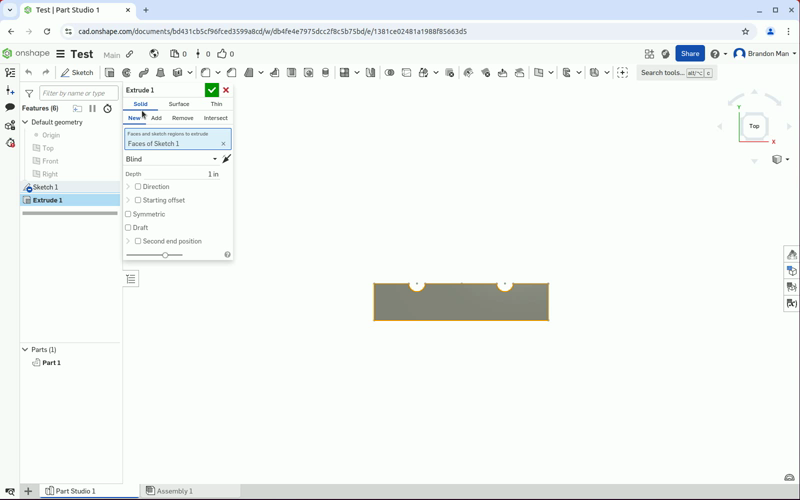
mouse_move(137, 120)
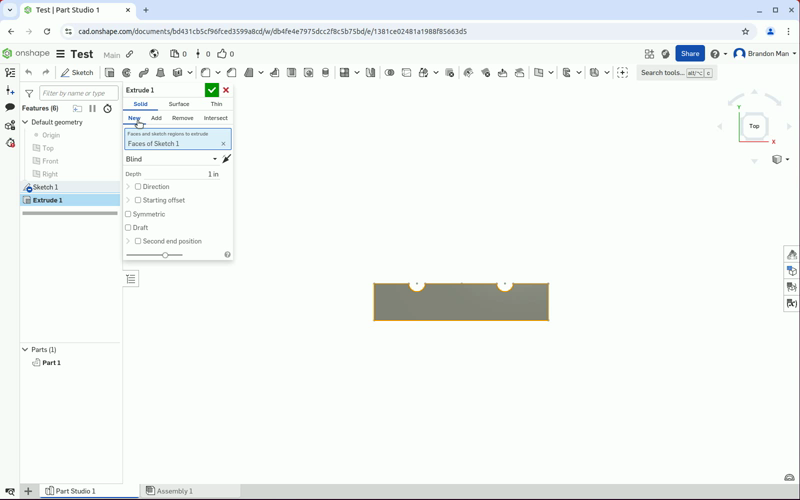
click(137, 120)
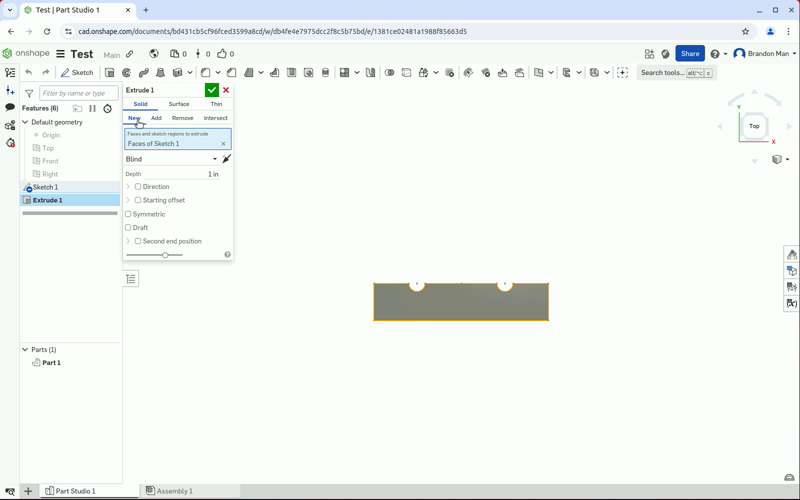
key(tab, 4)
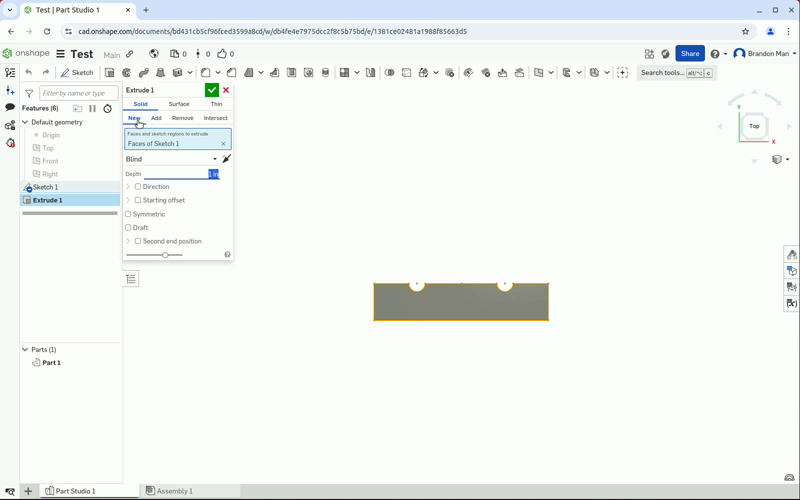
text(3.129)
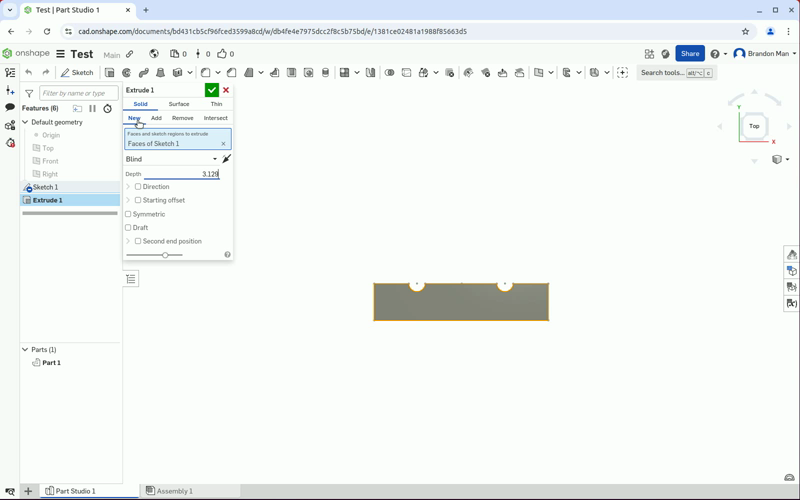
key(enter)
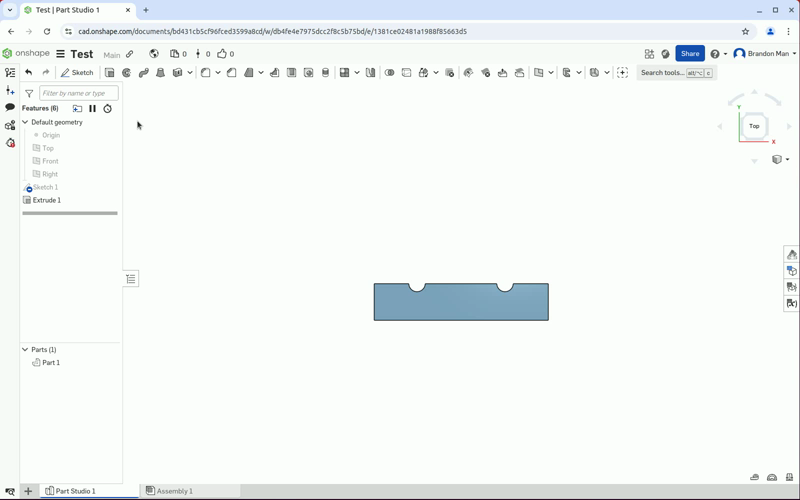
key(shift+h)
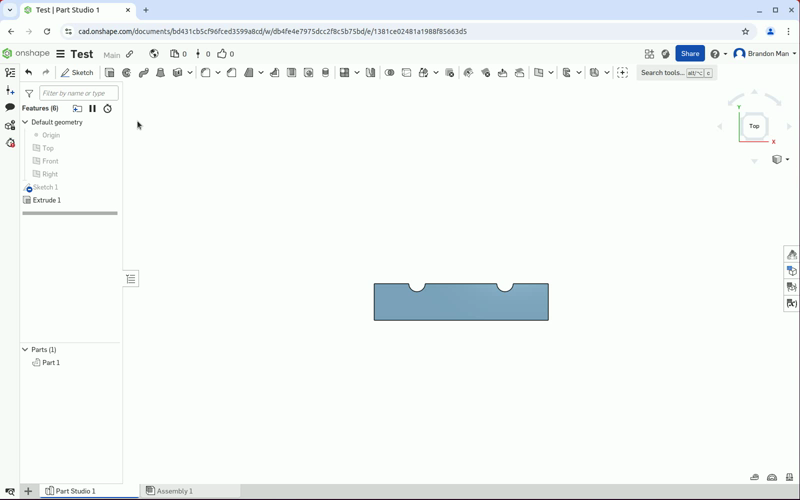
key(shift+h)
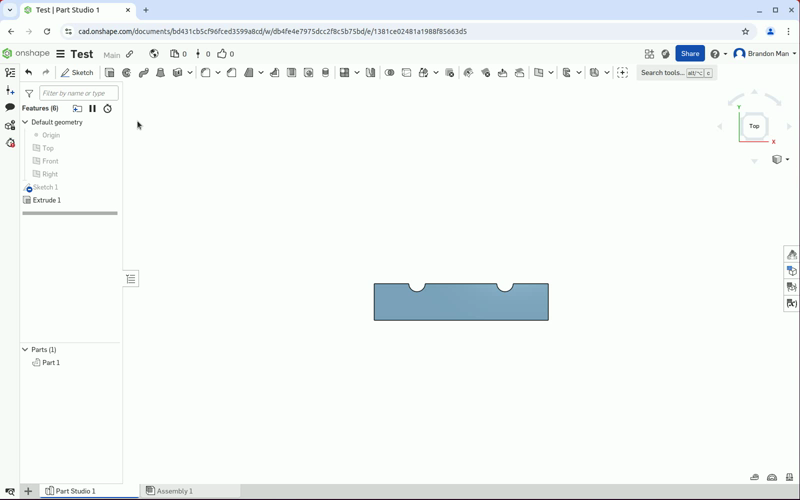
mouse_move(73, 189)
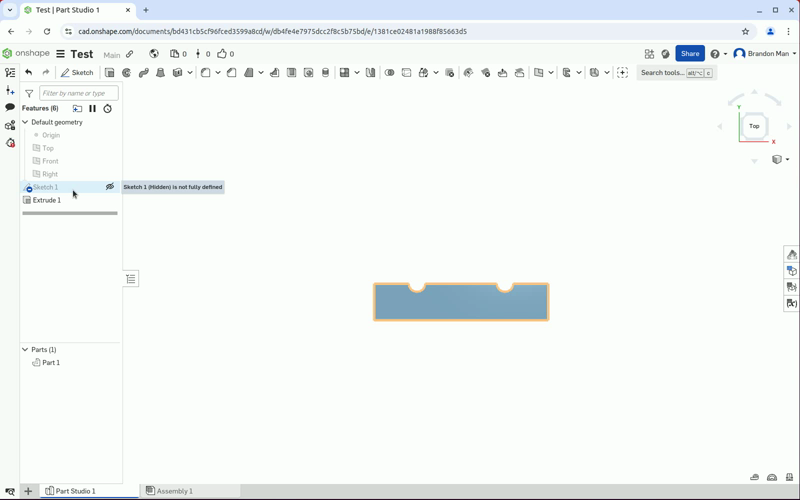
click(73, 189)
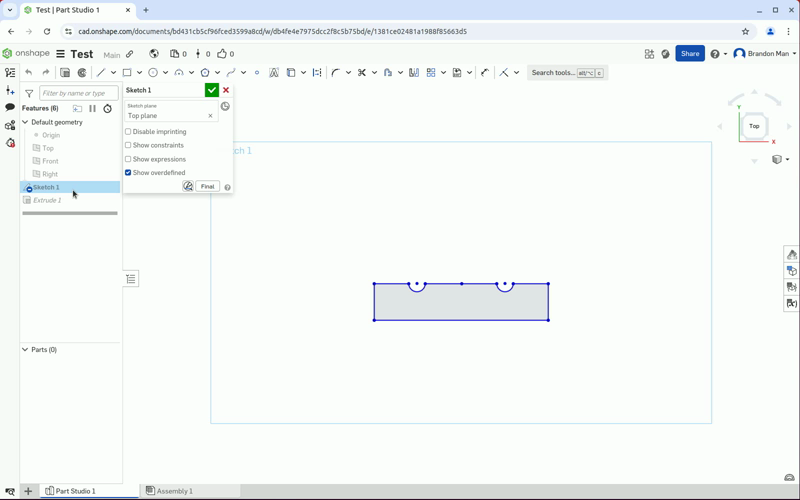
mouse_move(229, 92)
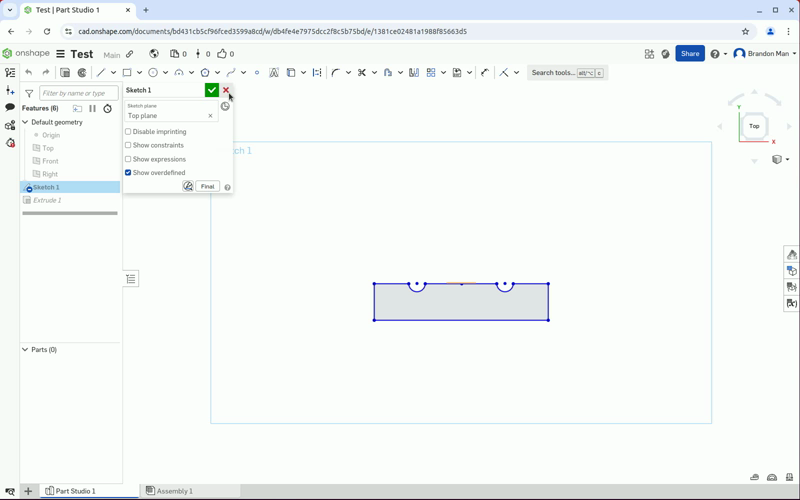
click(229, 92)
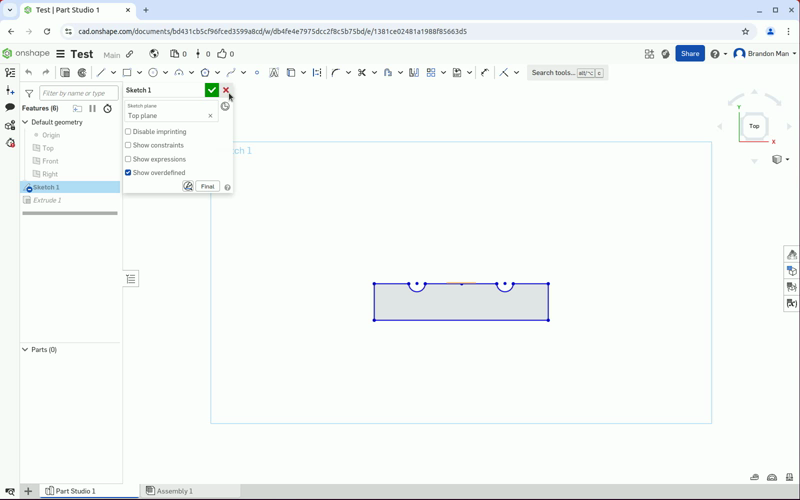
key(shift+s)
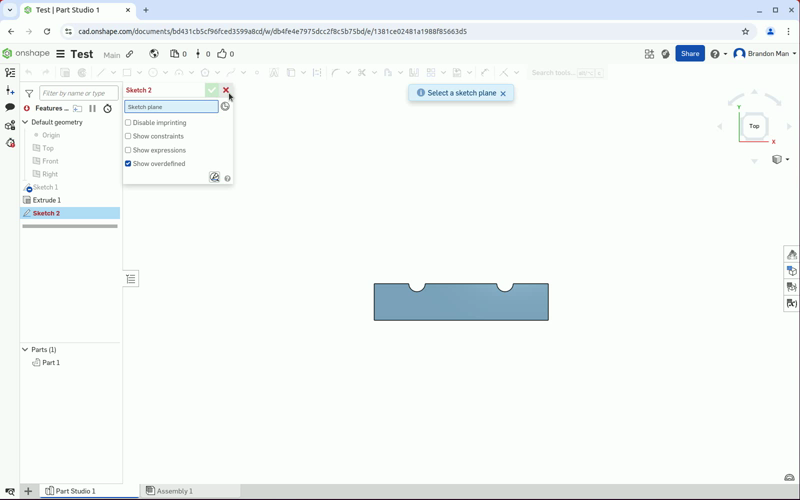
mouse_move(73, 150)
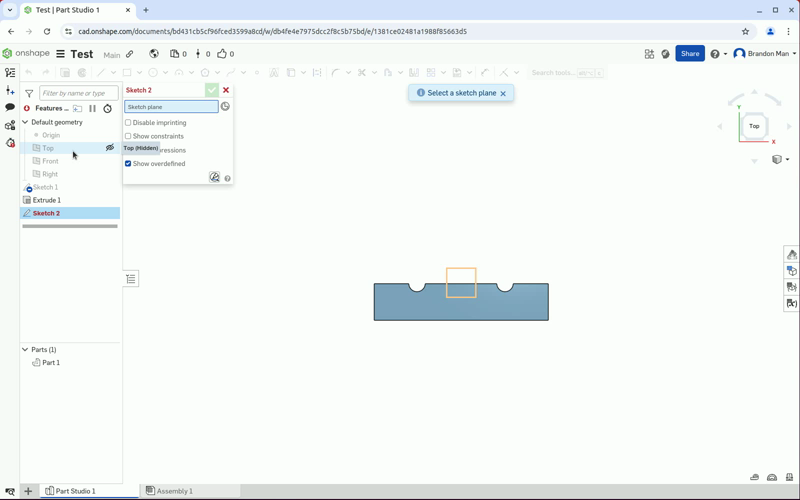
click(73, 150)
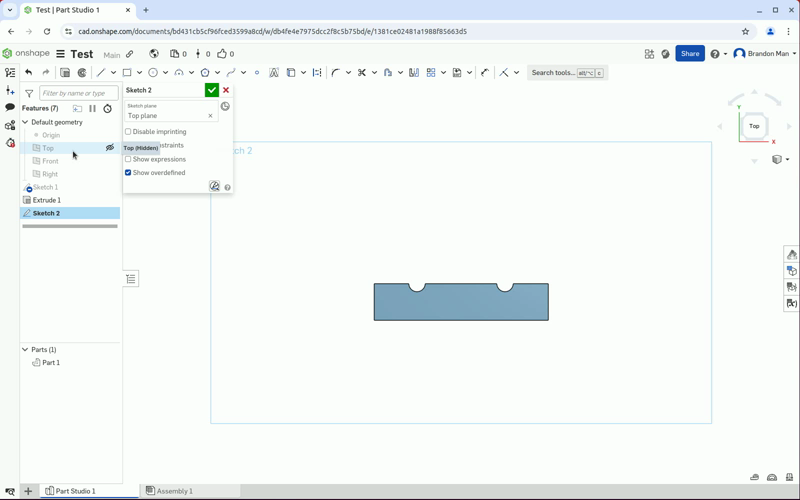
mouse_move(73, 352)
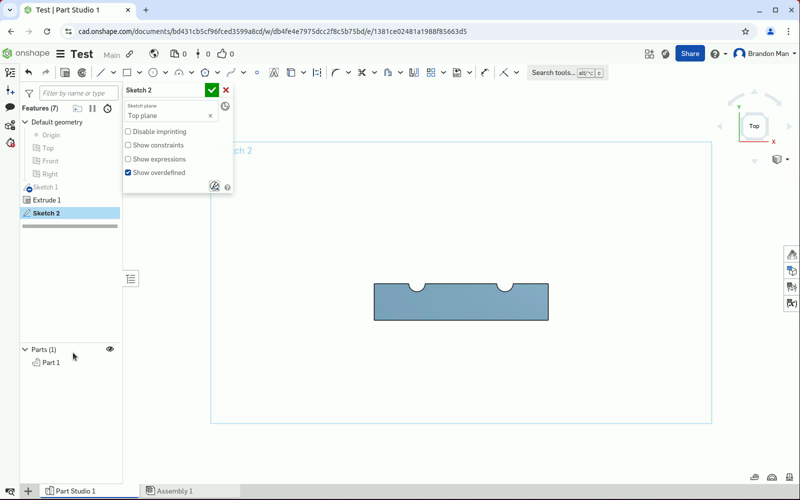
key(y)
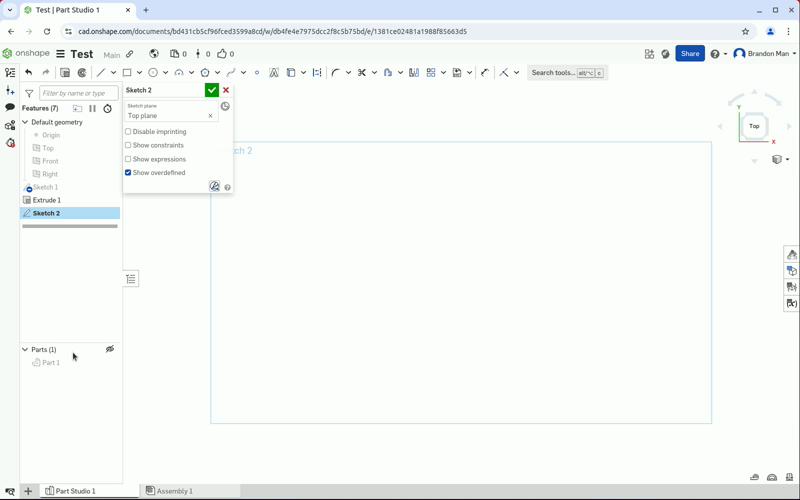
key(l)
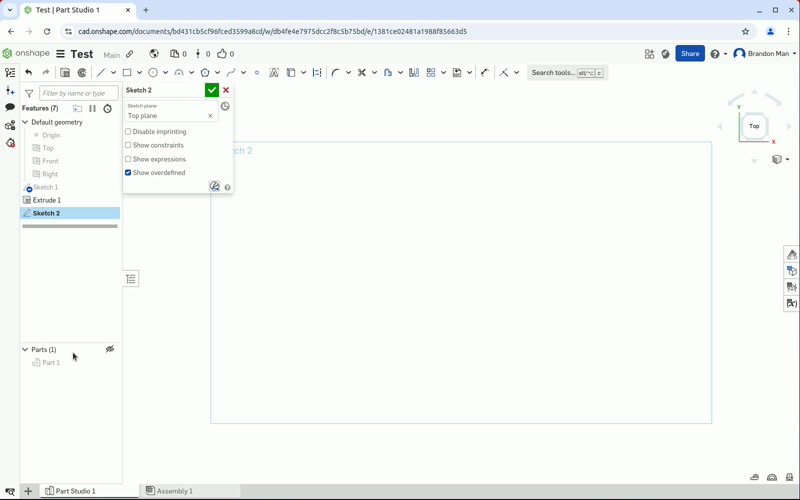
key_down(shift)
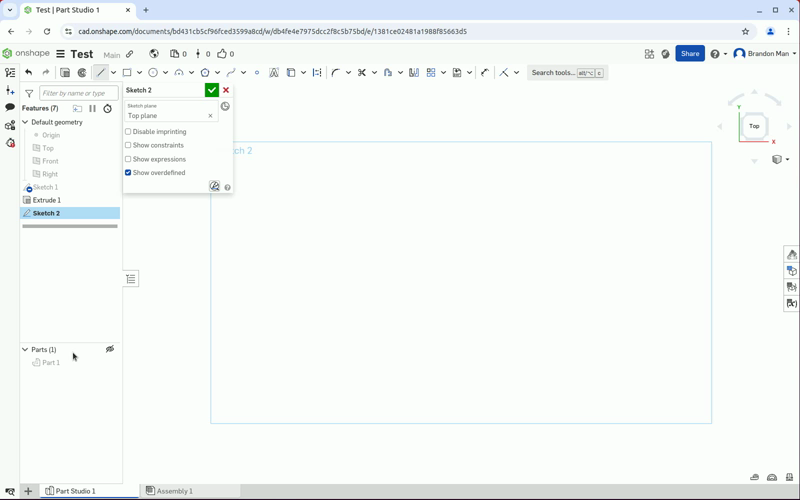
mouse_move(374, 282)
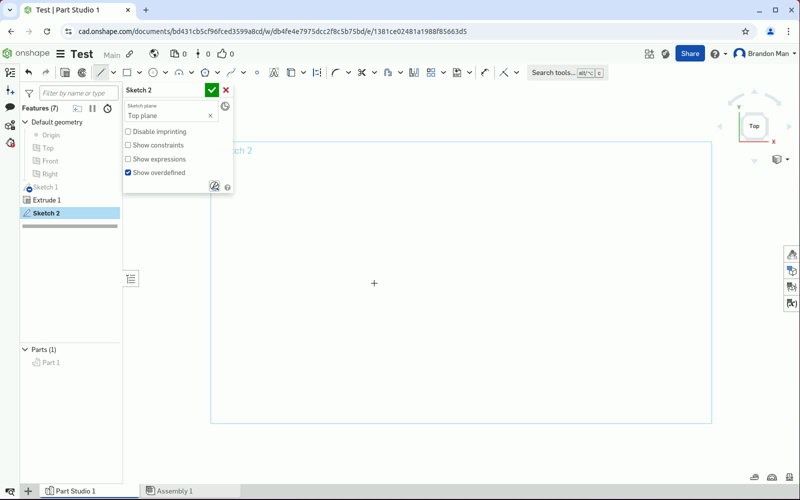
click(374, 282)
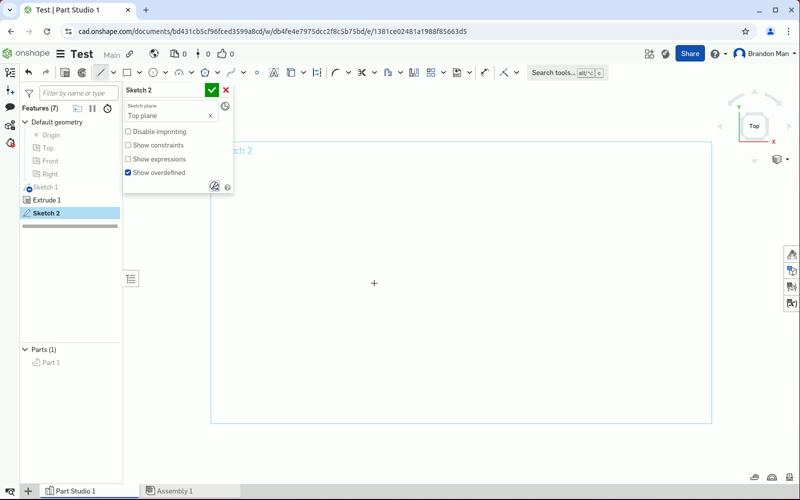
key_up(shift)
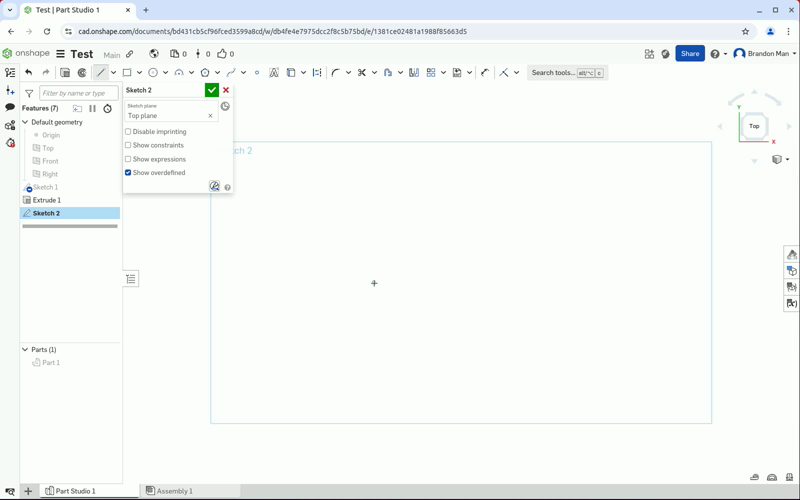
key_down(shift)
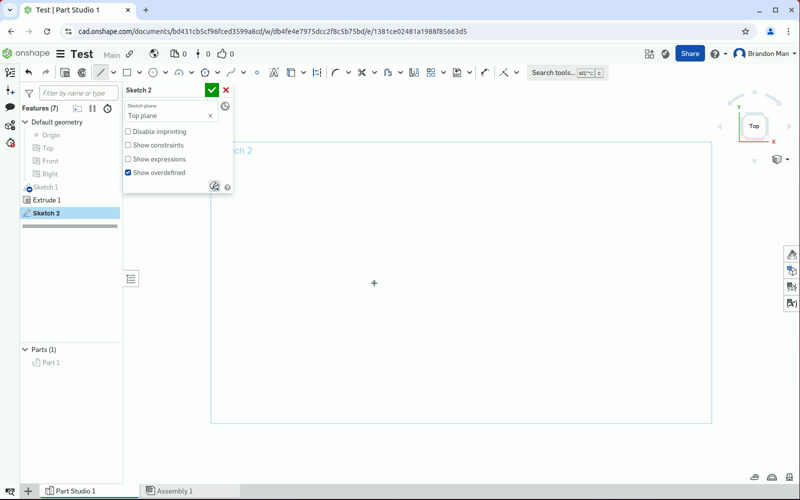
mouse_move(404, 282)
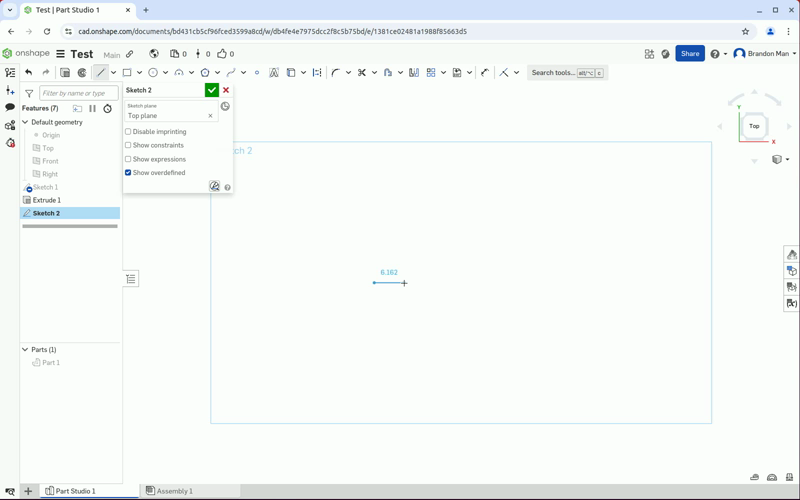
mouse_move(408, 282)
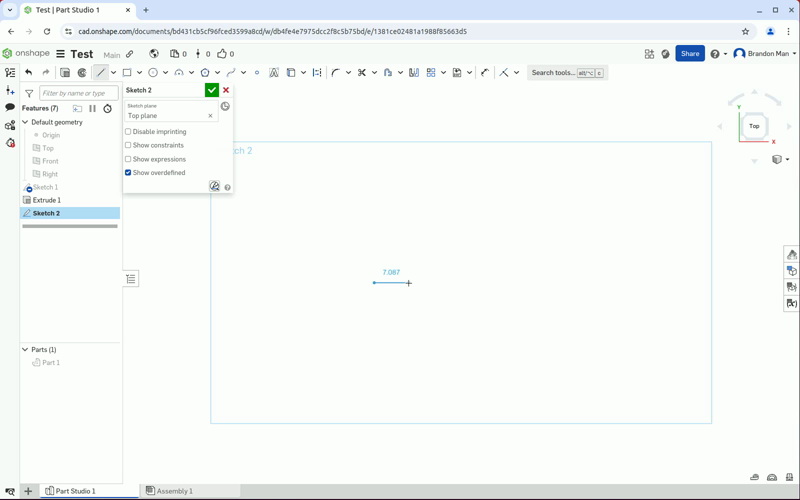
click(408, 282)
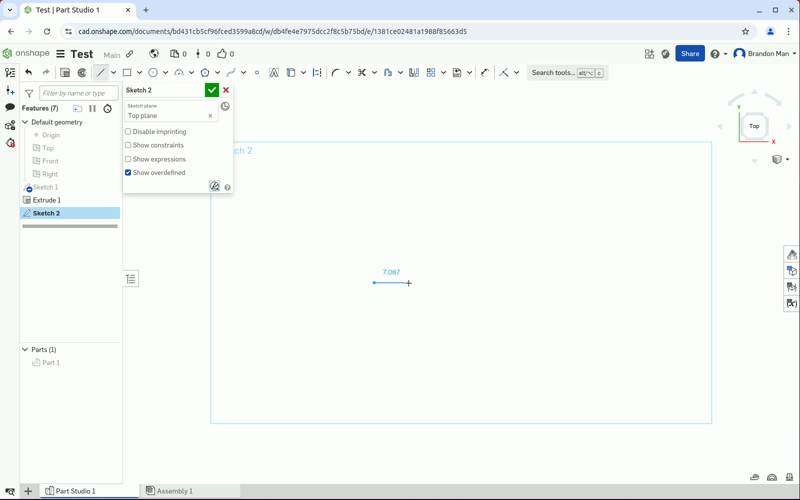
key_up(shift)
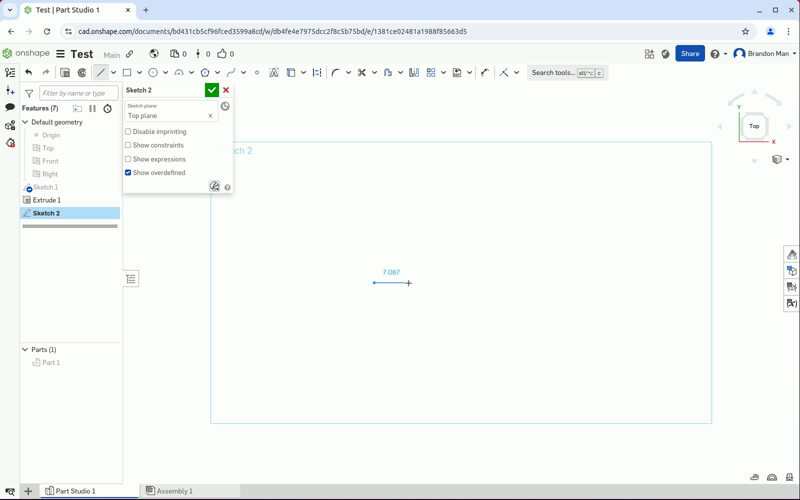
key(esc)
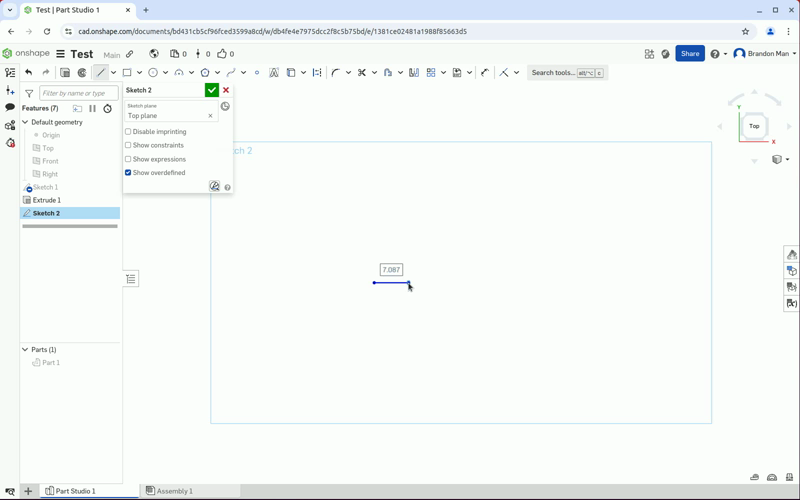
key(a)
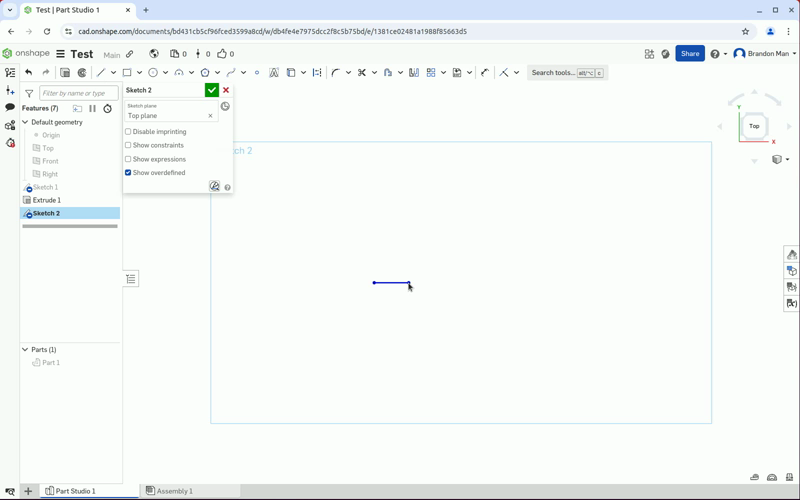
mouse_move(408, 282)
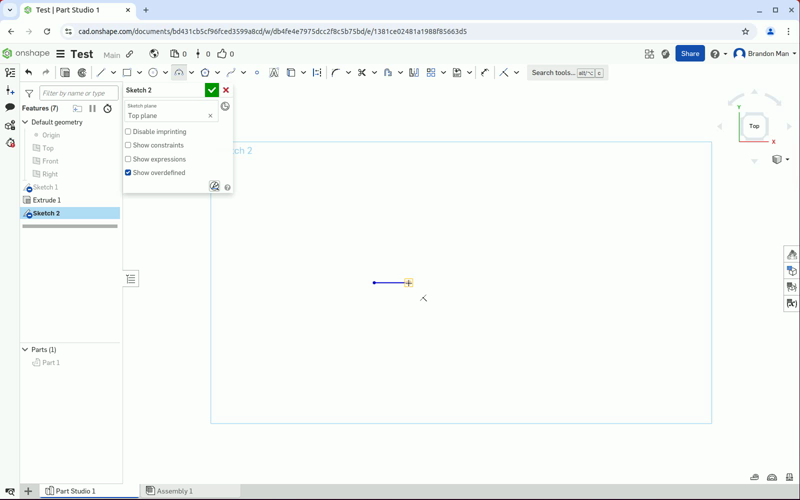
click(408, 282)
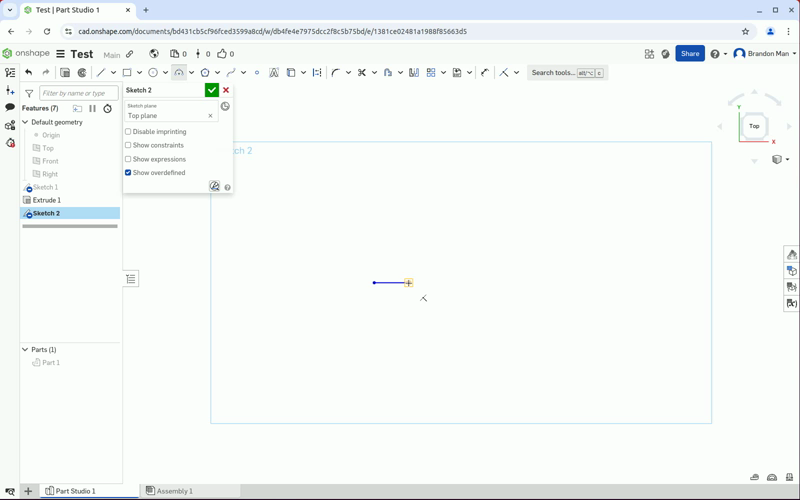
key_down(shift)
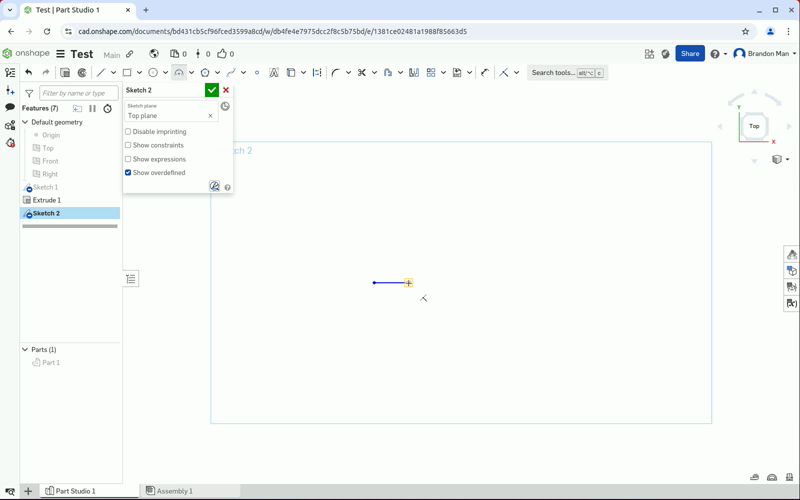
mouse_move(425, 282)
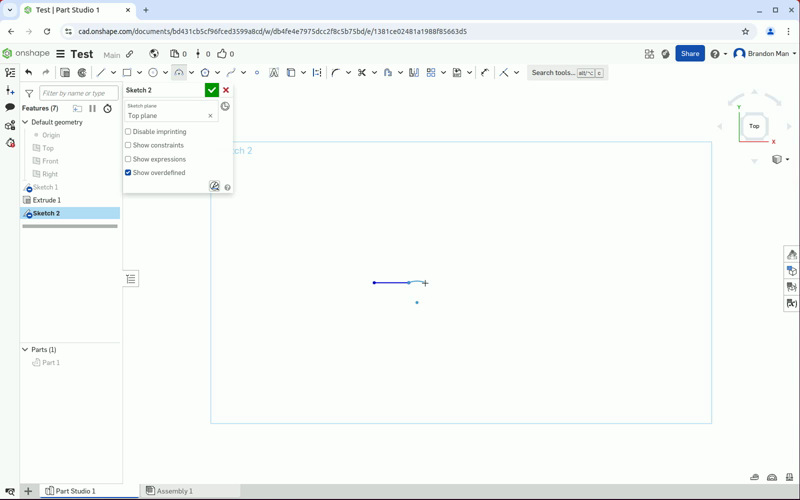
click(425, 282)
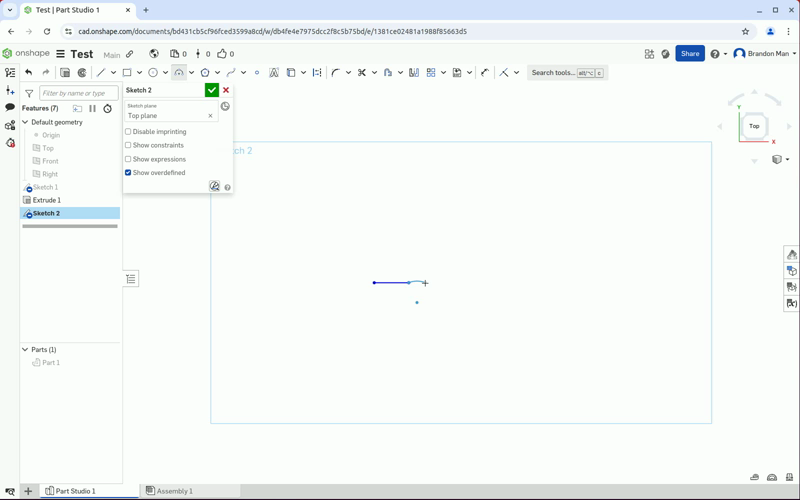
mouse_move(416, 274)
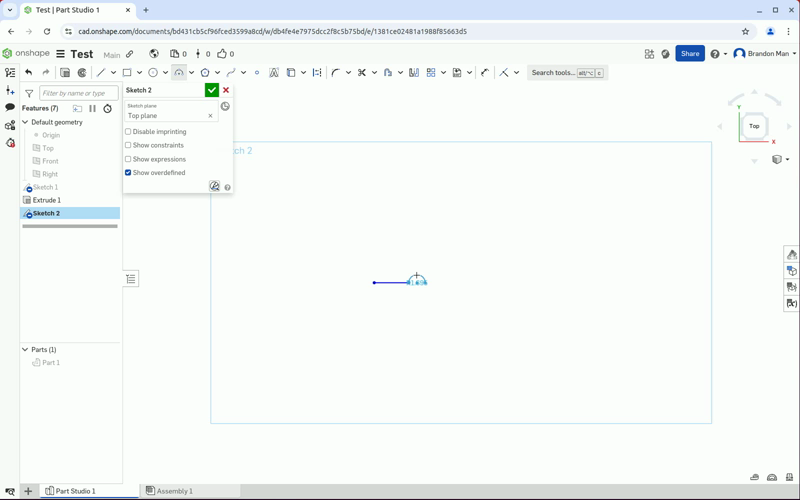
click(416, 274)
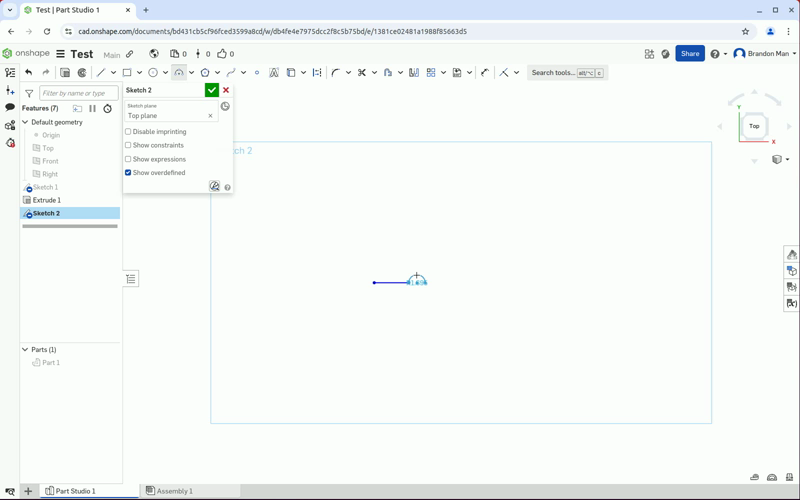
key_up(shift)
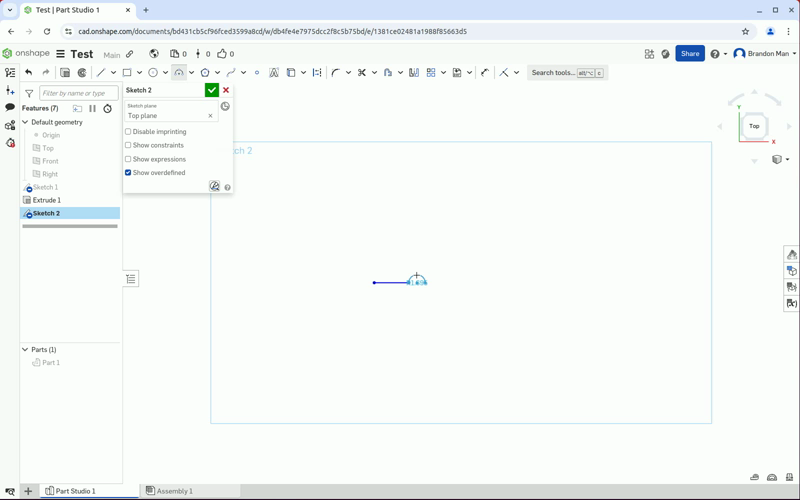
key(esc)
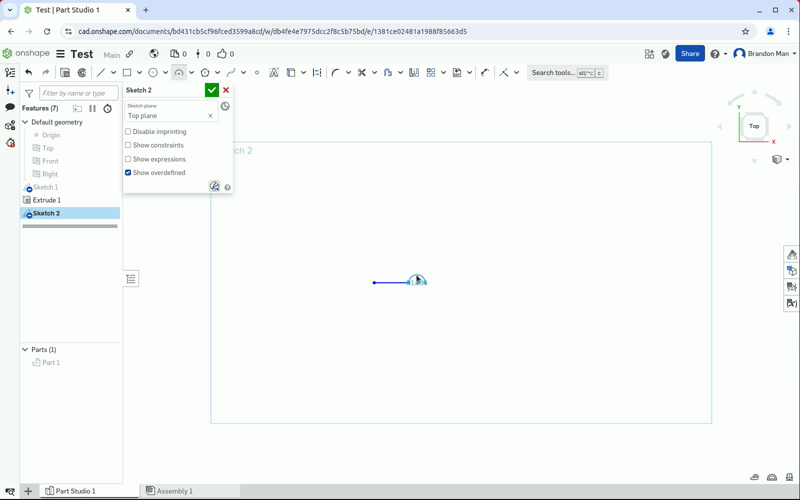
key(l)
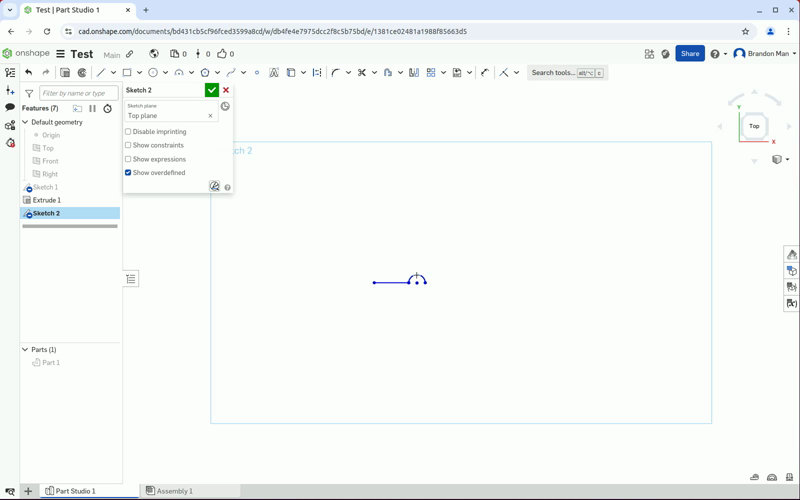
mouse_move(425, 282)
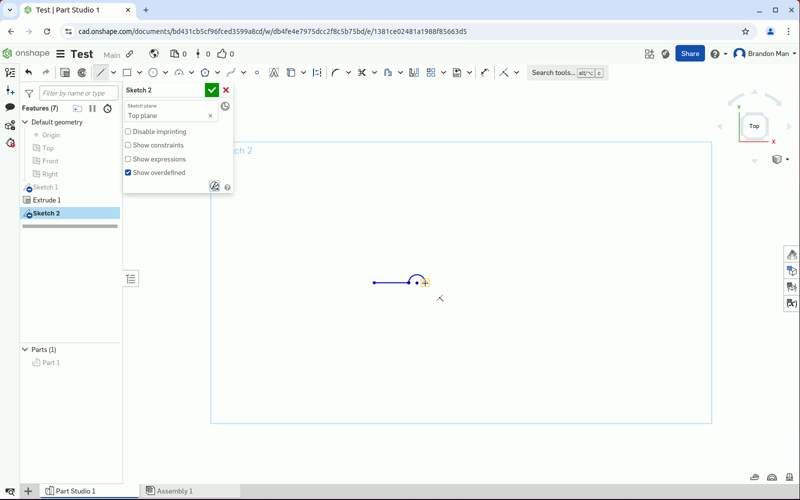
click(425, 282)
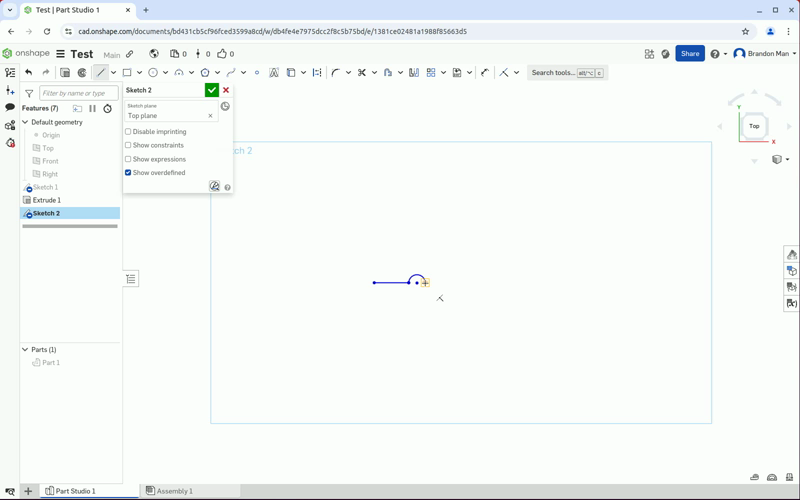
key_down(shift)
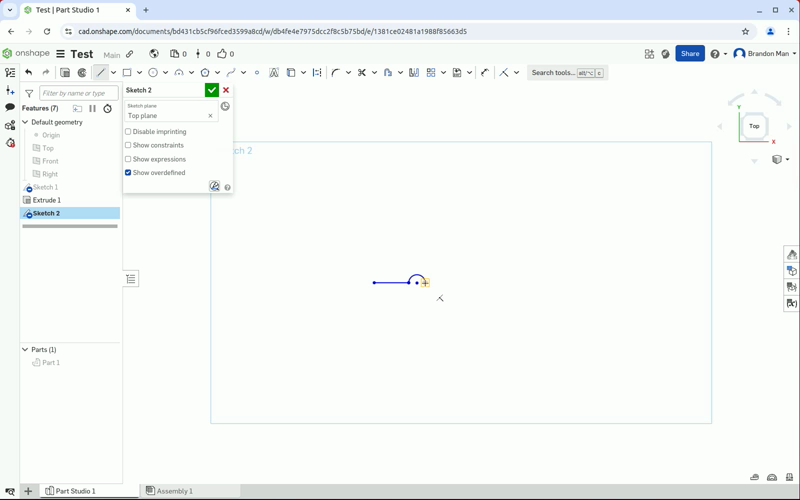
mouse_move(455, 282)
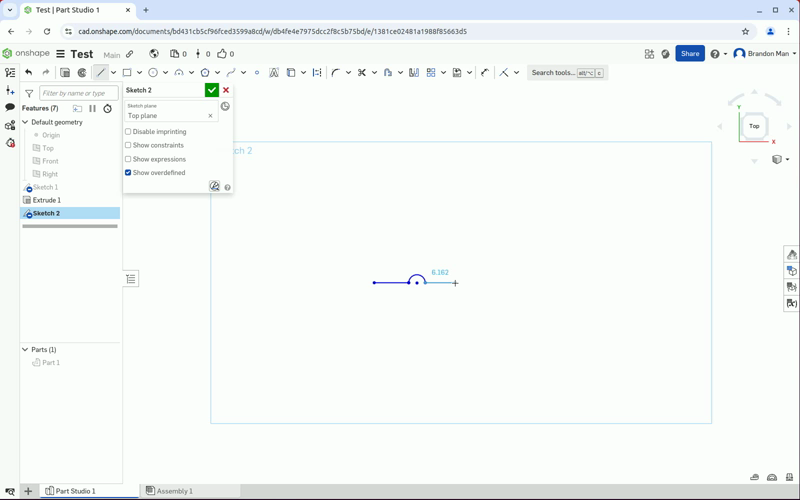
mouse_move(461, 282)
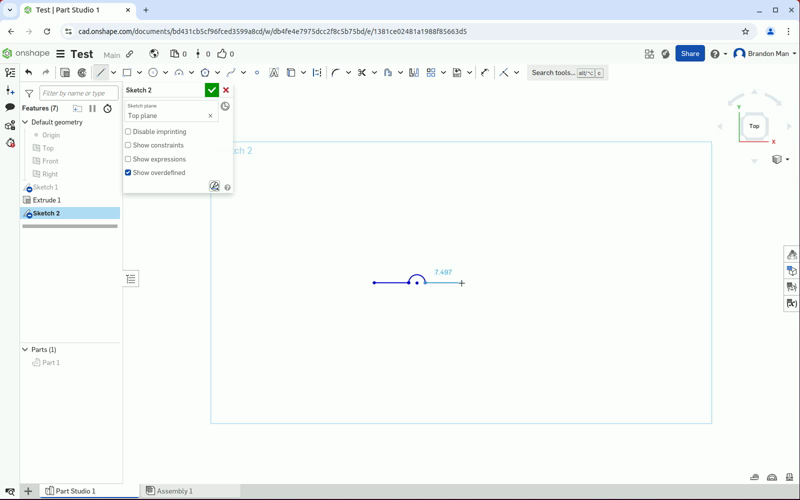
click(461, 282)
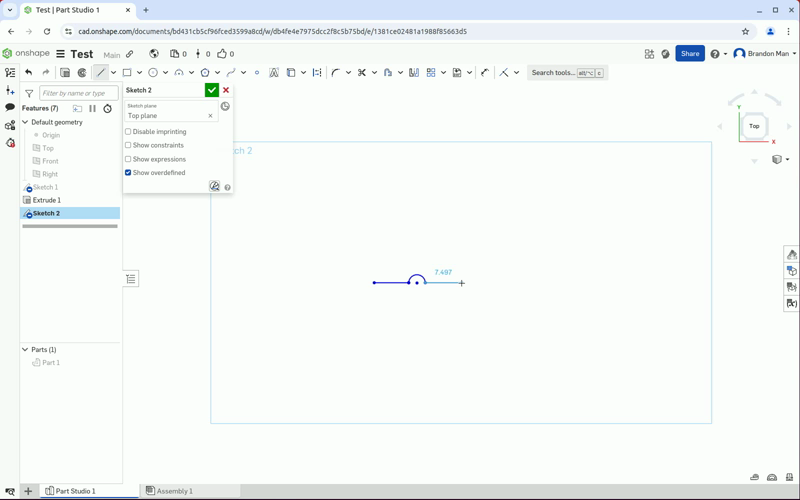
key_up(shift)
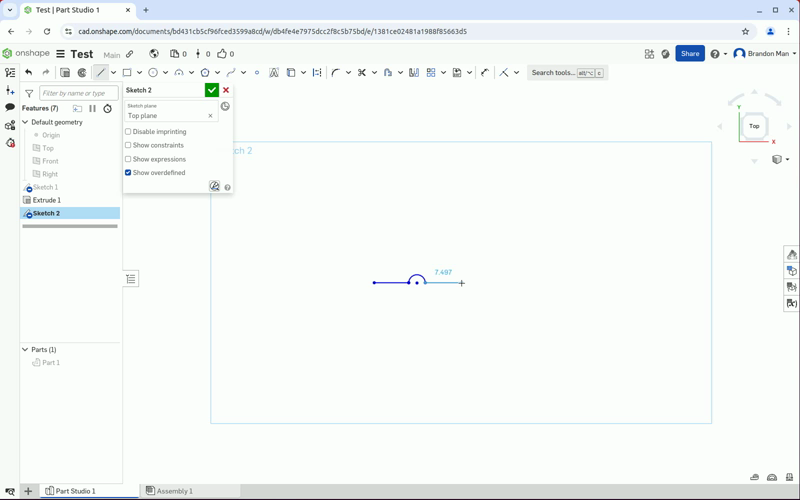
key_down(shift)
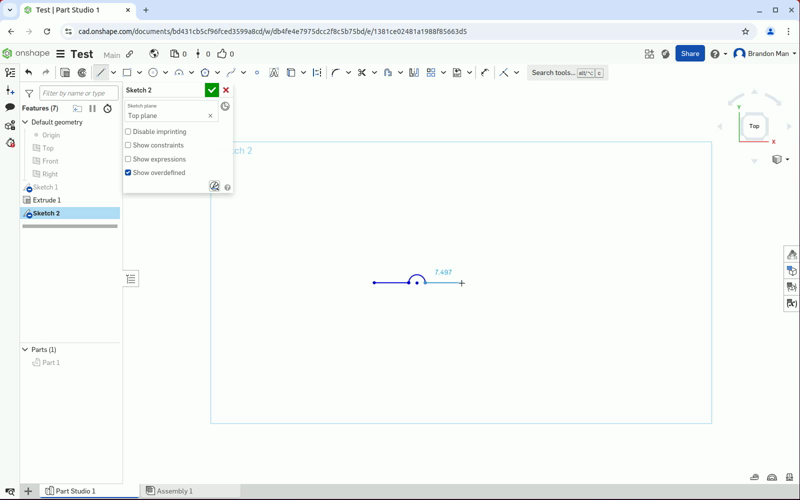
mouse_move(492, 282)
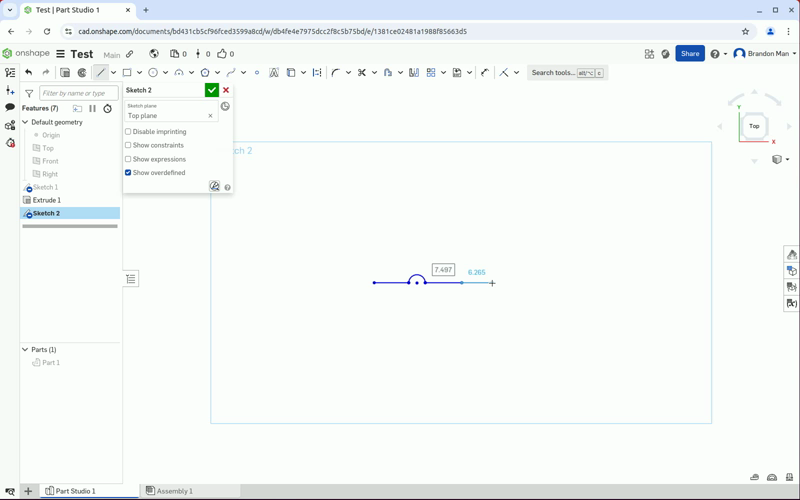
mouse_move(496, 282)
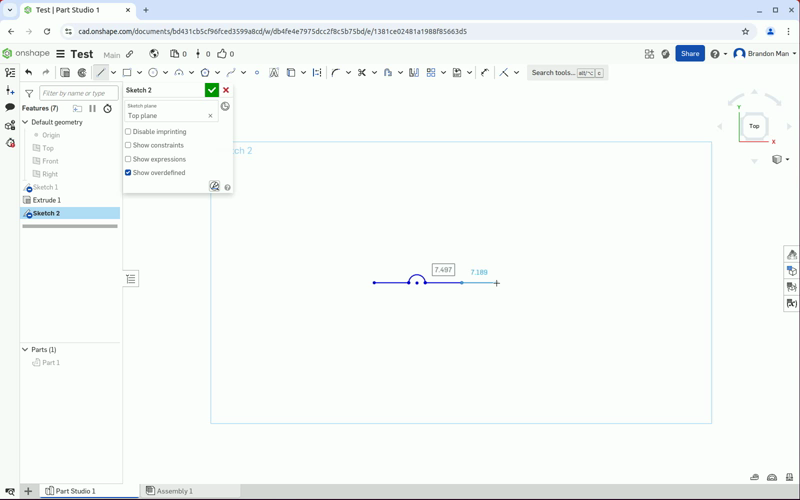
click(496, 282)
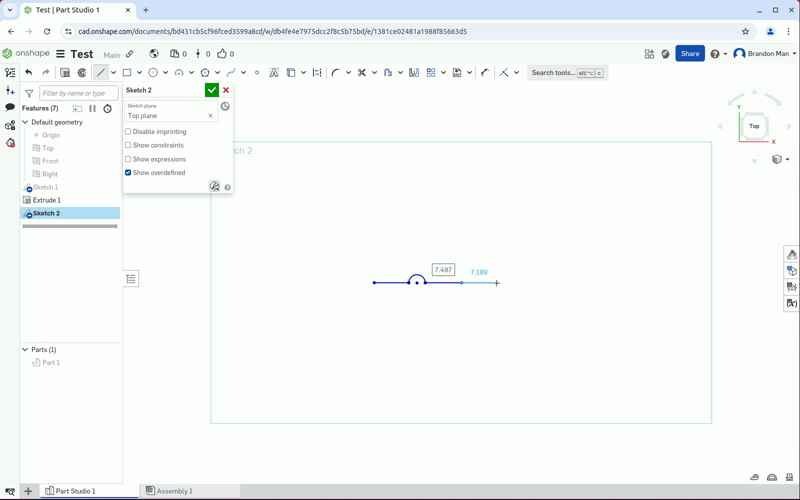
key_up(shift)
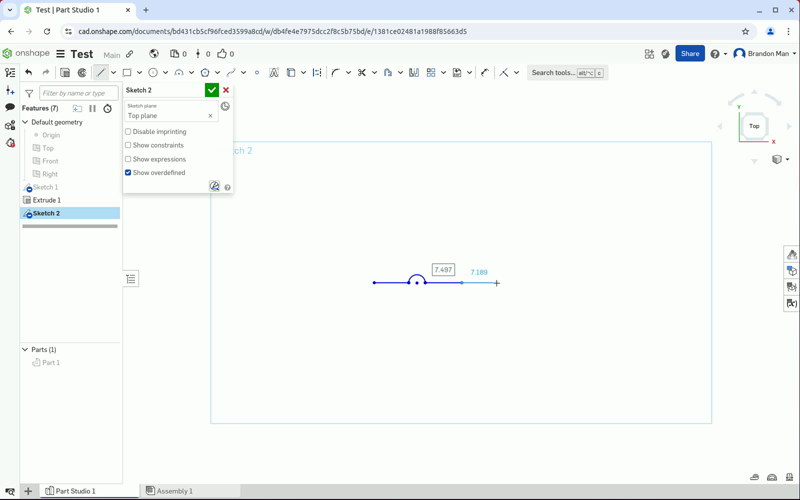
key(esc)
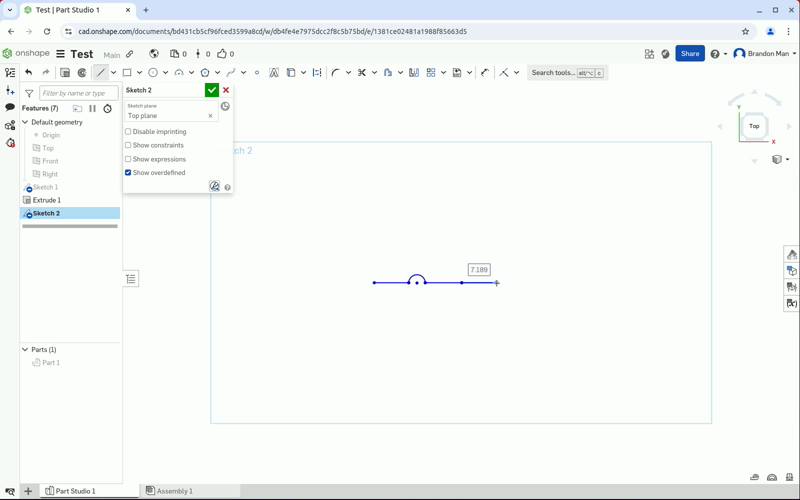
key(a)
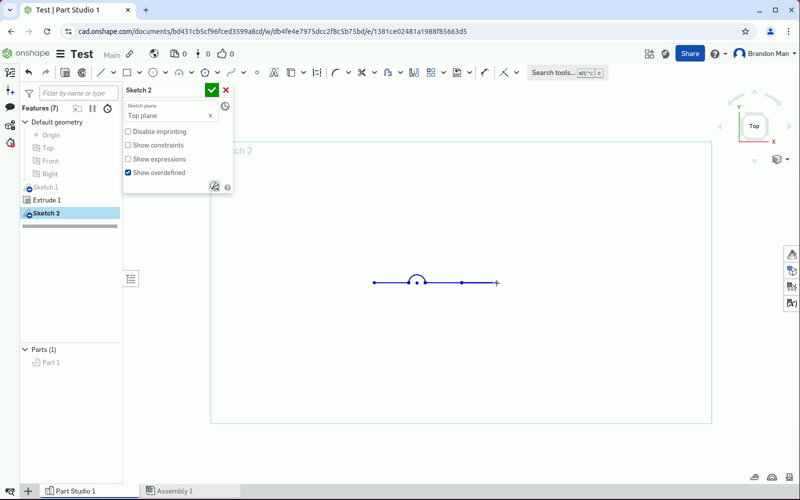
mouse_move(496, 282)
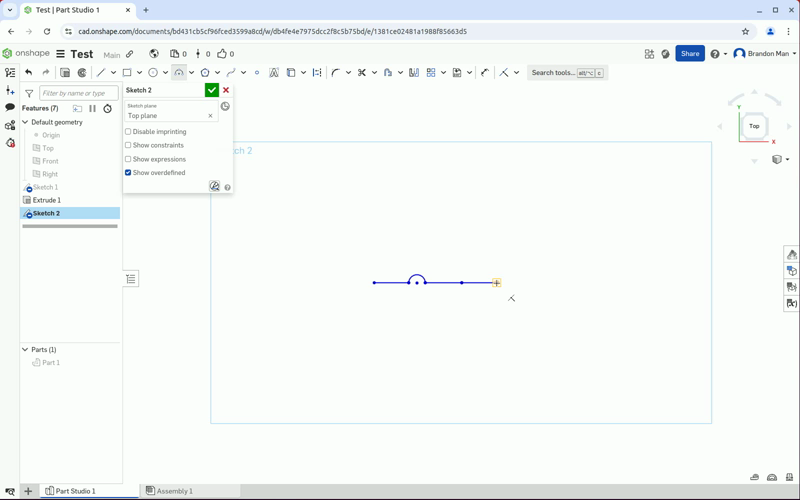
click(496, 282)
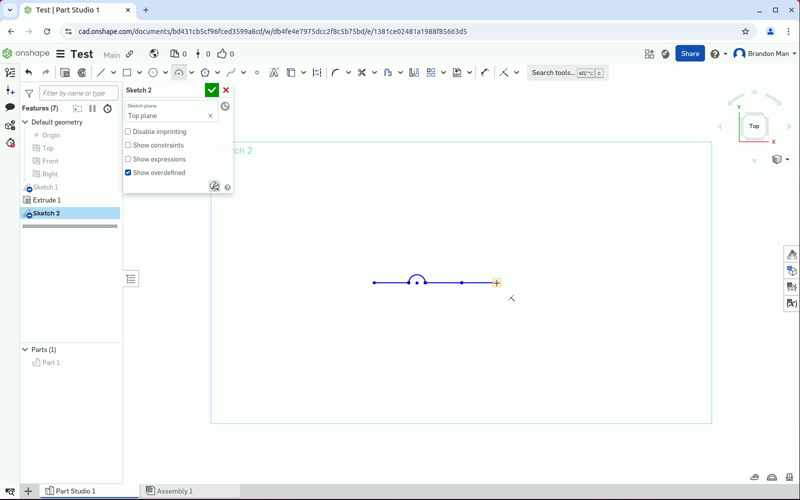
key_down(shift)
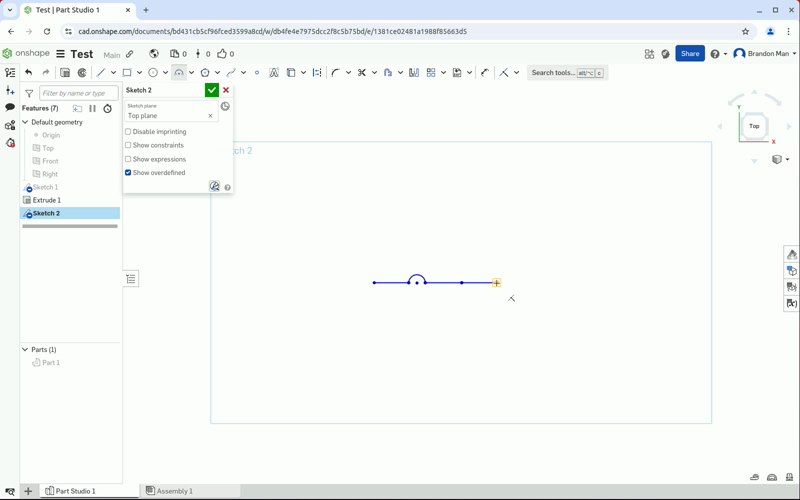
mouse_move(513, 282)
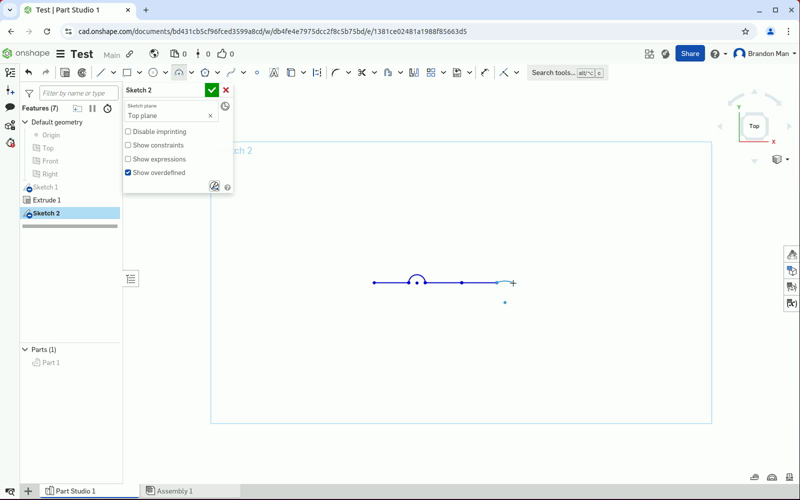
click(513, 282)
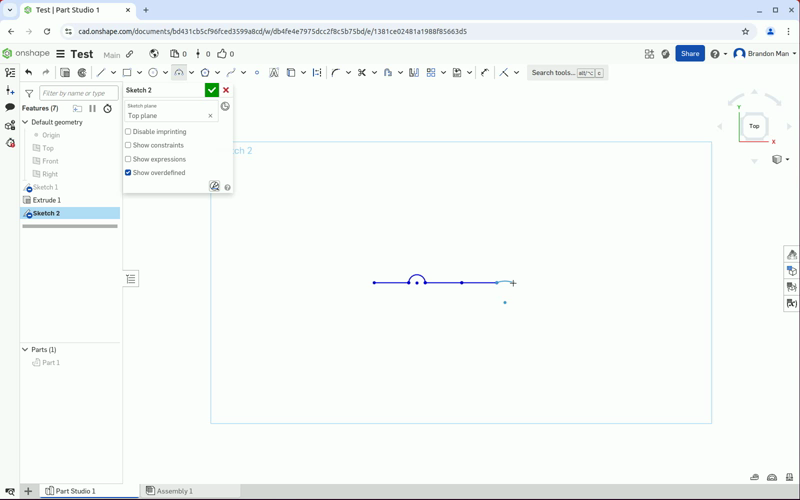
mouse_move(504, 274)
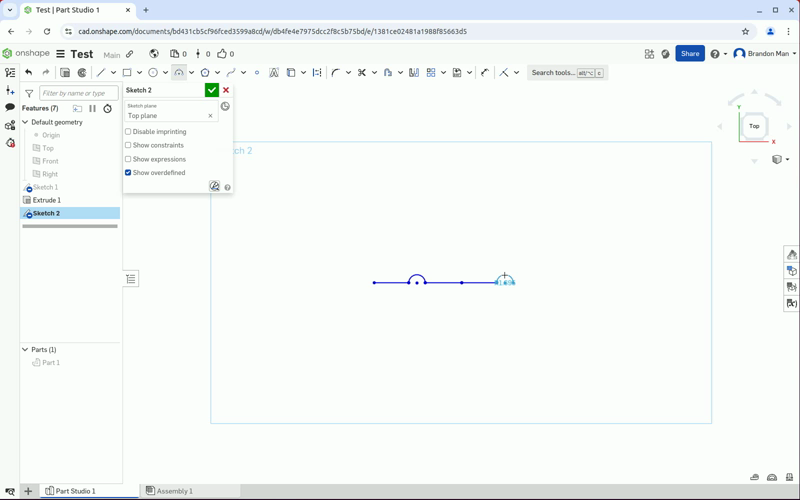
click(504, 274)
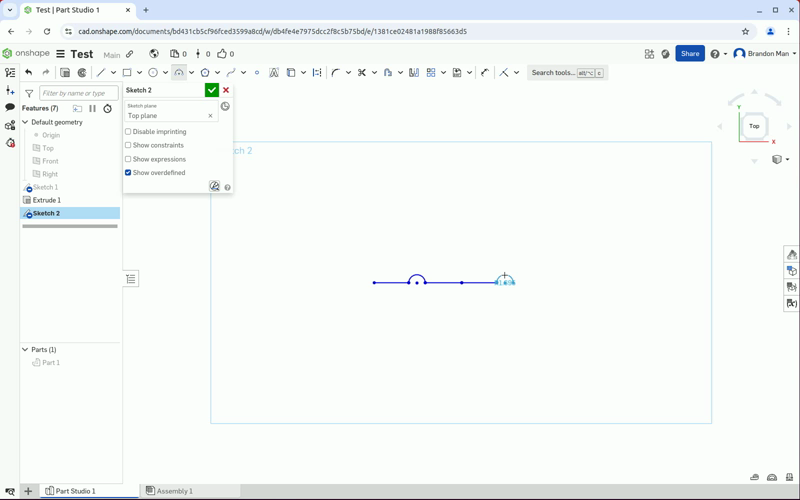
key_up(shift)
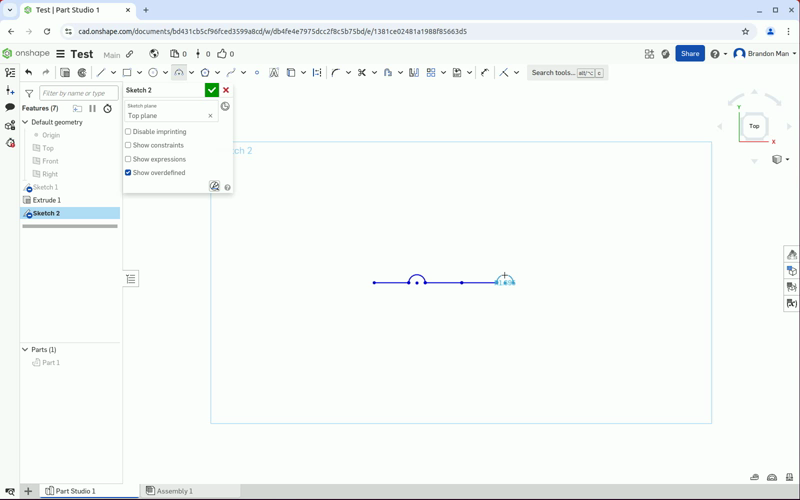
key(esc)
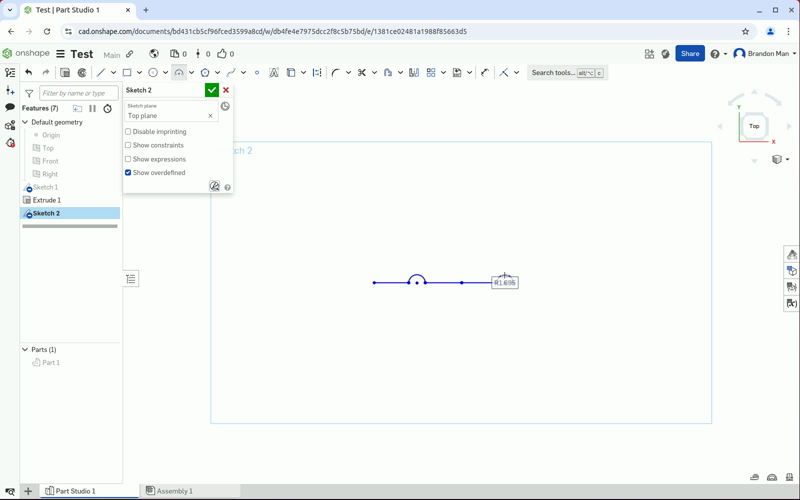
key(l)
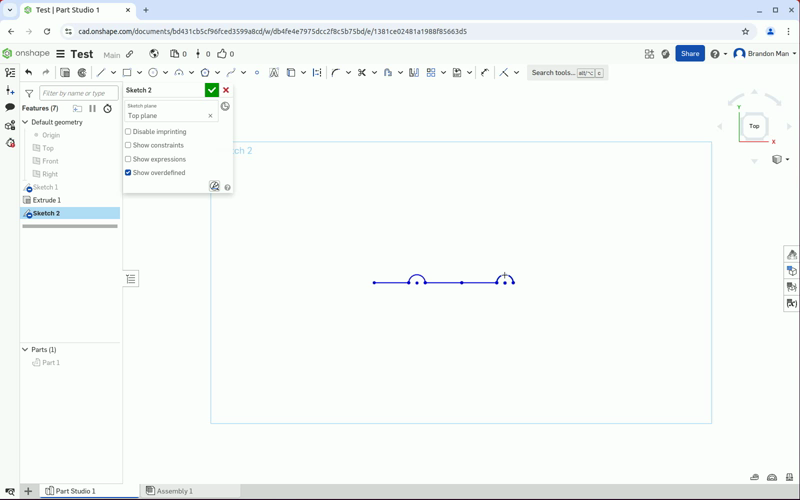
mouse_move(513, 282)
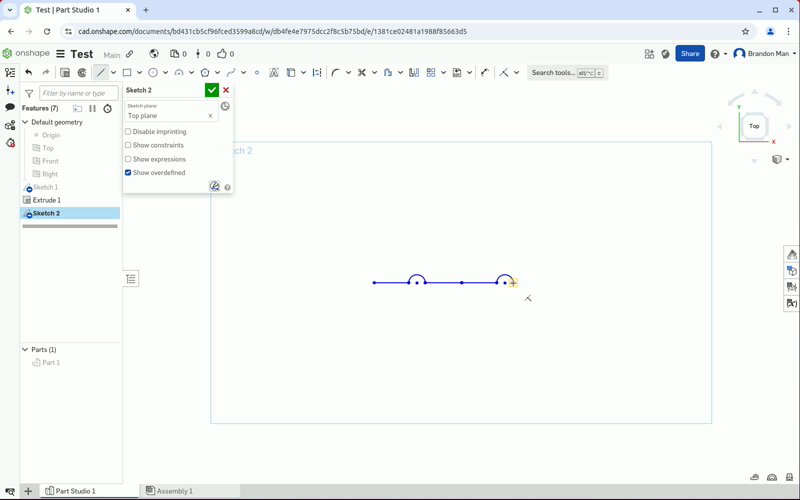
click(513, 282)
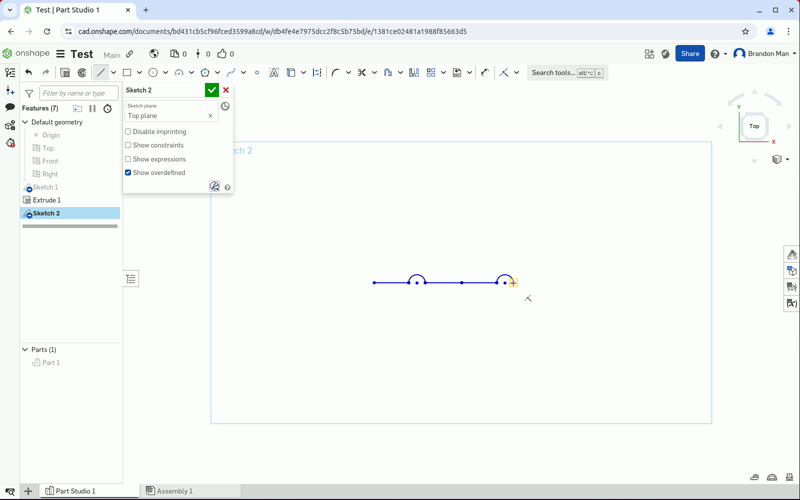
key_down(shift)
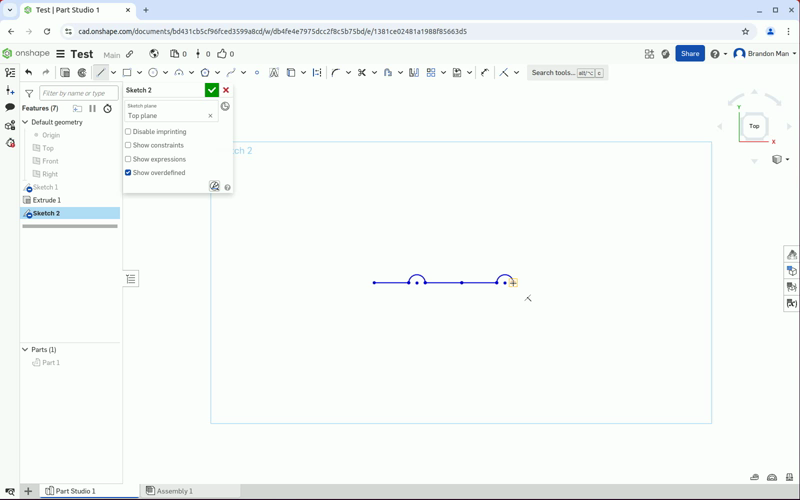
mouse_move(543, 282)
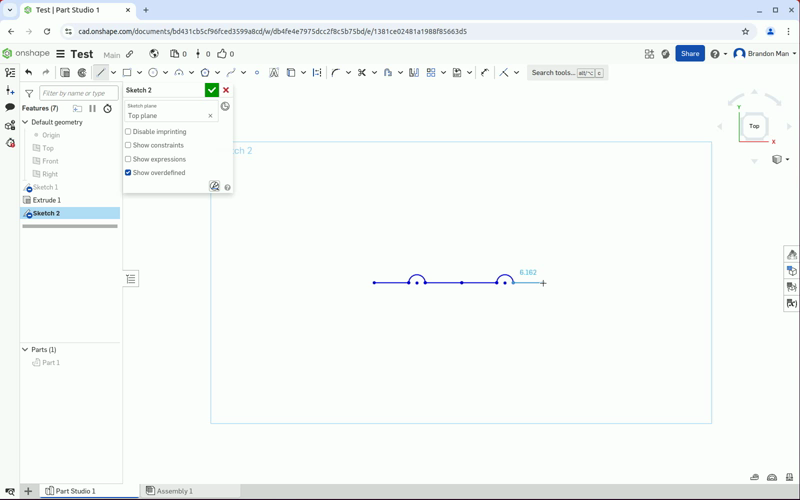
mouse_move(548, 282)
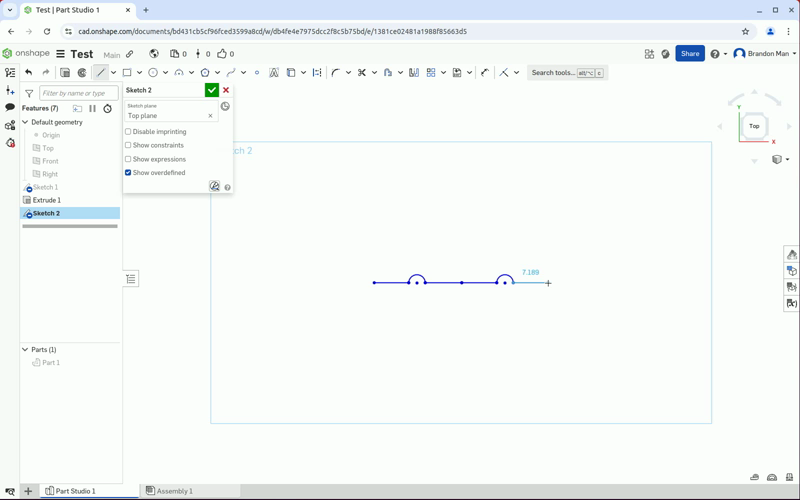
click(548, 282)
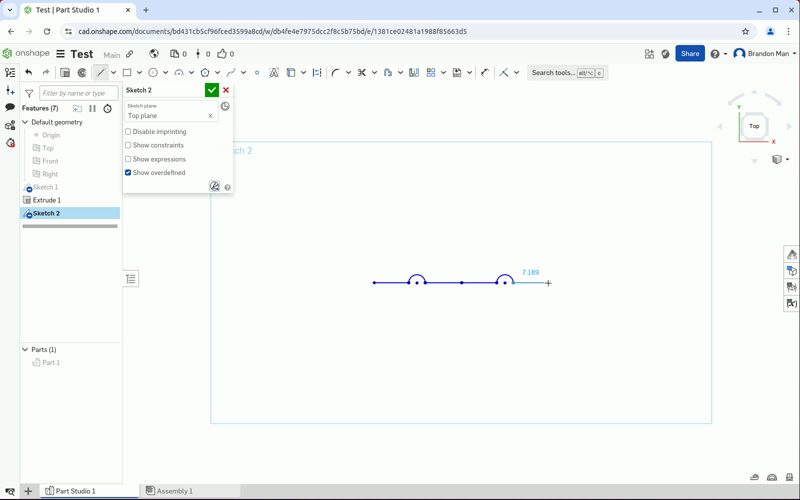
key_up(shift)
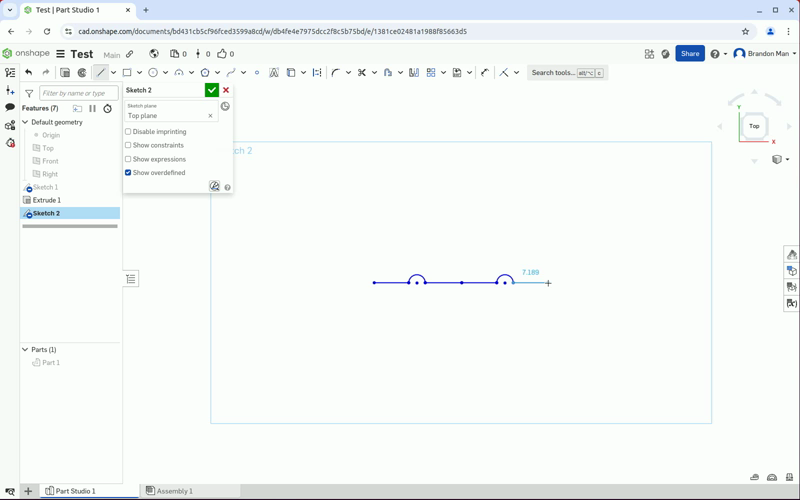
key_down(shift)
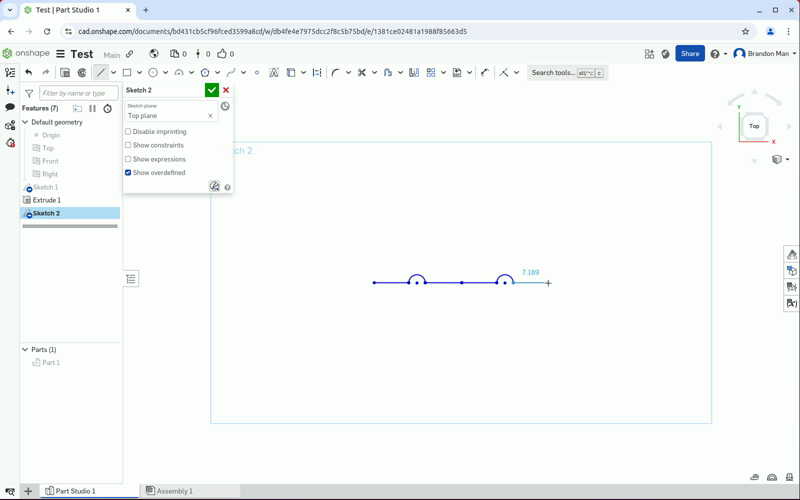
mouse_move(578, 282)
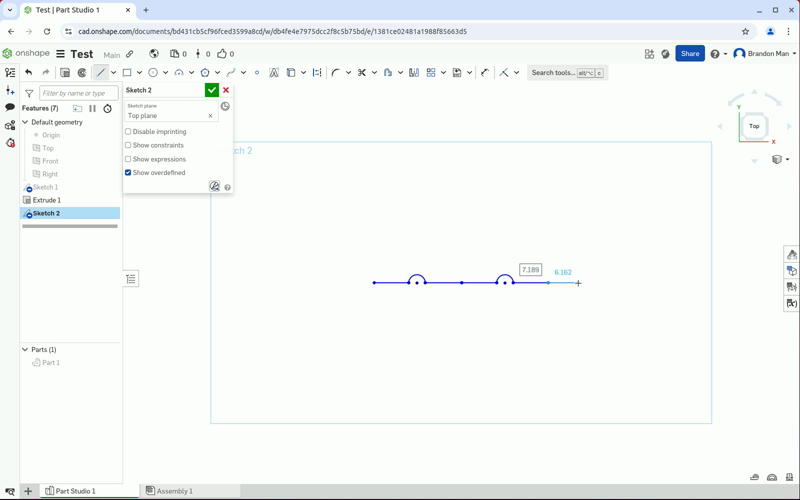
mouse_move(548, 246)
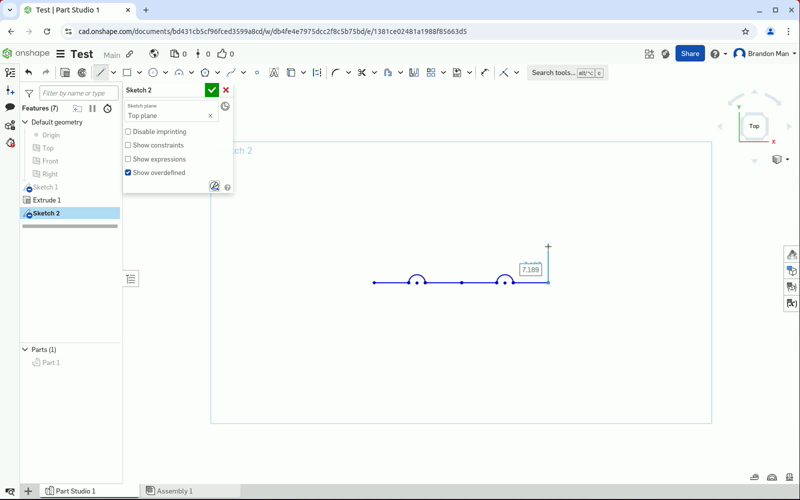
click(548, 246)
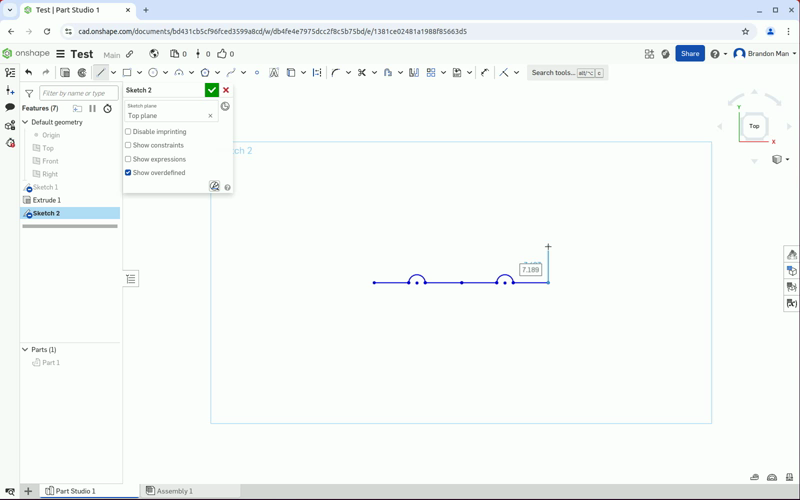
key_up(shift)
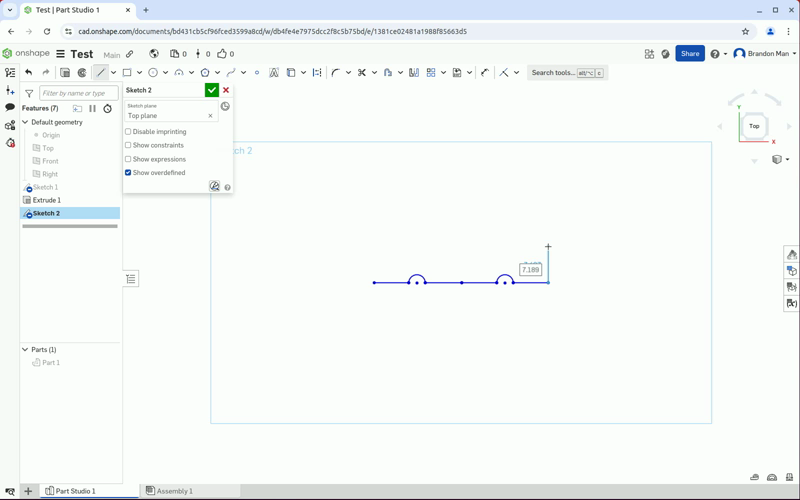
key_down(shift)
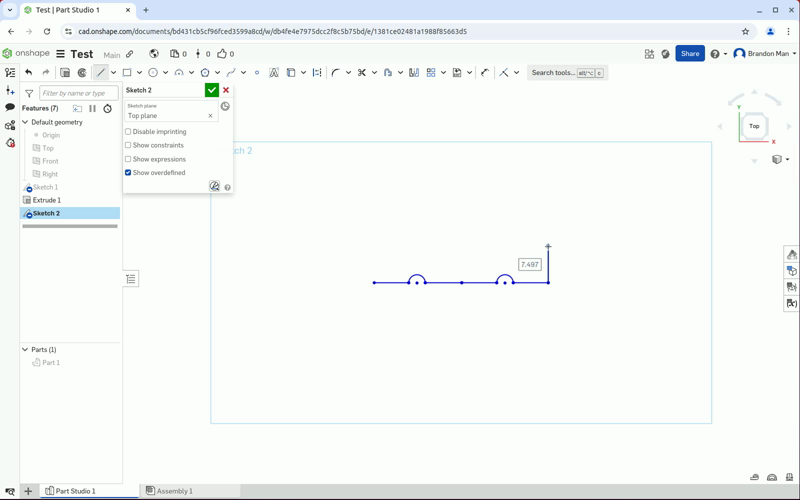
mouse_move(374, 246)
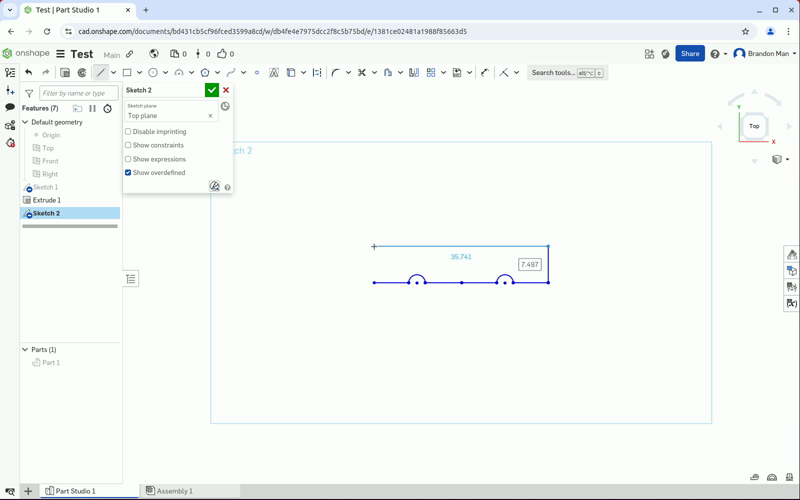
click(374, 246)
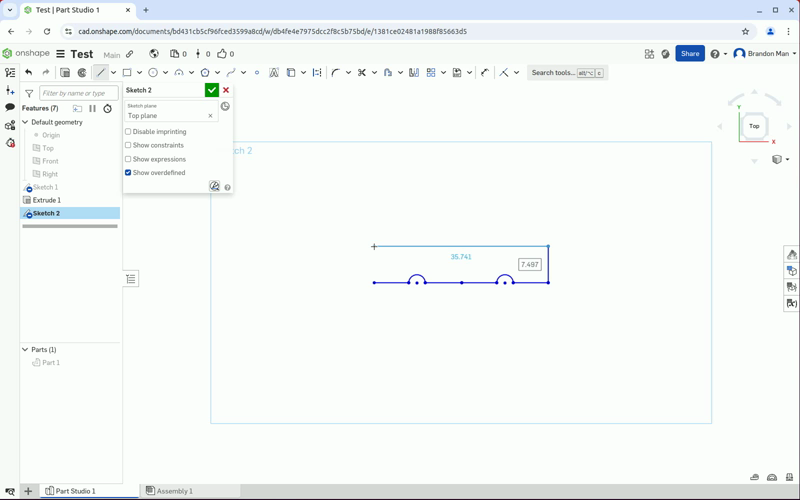
key_up(shift)
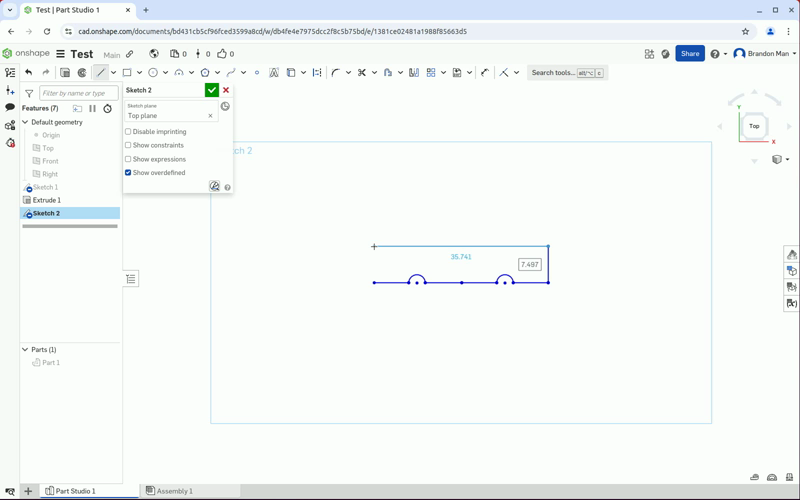
mouse_move(404, 246)
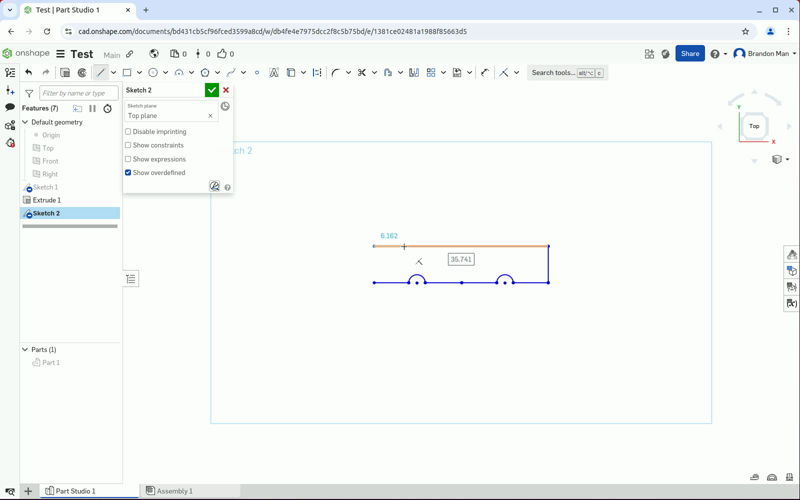
key_down(shift)
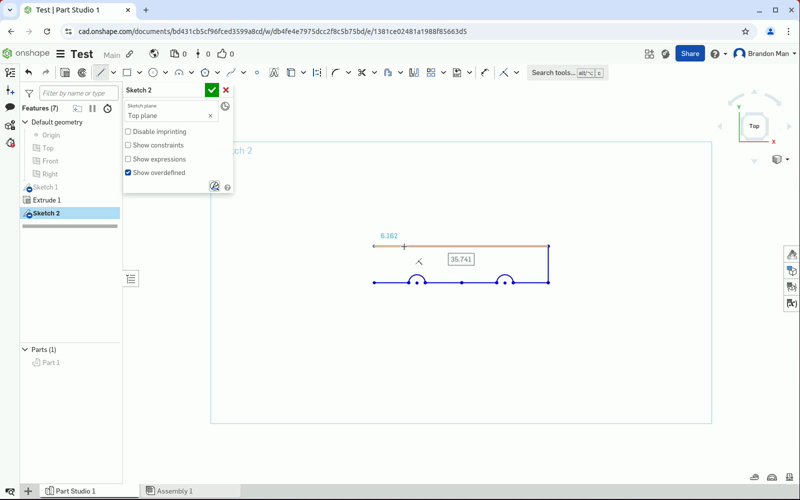
mouse_move(374, 282)
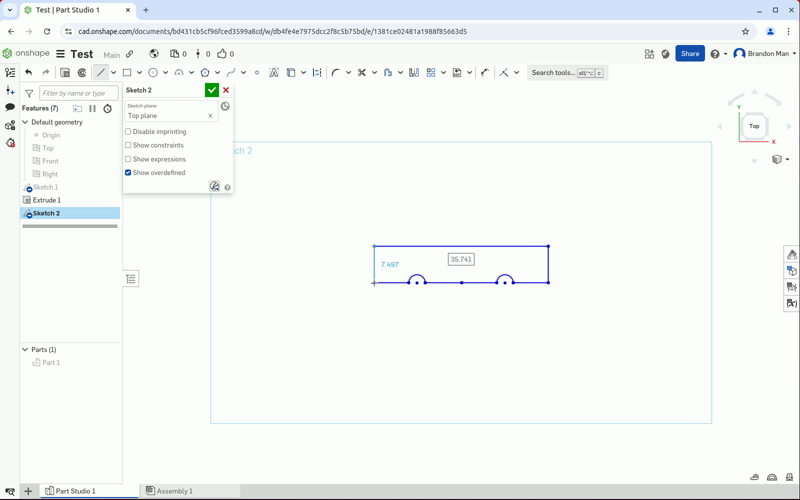
key_up(shift)
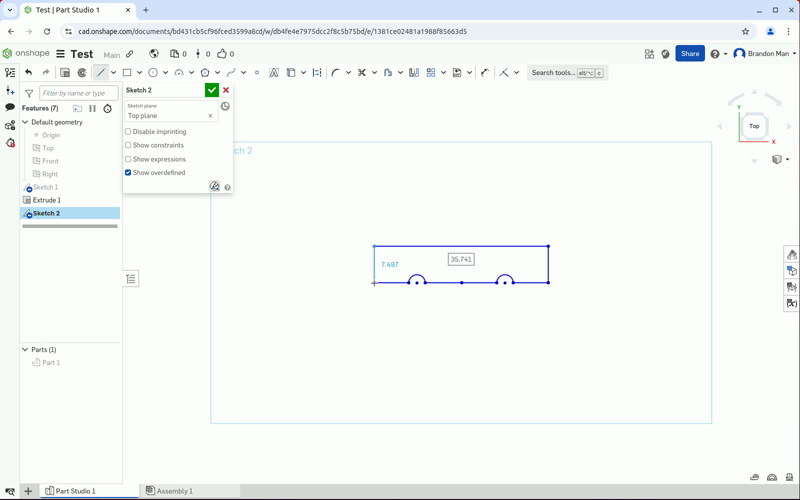
click(374, 282)
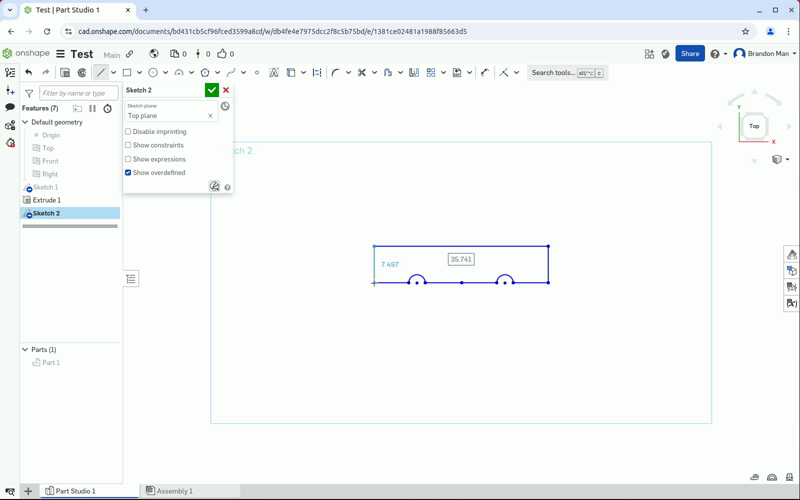
key(esc)
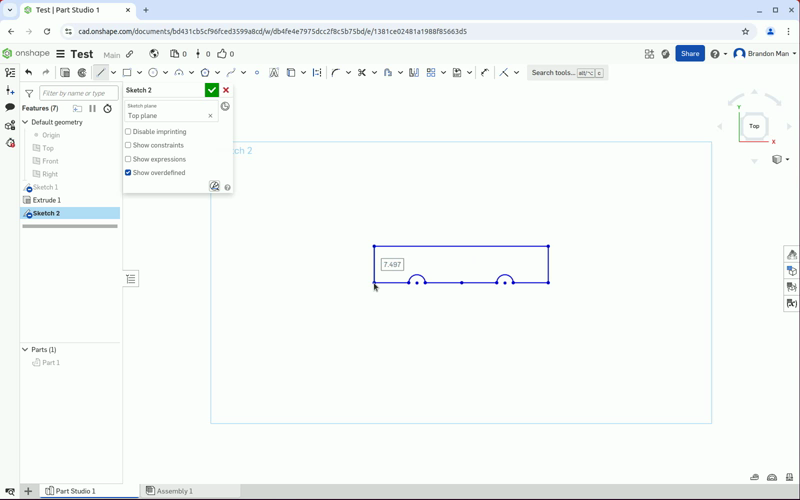
mouse_move(391, 251)
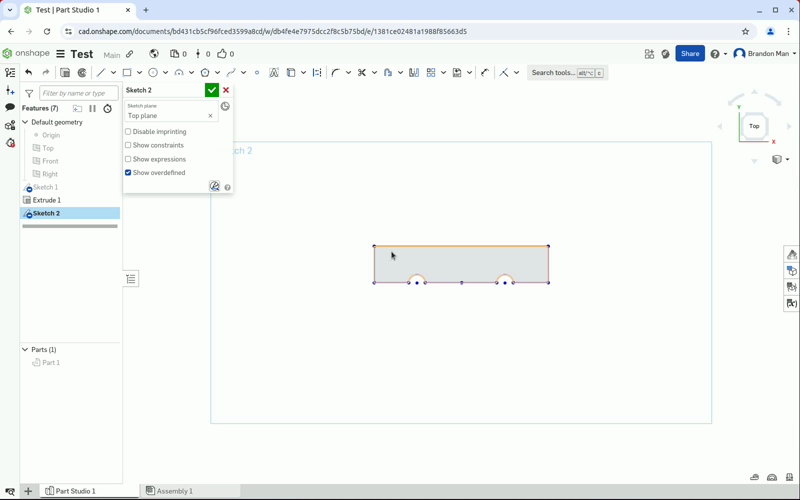
scroll(6)
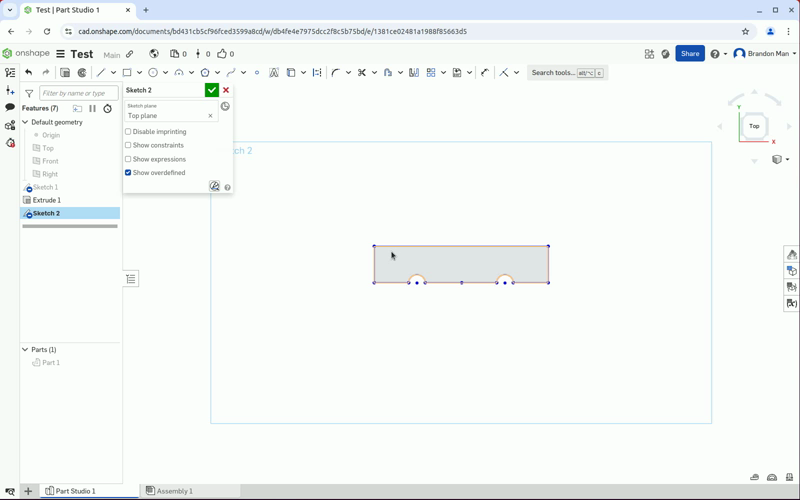
scroll(6)
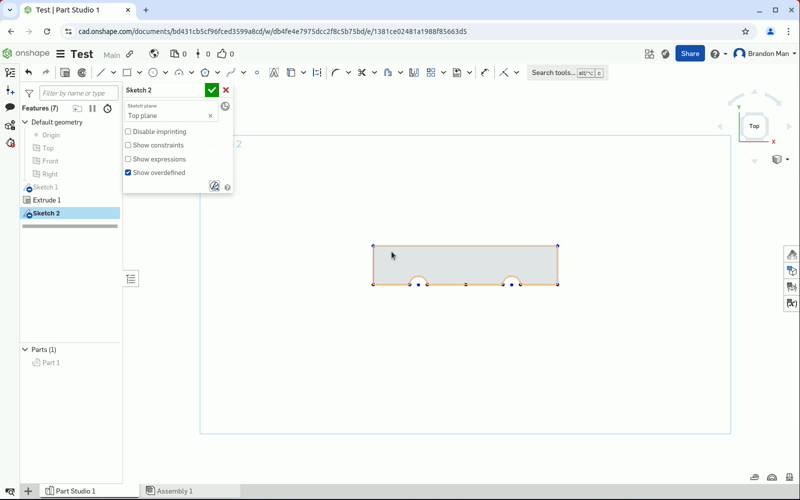
scroll(6)
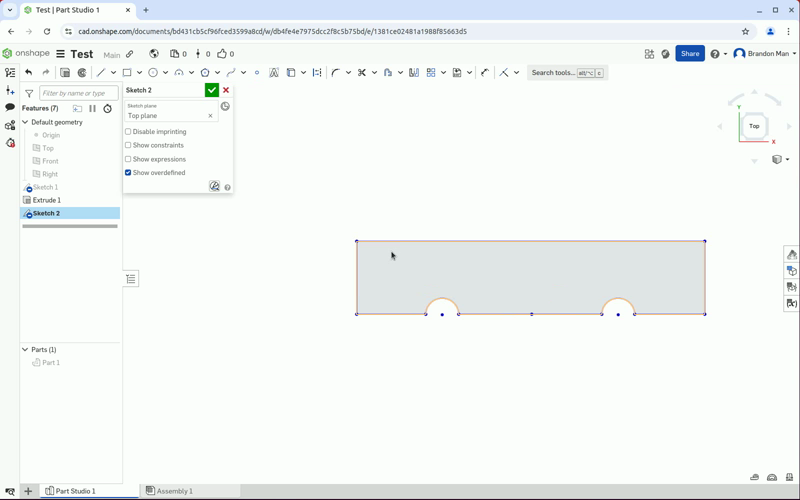
scroll(6)
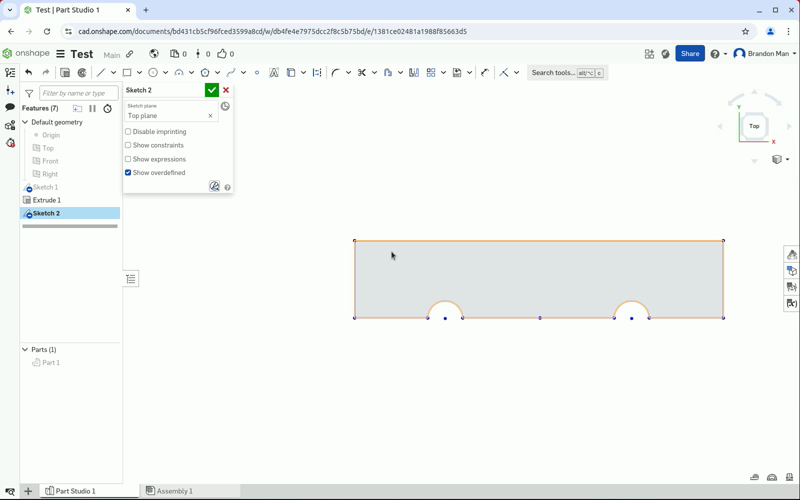
scroll(6)
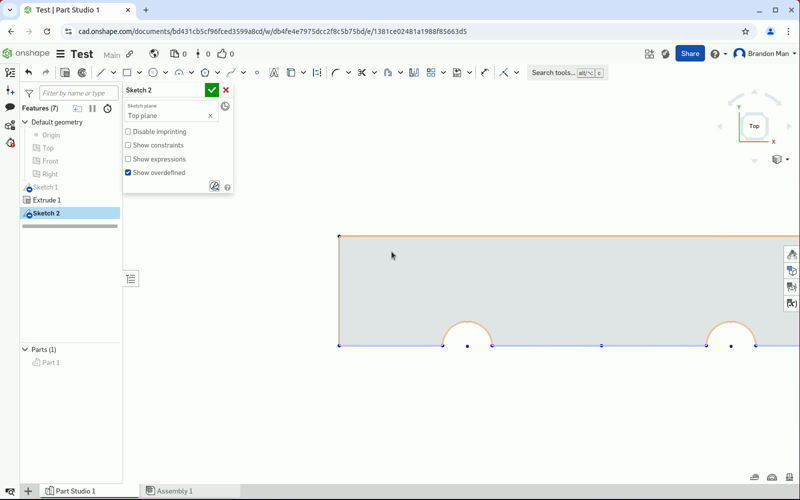
scroll(6)
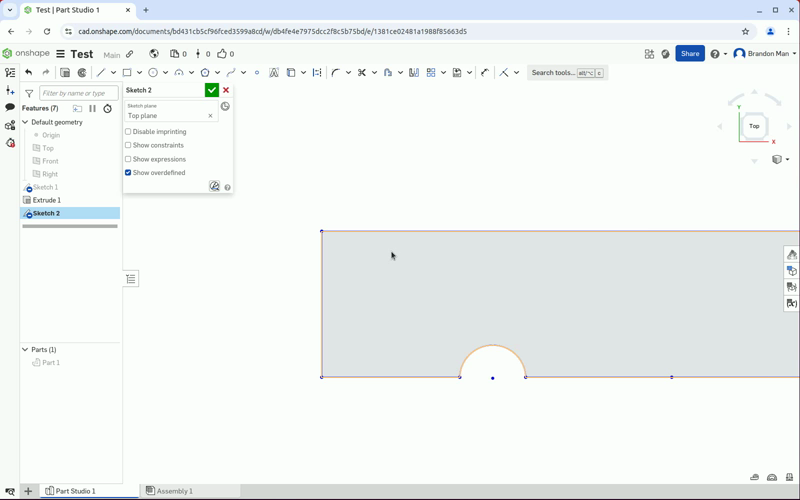
scroll(6)
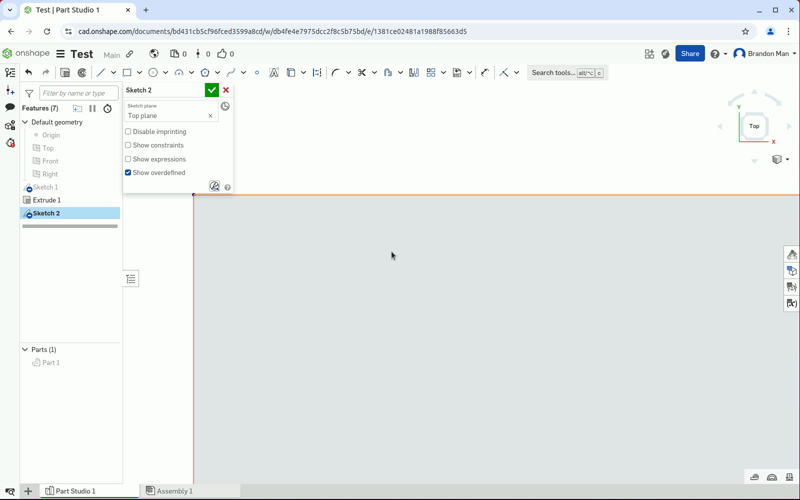
click(391, 251)
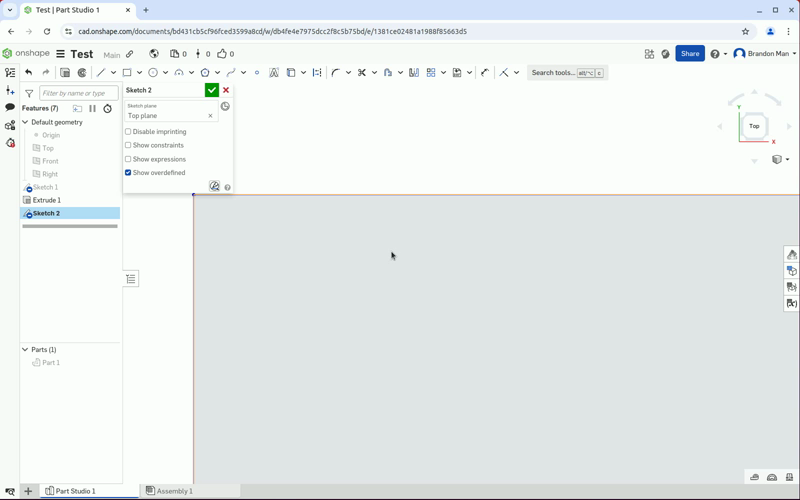
scroll(-6)
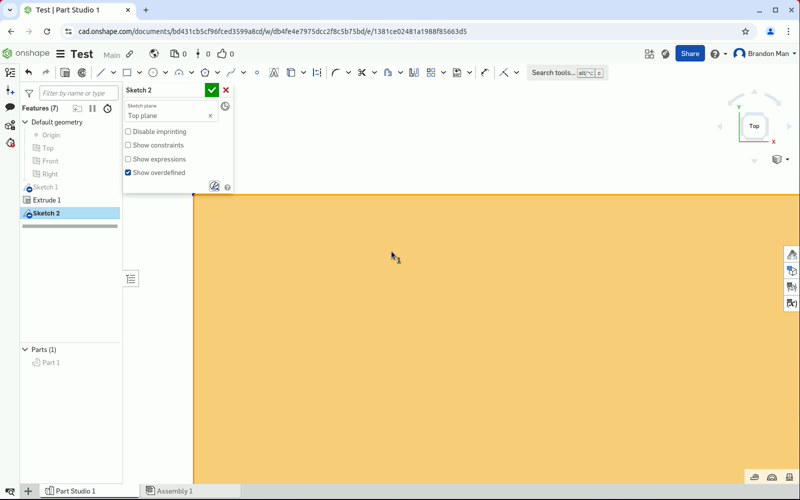
scroll(-6)
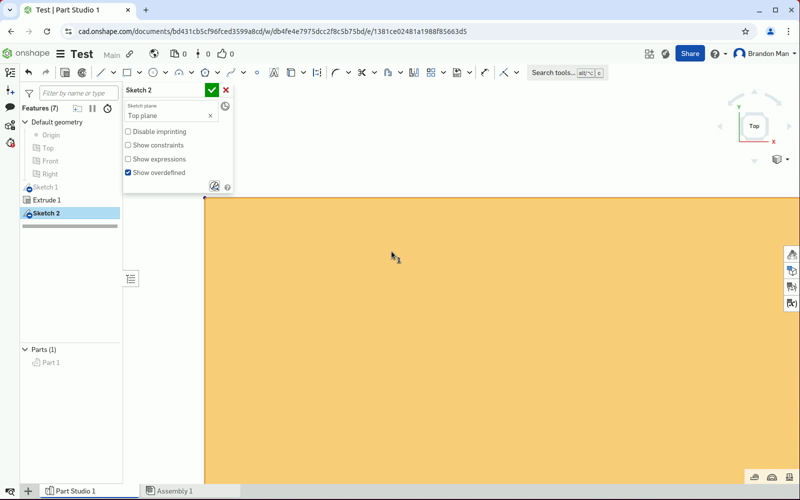
scroll(-6)
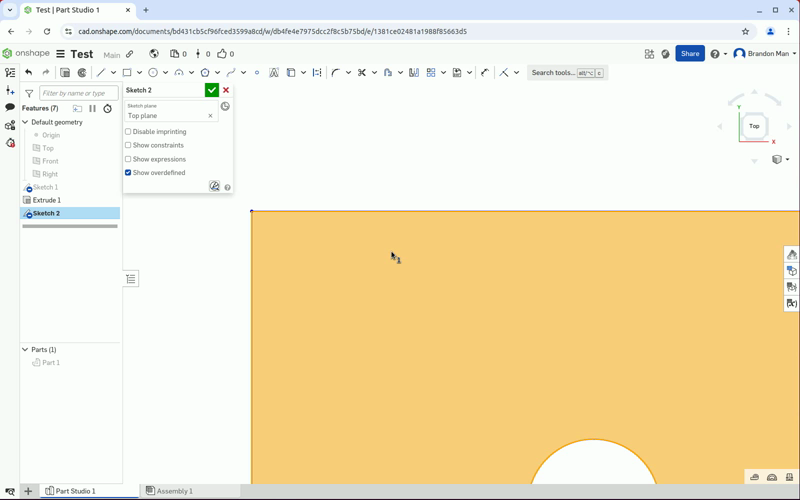
scroll(-6)
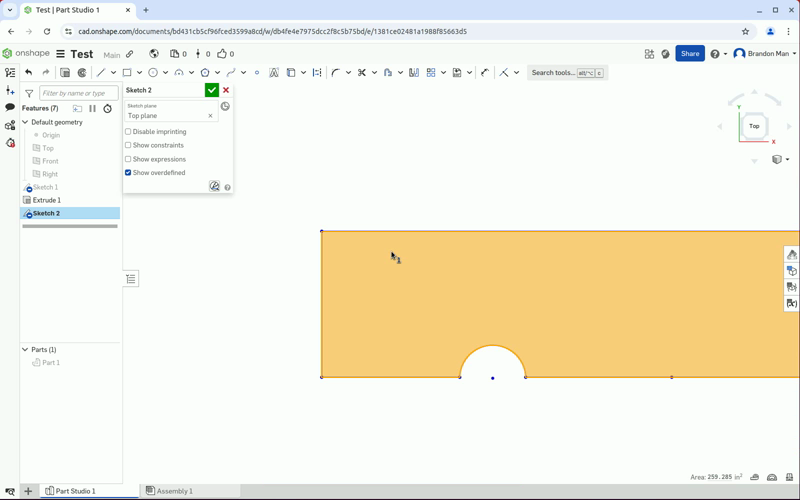
scroll(-6)
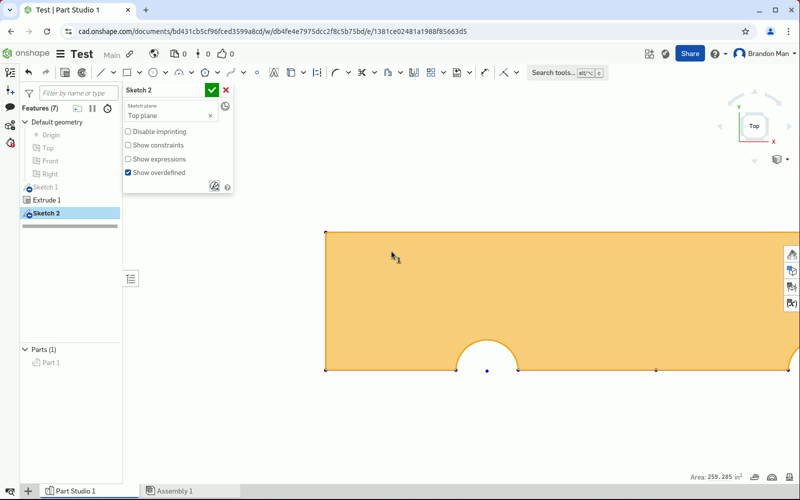
scroll(-6)
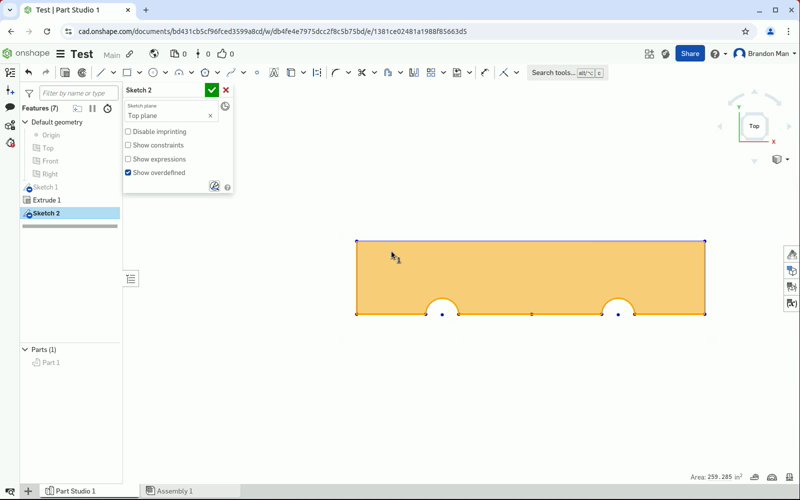
scroll(-6)
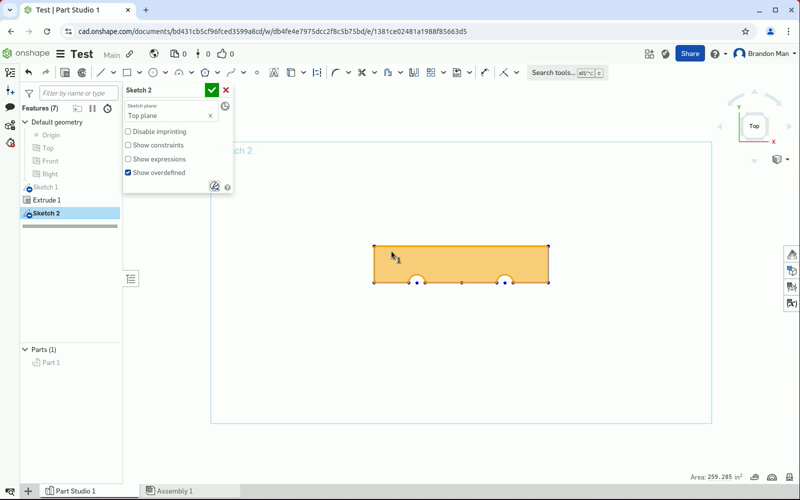
mouse_move(73, 352)
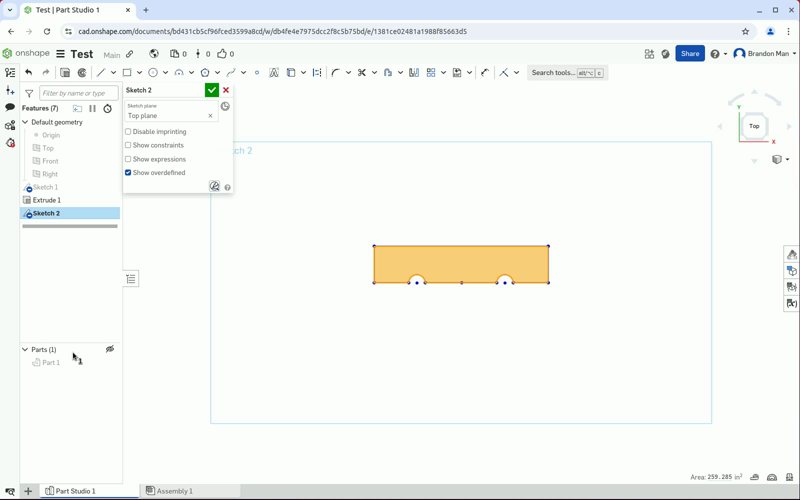
key(shift+y)
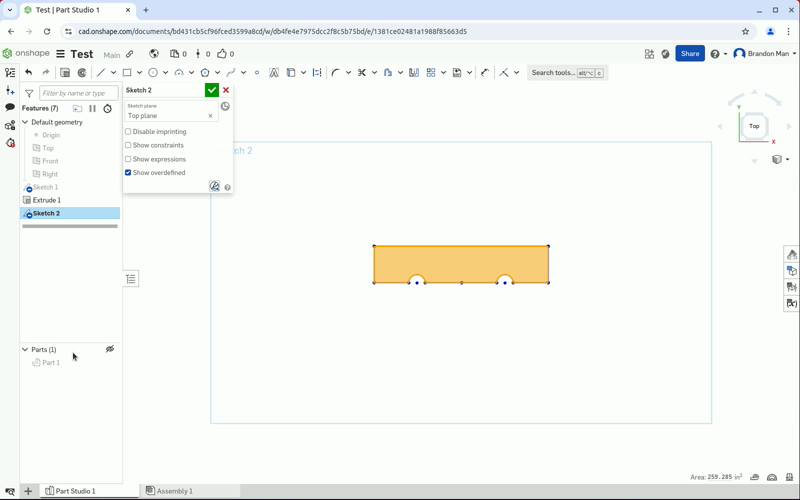
key(shift+e)
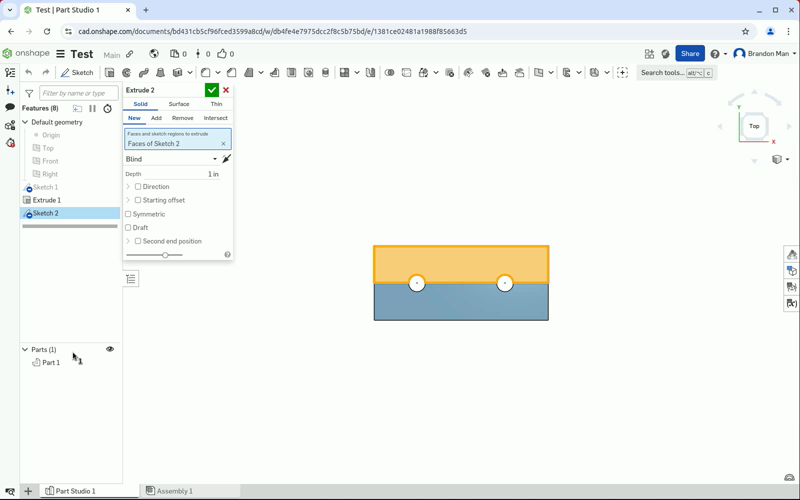
mouse_move(143, 106)
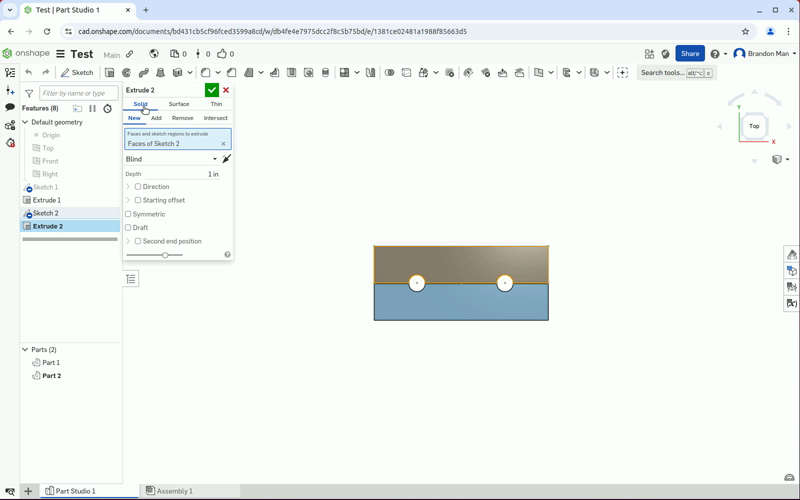
click(143, 106)
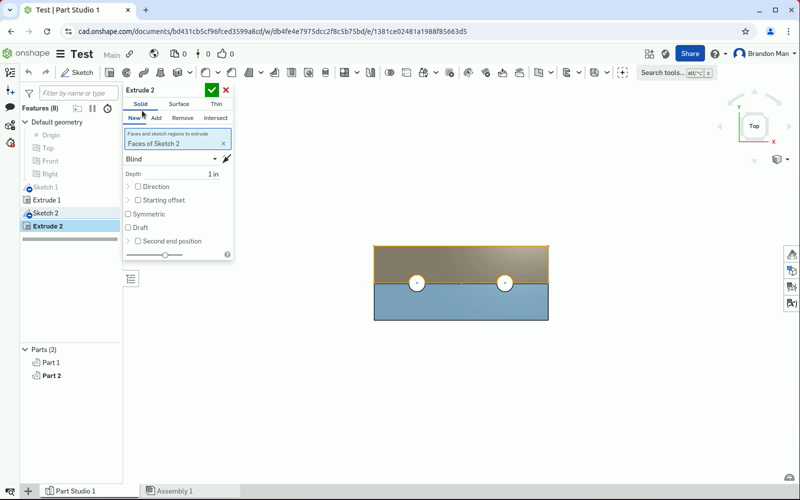
mouse_move(137, 120)
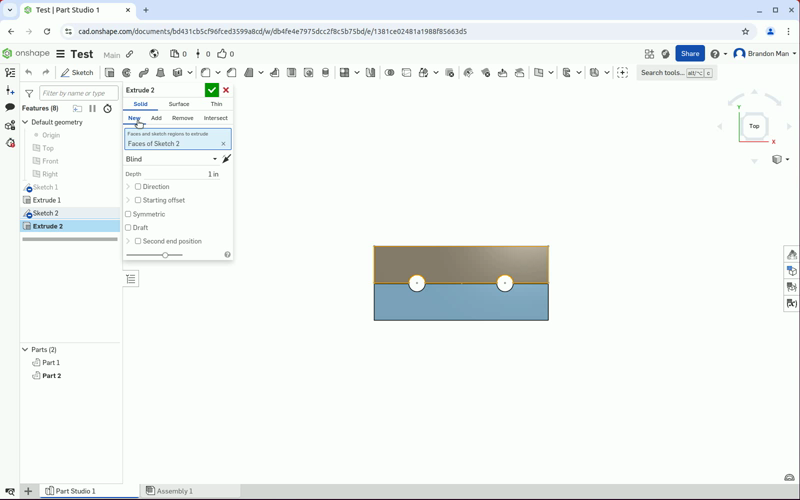
click(137, 120)
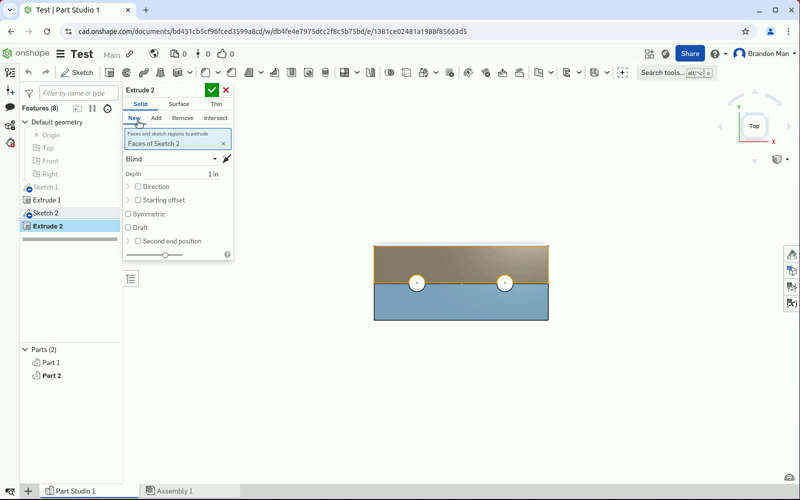
key(tab, 4)
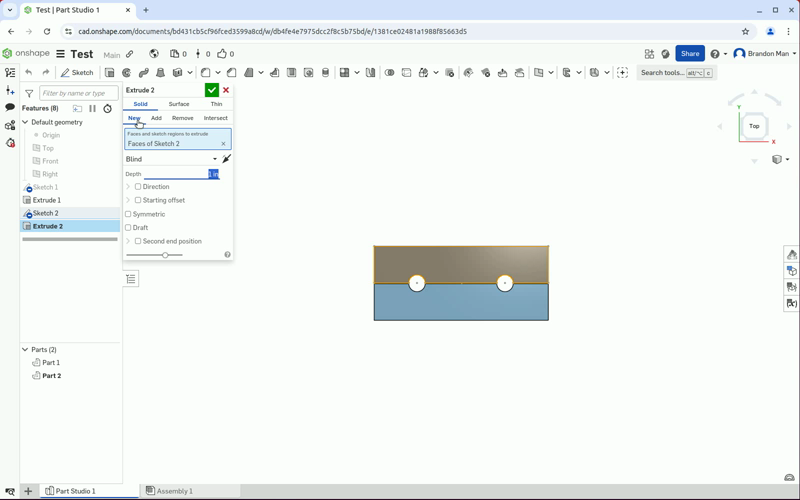
text(3.129)
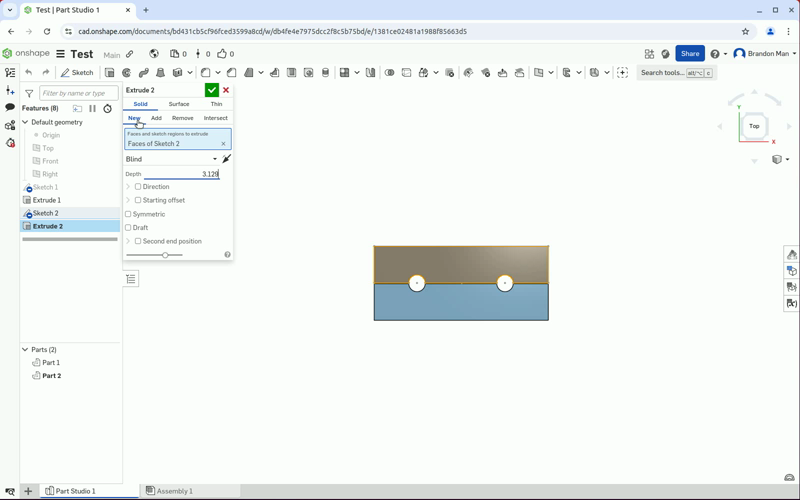
key(enter)
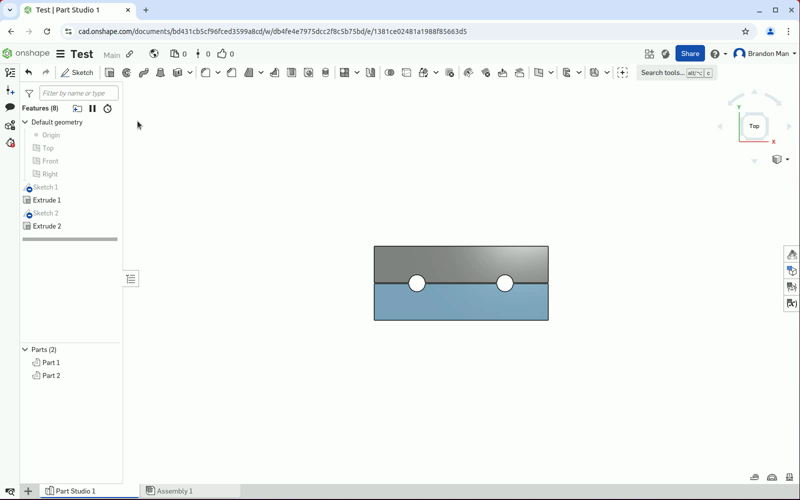
key(shift+h)
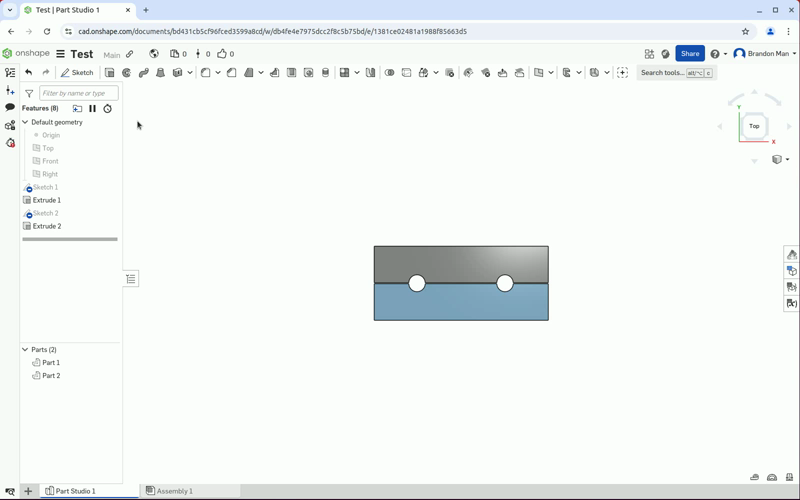
key(shift+h)
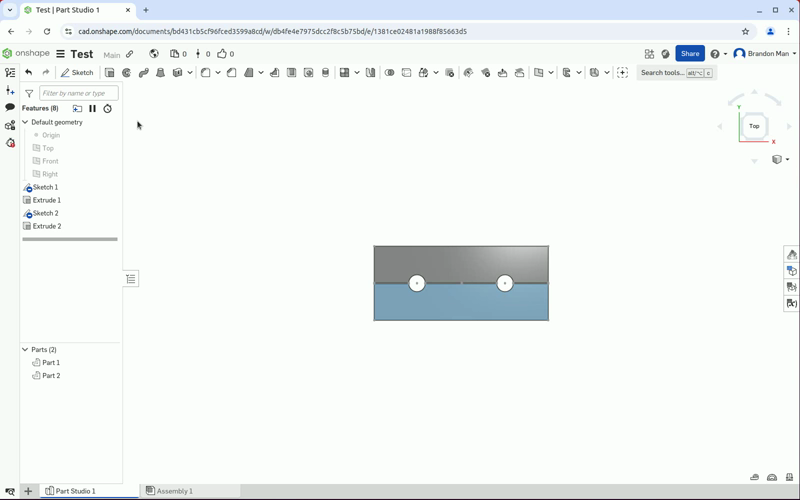
key(shift+7)
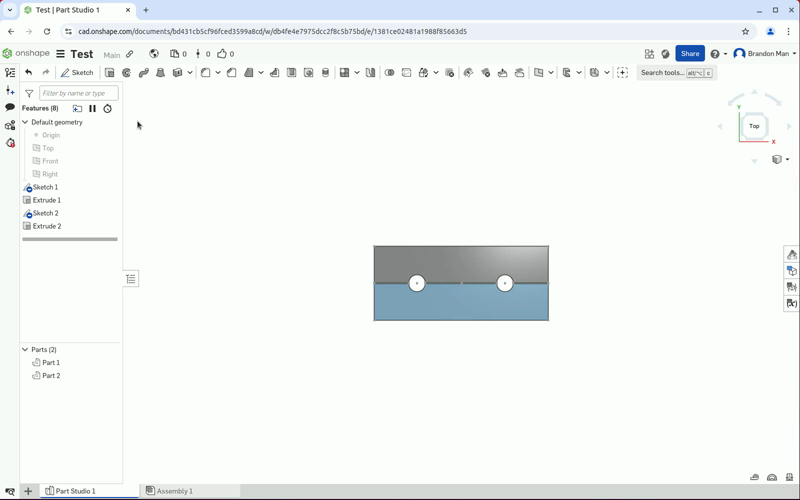
key(up, 3)
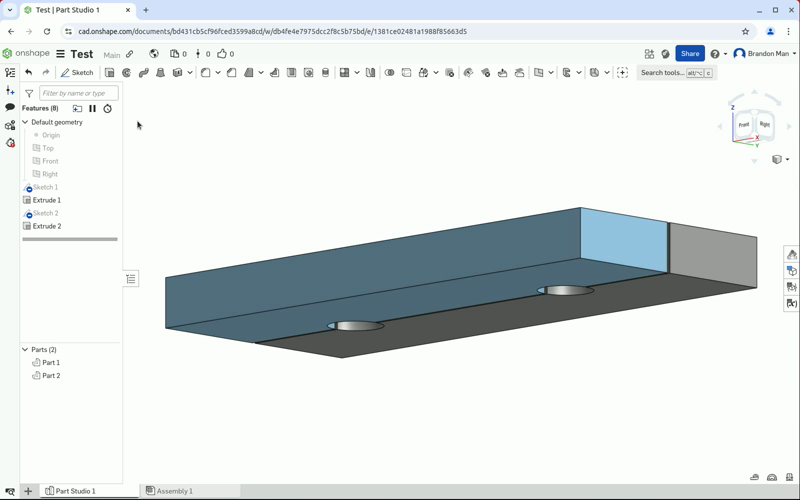
key(left, 3)
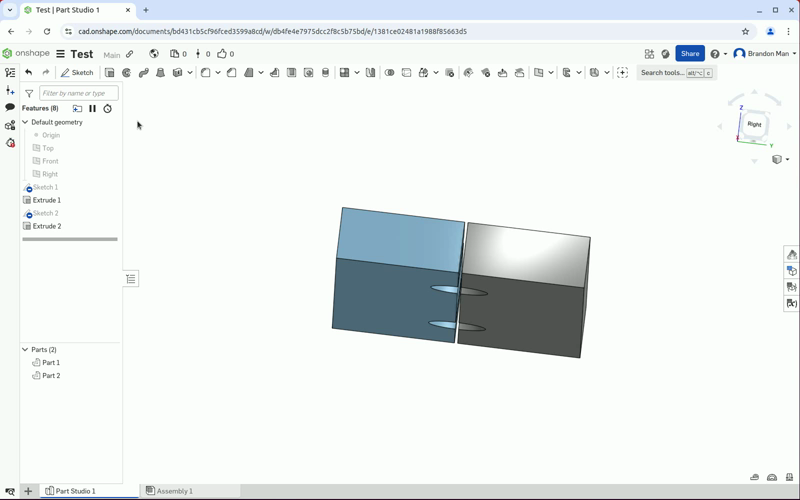
key(right, 3)
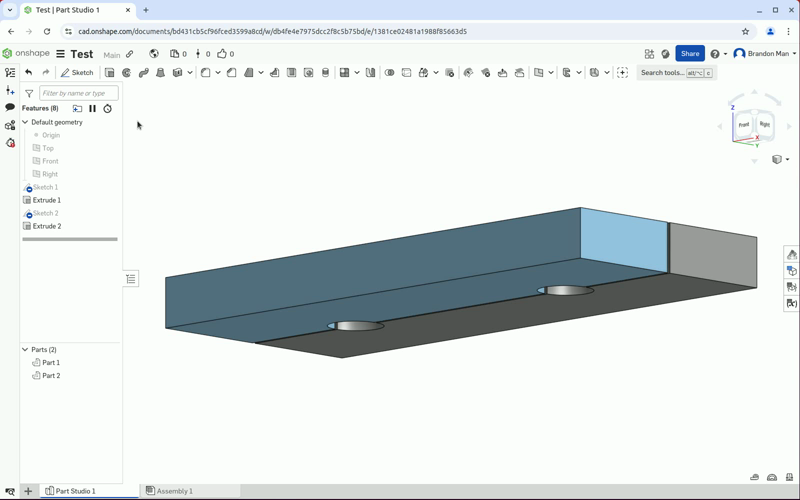
key(down, 3)
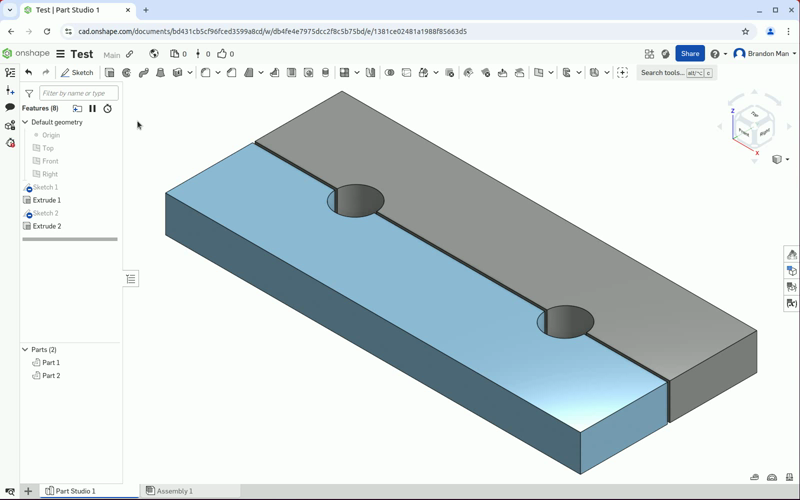
mouse_move(73, 189)
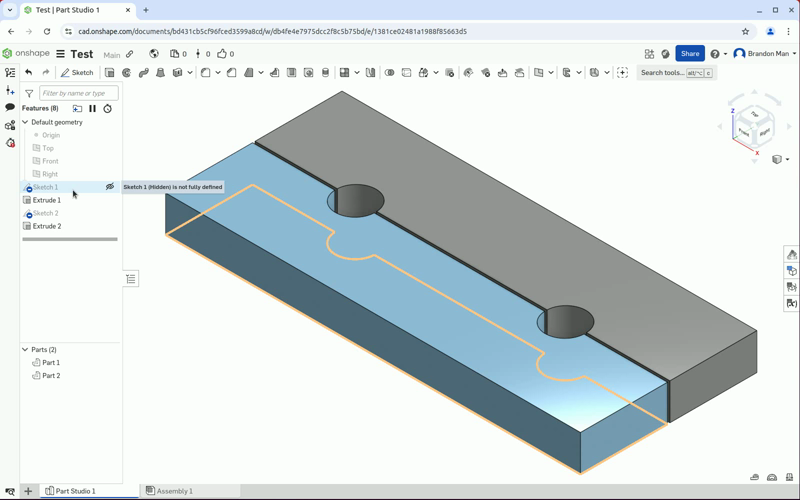
click(73, 189)